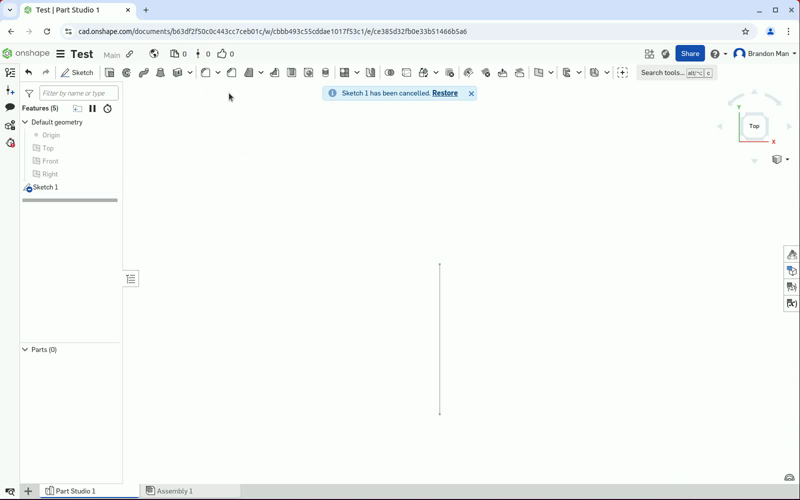
key(shift+h)
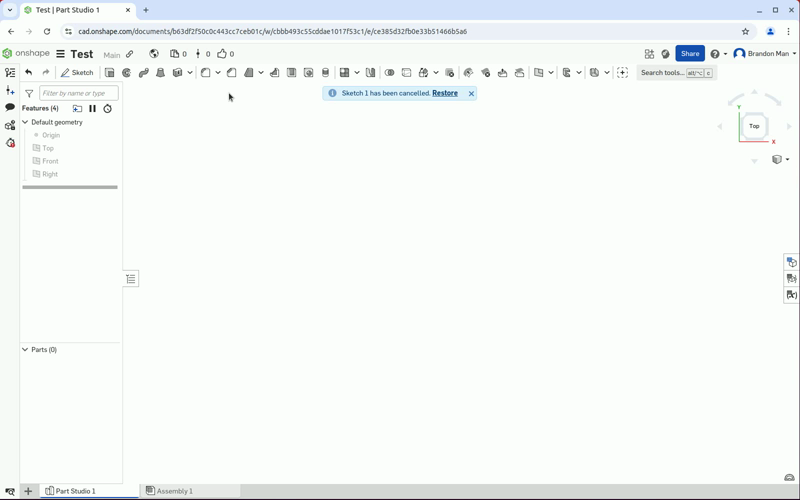
mouse_move(73, 352)
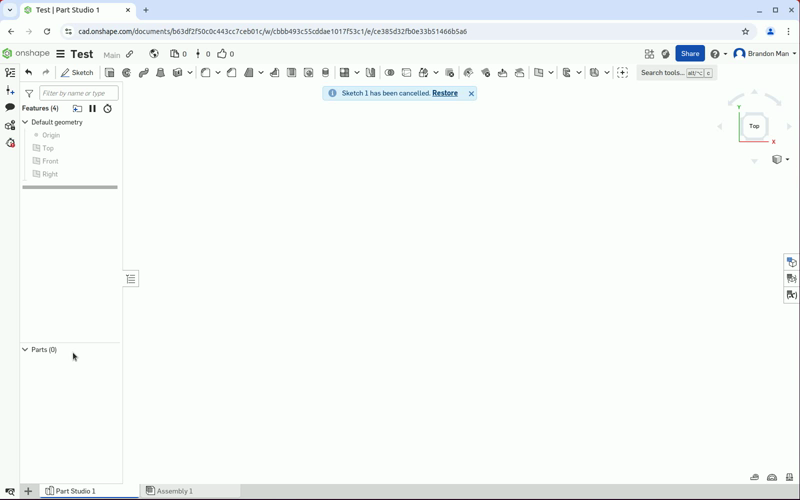
key(y)
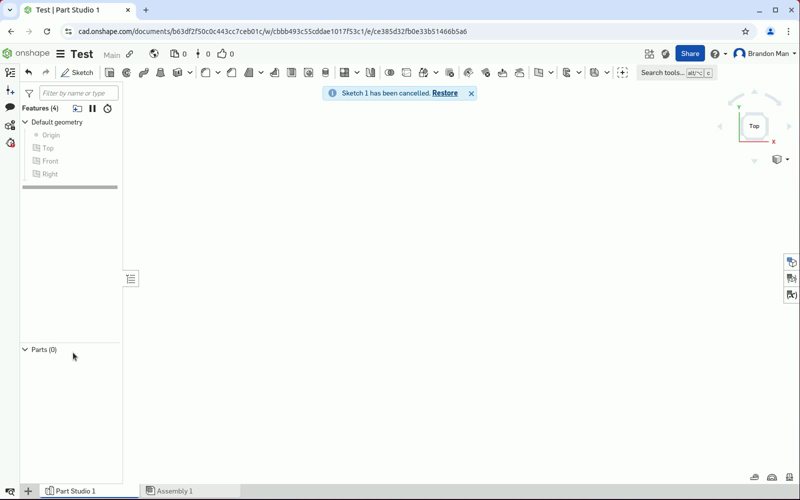
key(shift+p)
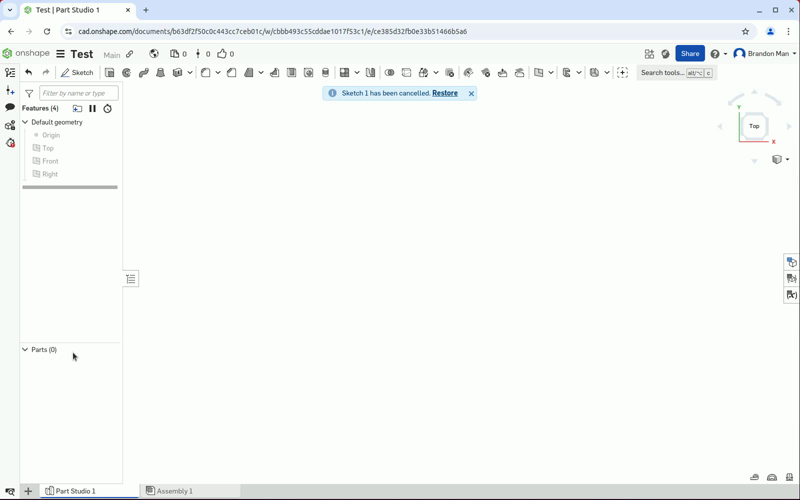
key(space)
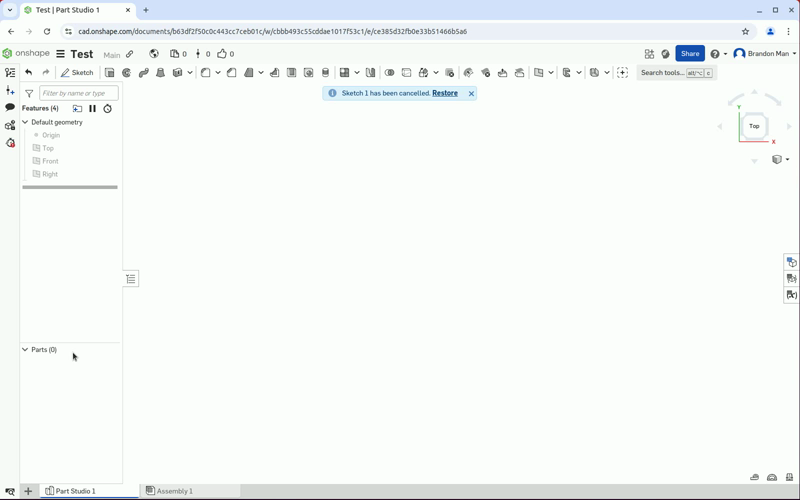
key_down(shift)
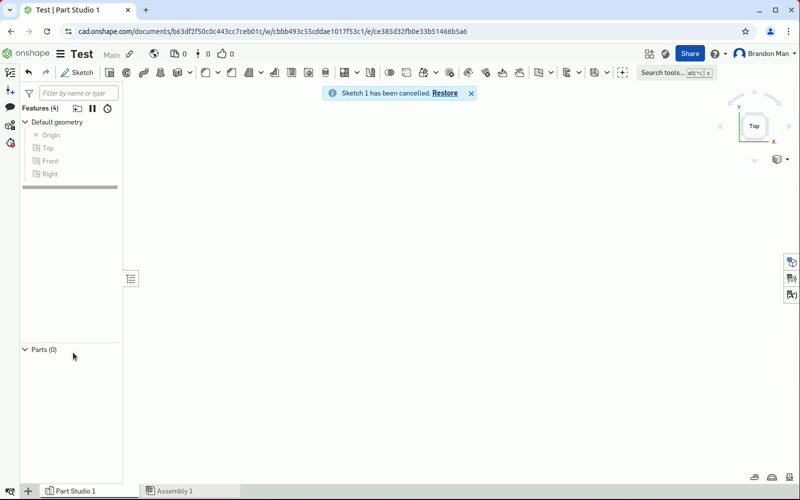
key(up)
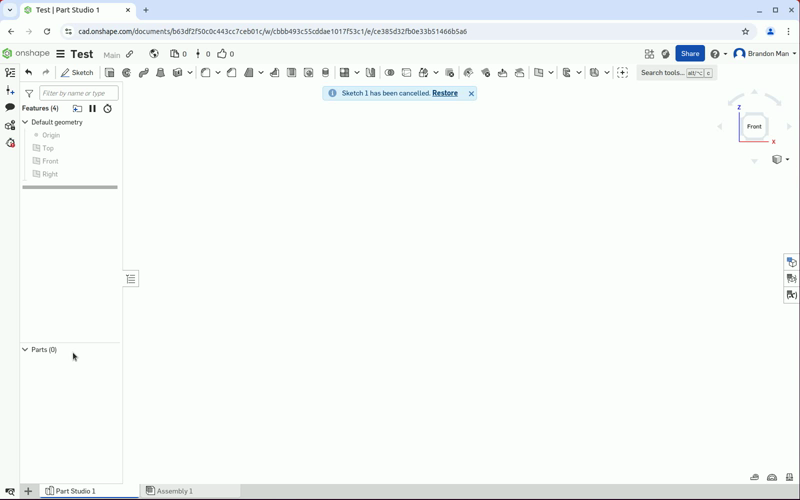
key_up(shift)
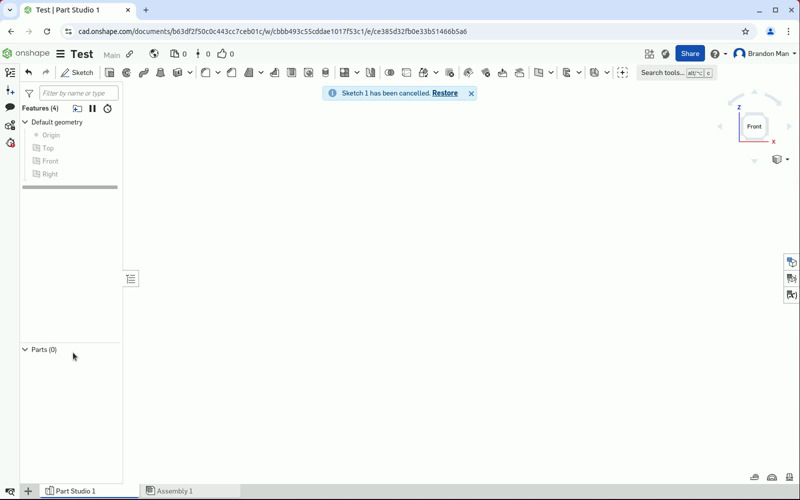
key(space)
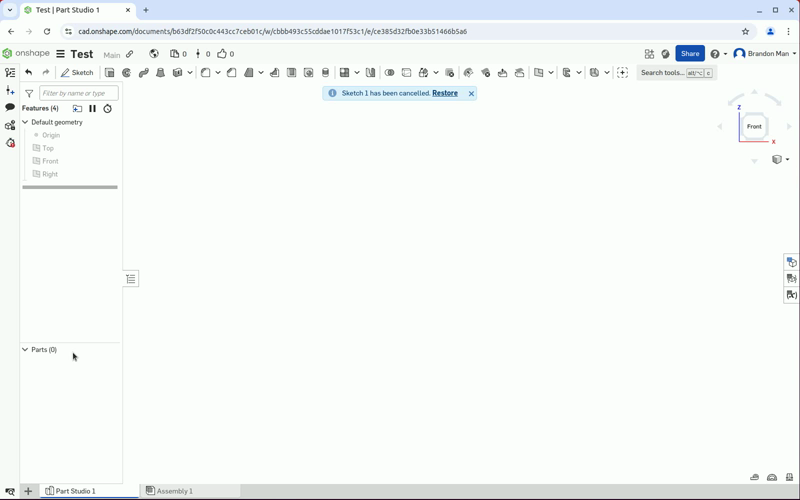
key_down(shift)
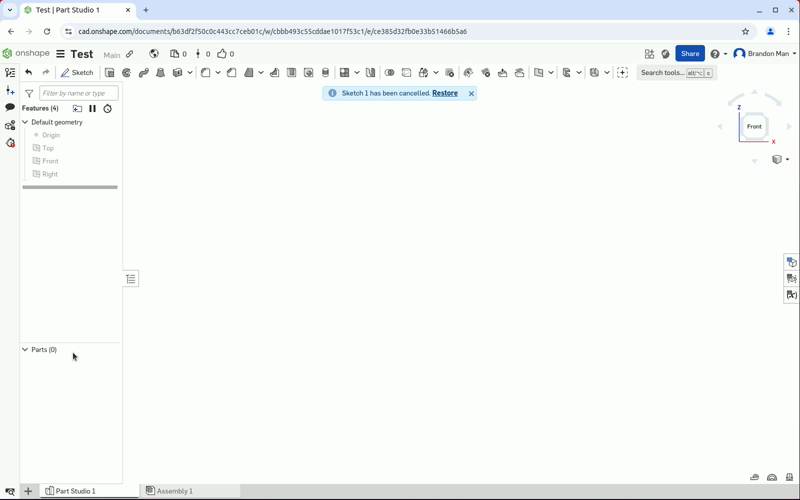
key(left)
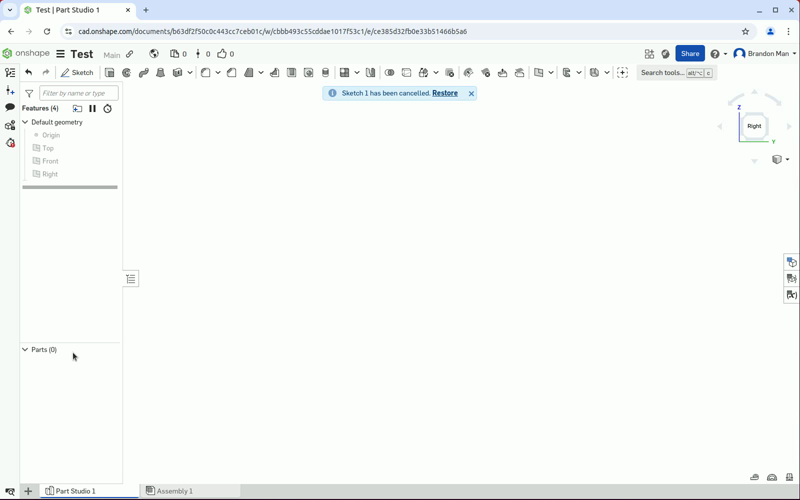
key_up(shift)
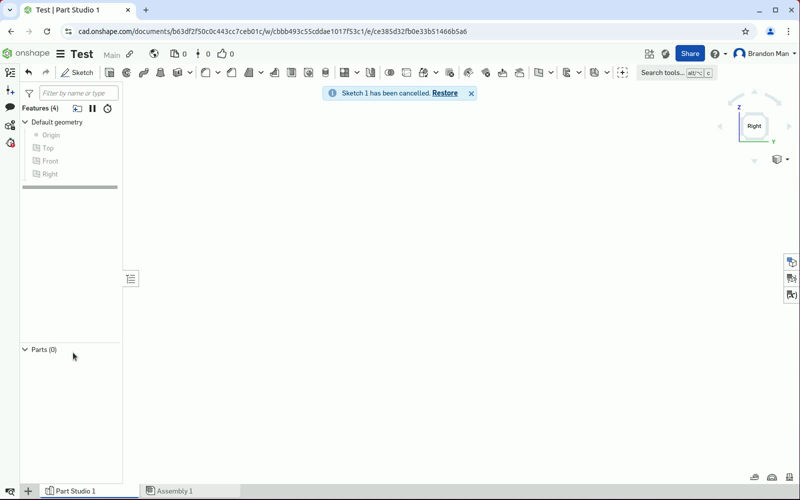
mouse_move(73, 352)
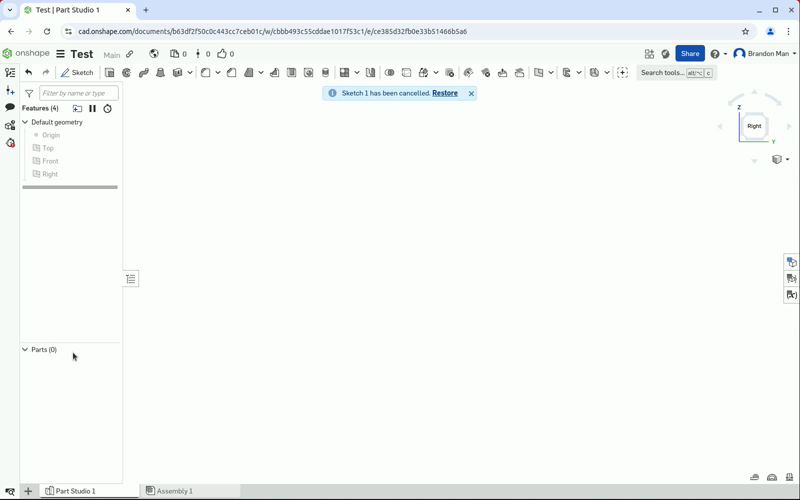
key(shift+y)
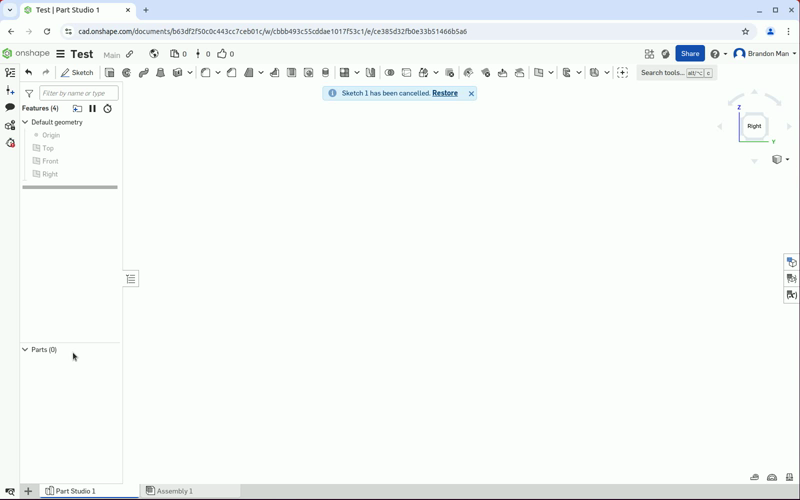
key(shift+s)
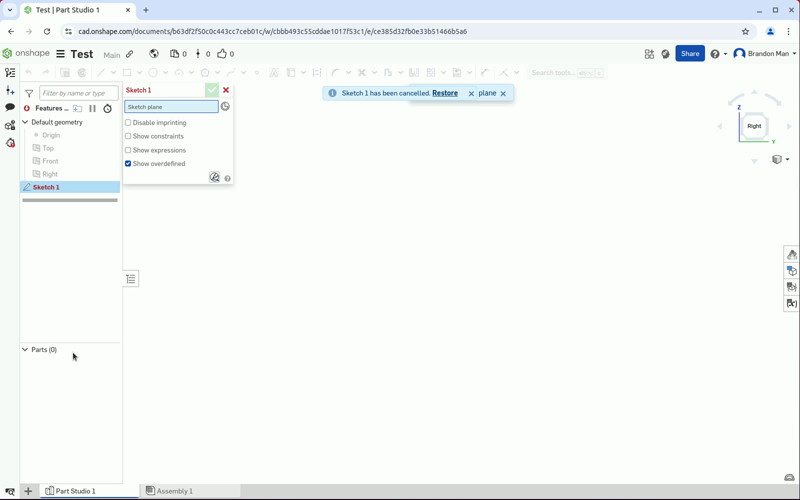
mouse_move(73, 176)
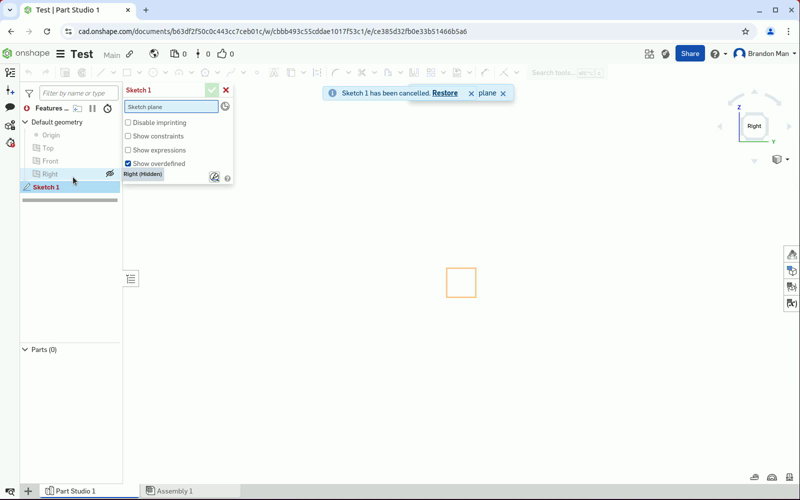
click(73, 176)
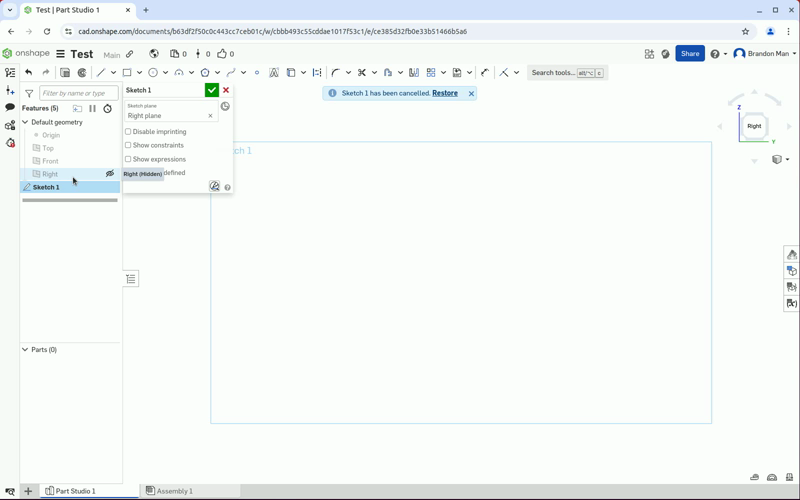
mouse_move(73, 352)
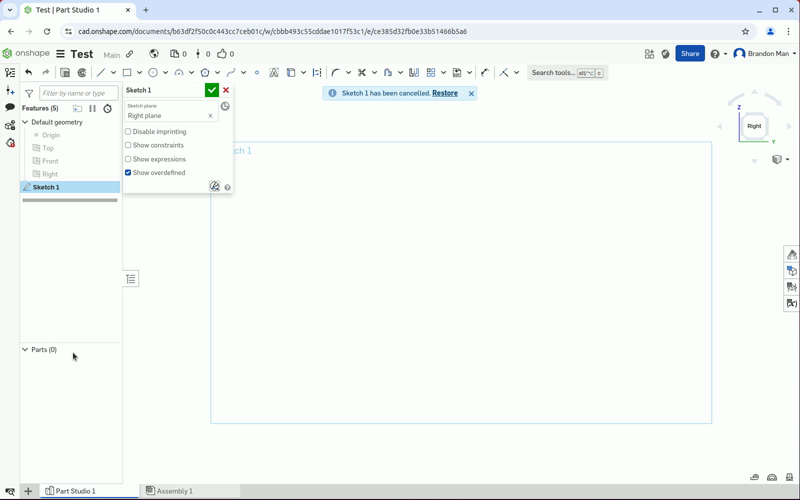
key(y)
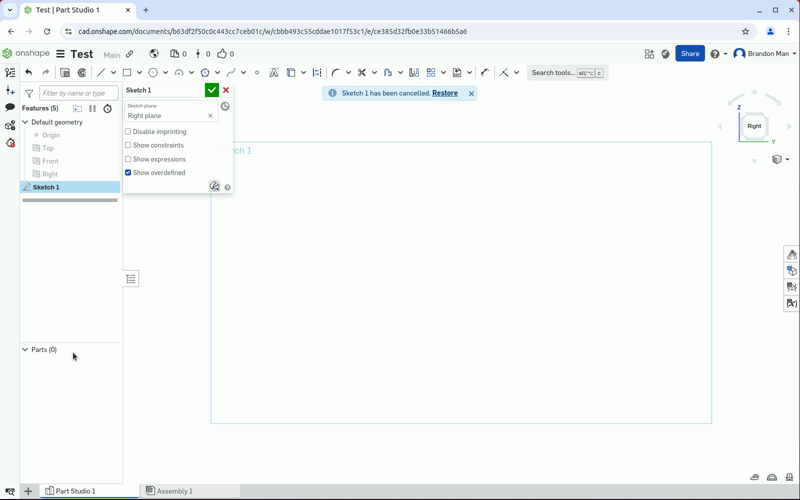
key(l)
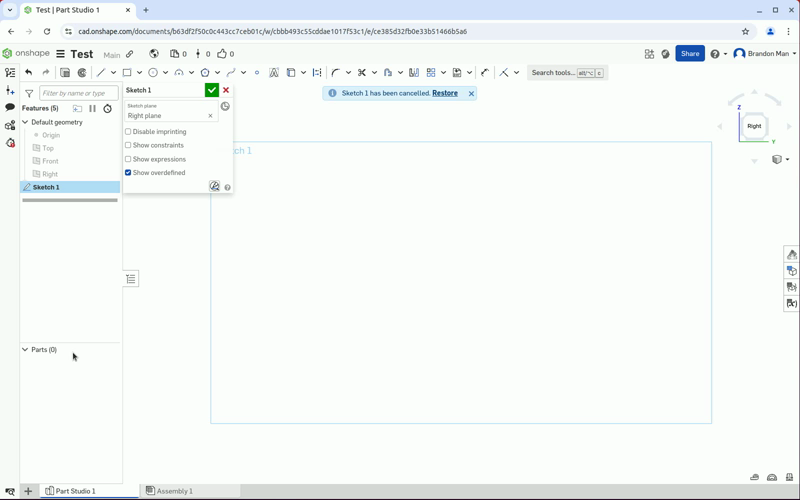
key_down(shift)
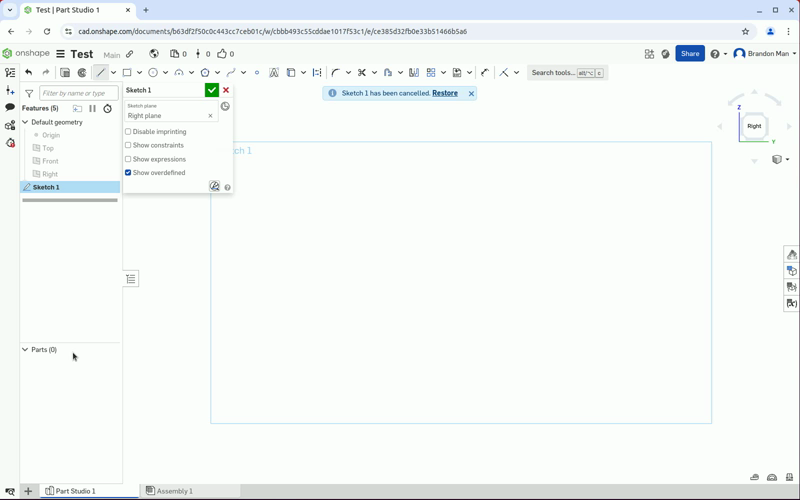
mouse_move(454, 282)
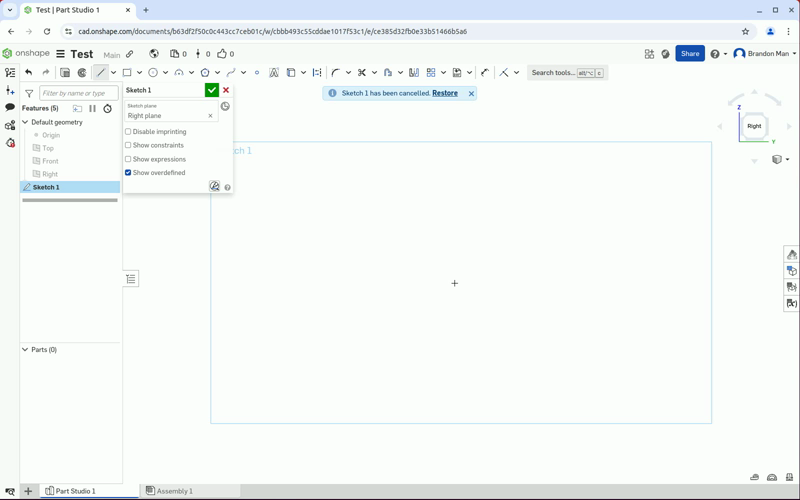
click(454, 282)
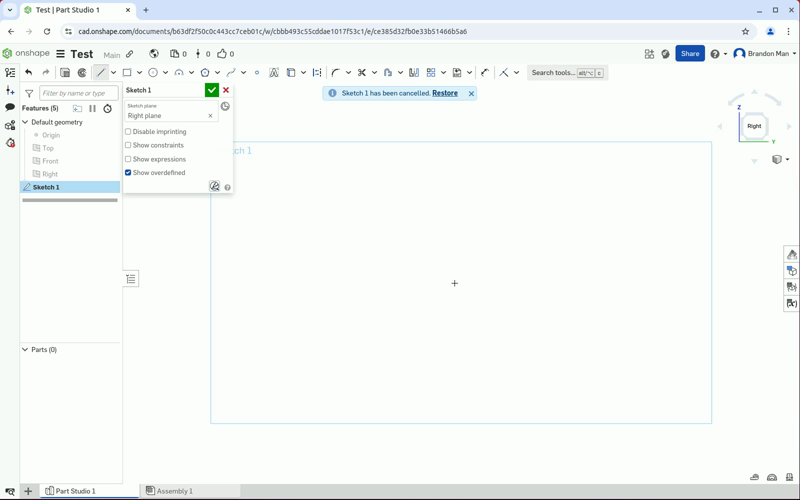
key_up(shift)
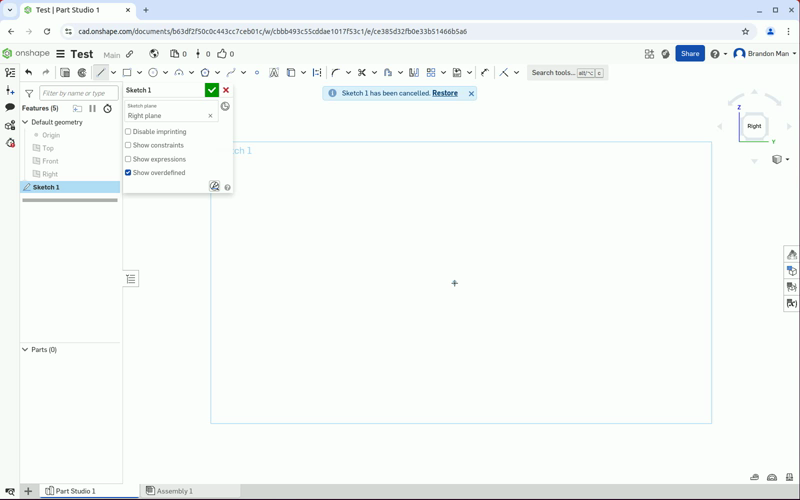
key_down(shift)
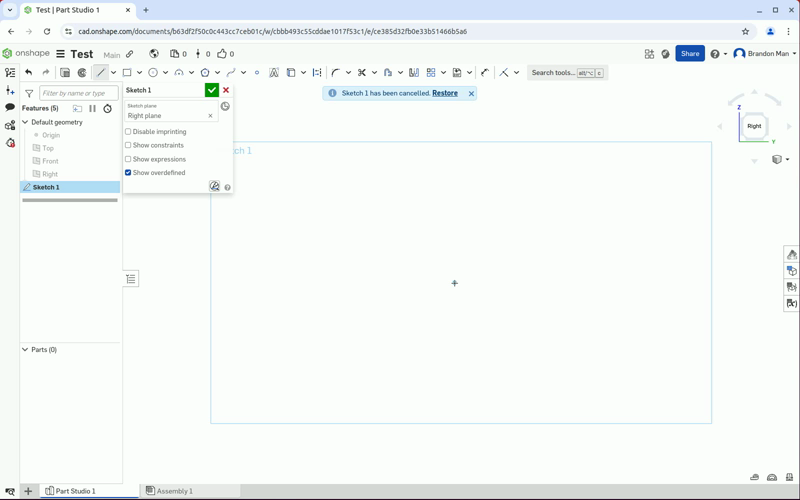
mouse_move(484, 282)
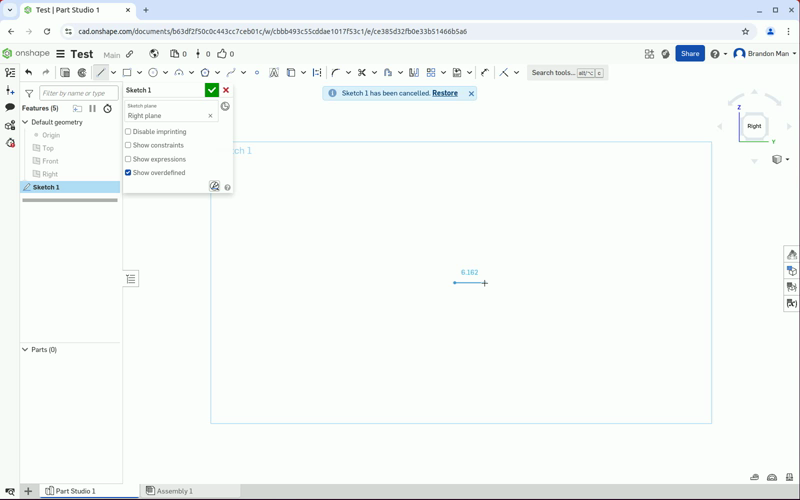
mouse_move(500, 282)
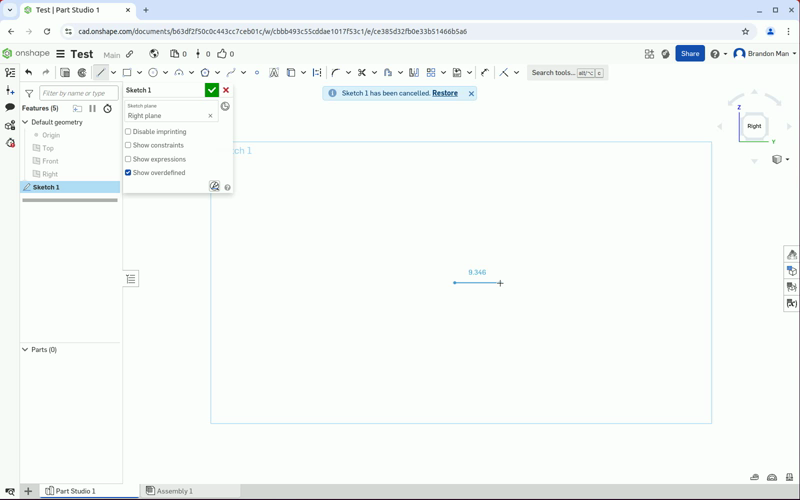
click(500, 282)
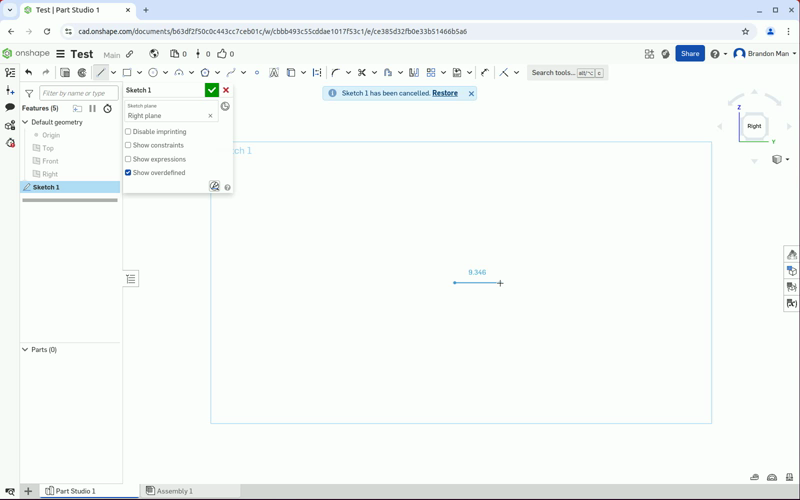
key_up(shift)
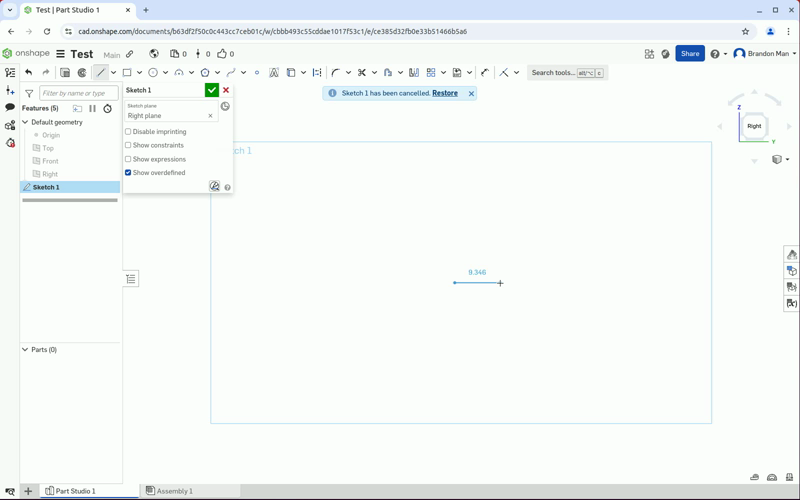
key_down(shift)
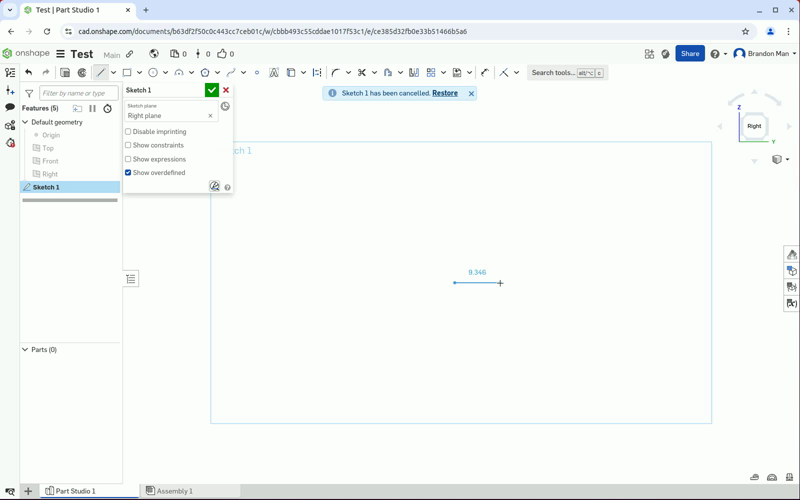
mouse_move(530, 282)
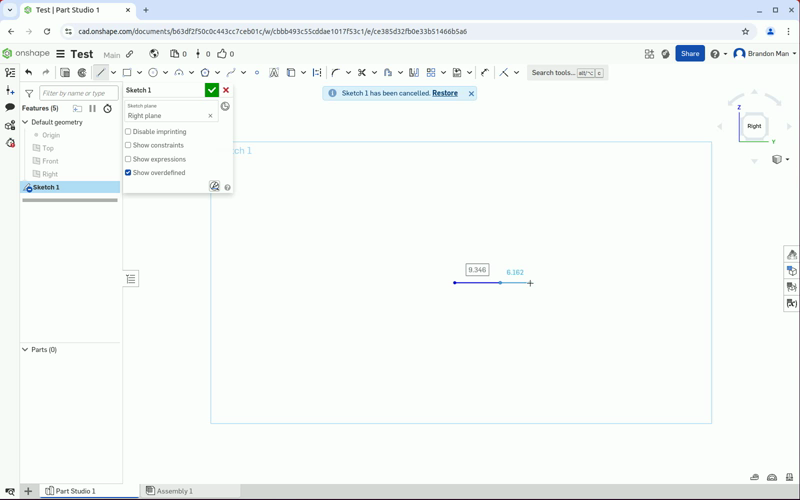
mouse_move(529, 282)
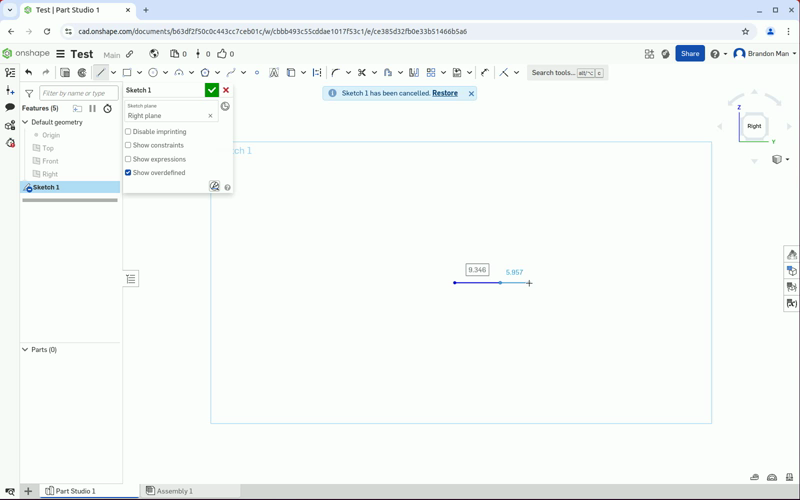
click(529, 282)
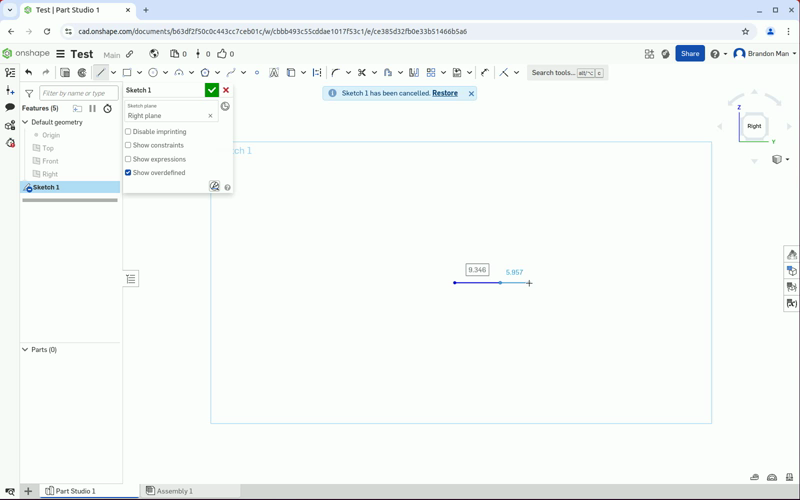
key_up(shift)
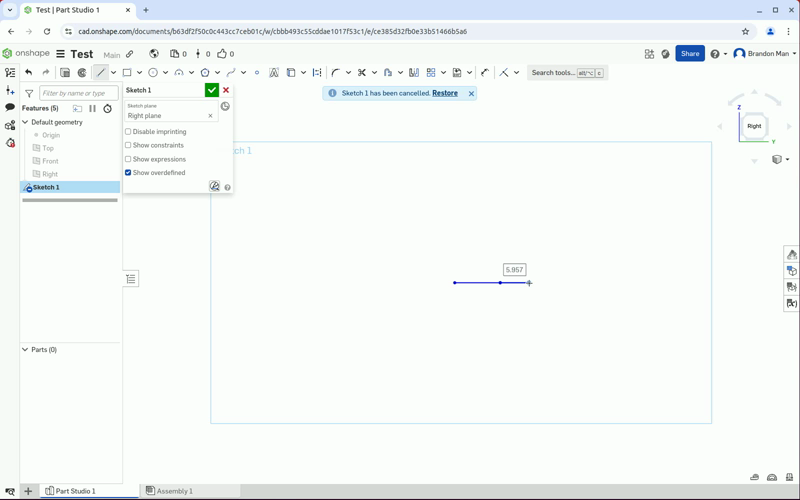
key_down(shift)
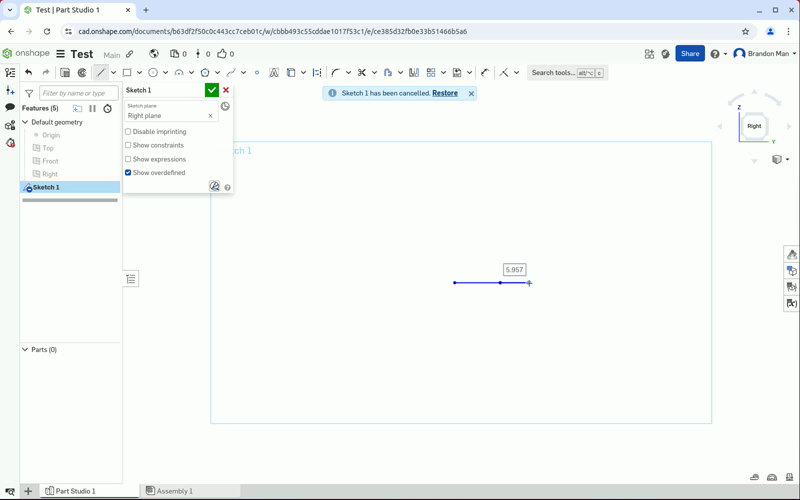
mouse_move(559, 282)
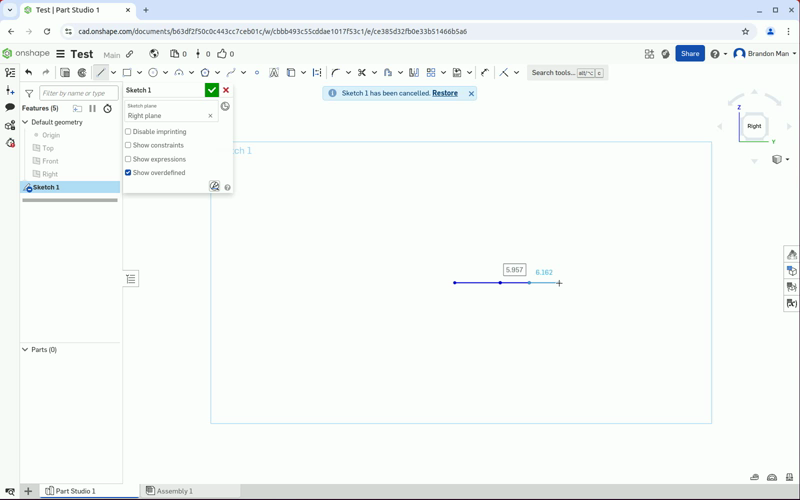
mouse_move(529, 224)
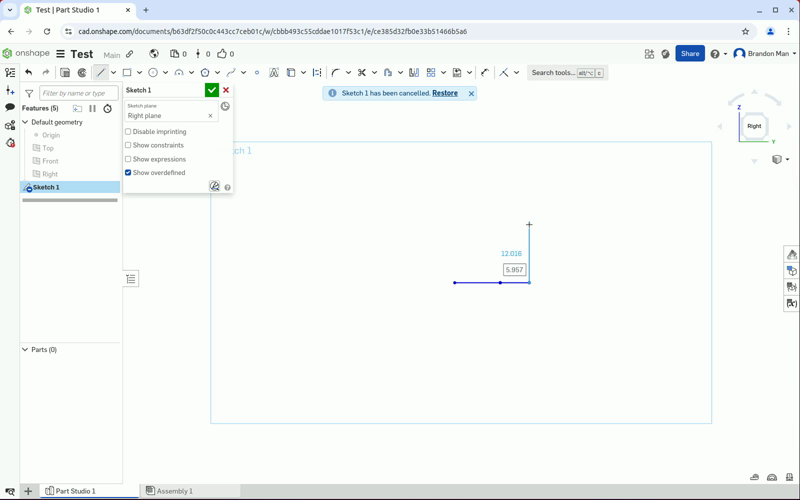
click(529, 224)
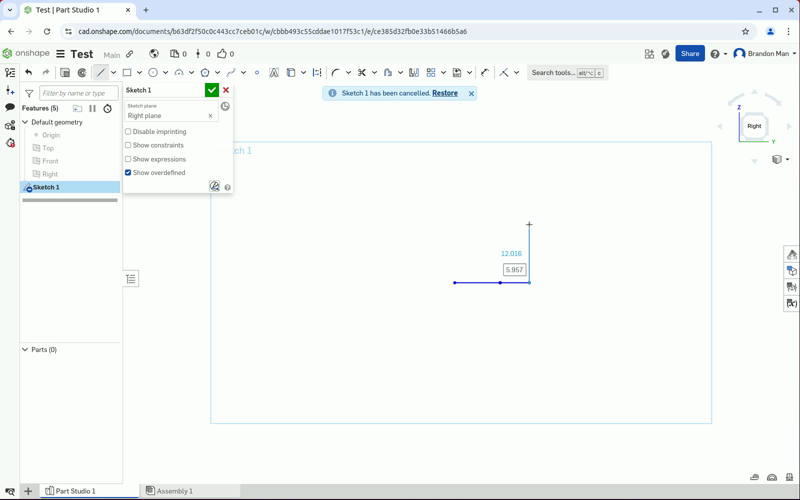
key_up(shift)
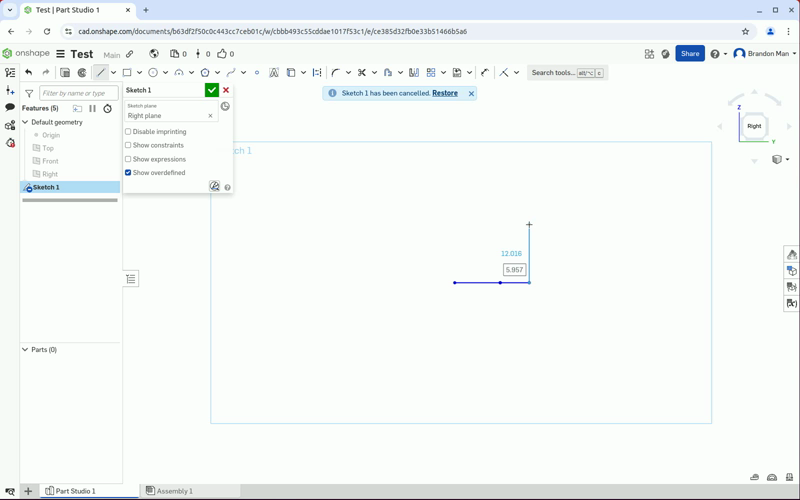
key_down(shift)
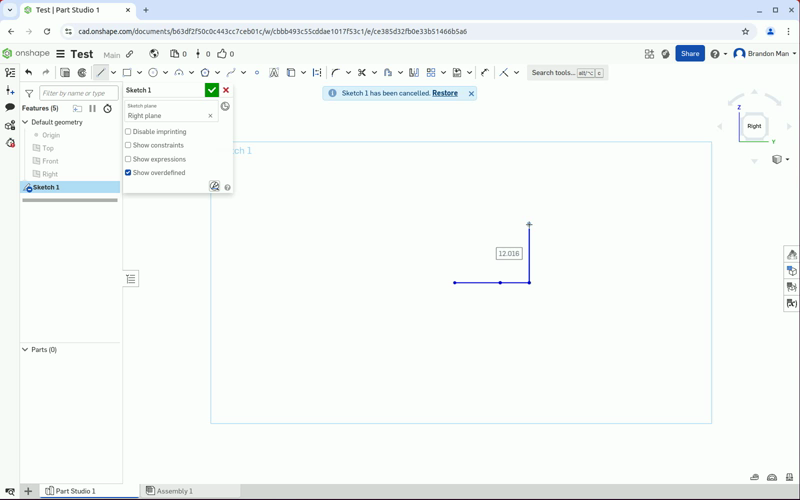
mouse_move(559, 224)
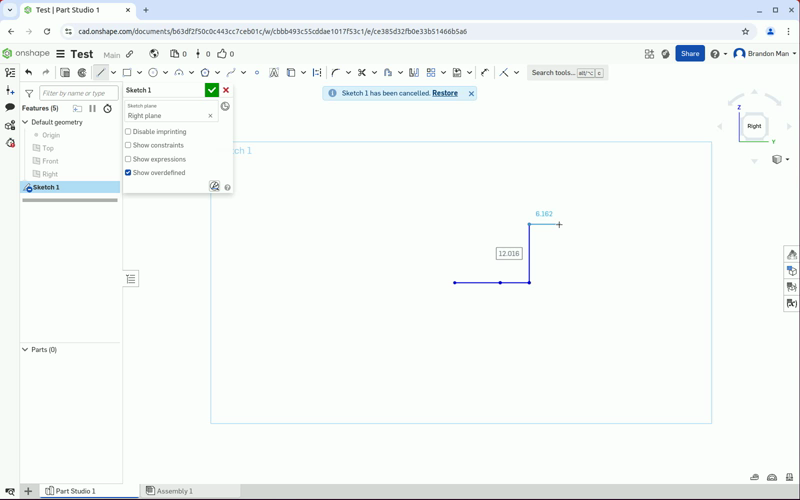
mouse_move(500, 224)
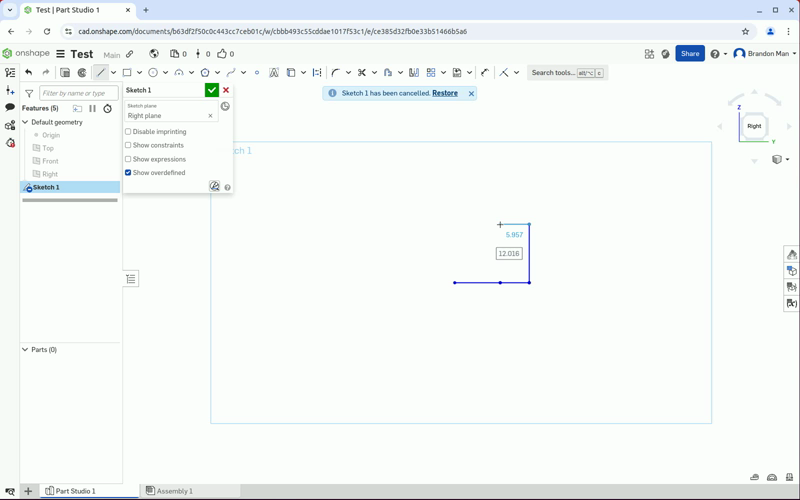
click(500, 224)
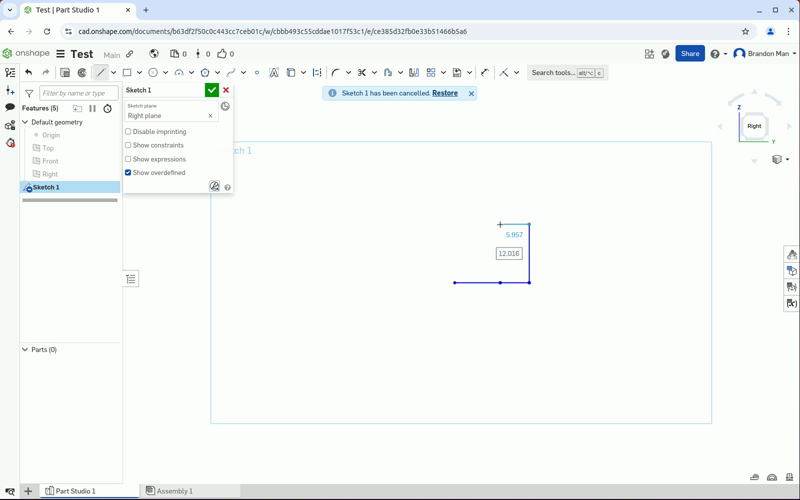
key_up(shift)
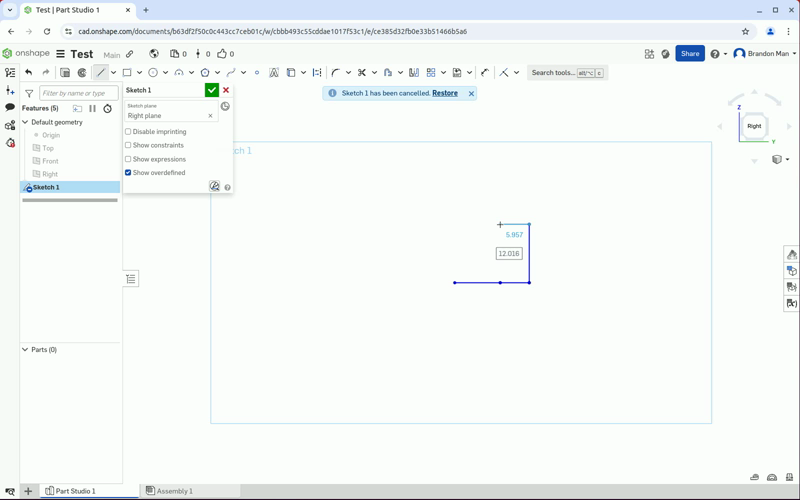
key_down(shift)
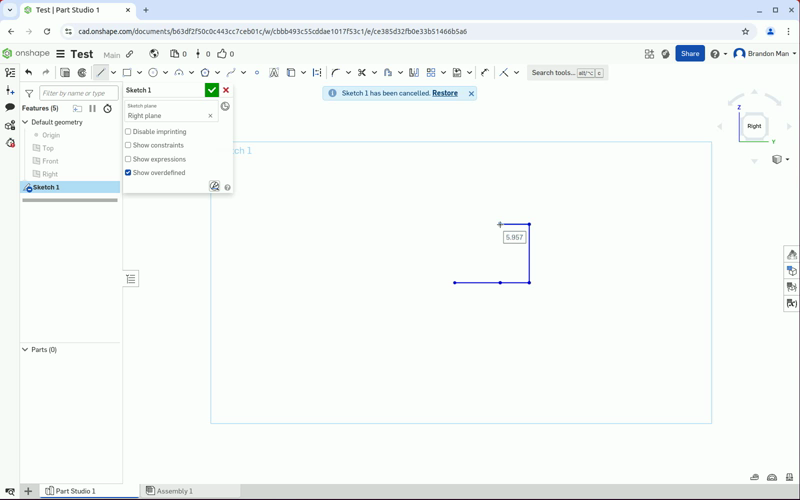
mouse_move(454, 282)
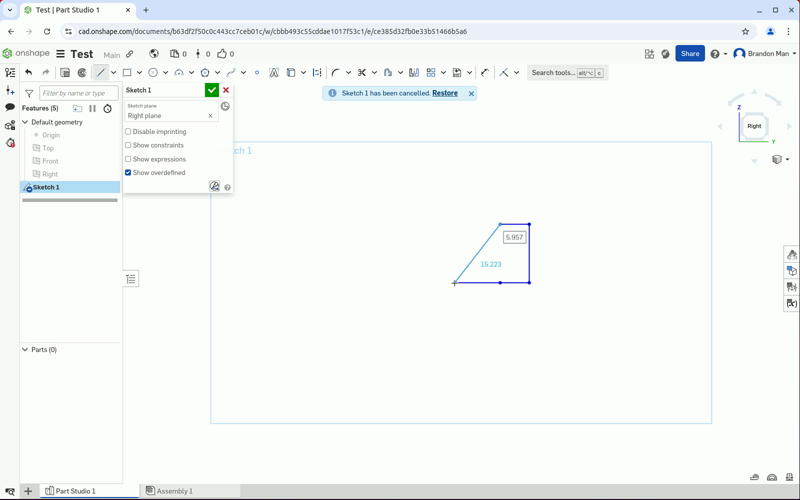
key_up(shift)
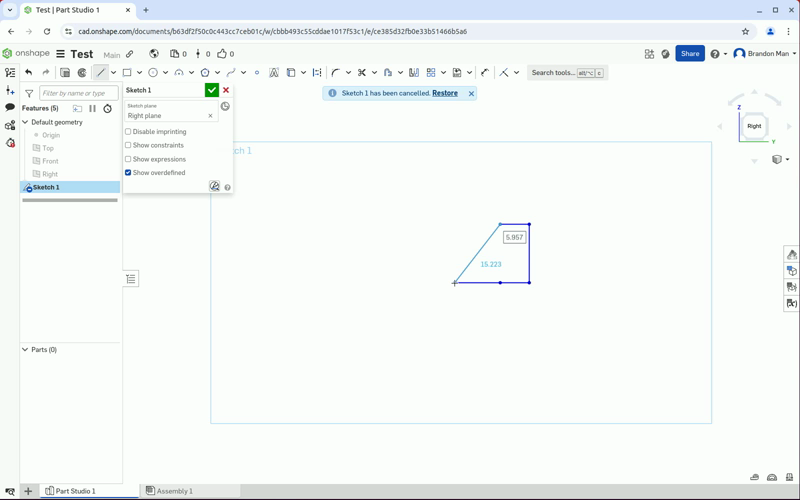
click(454, 282)
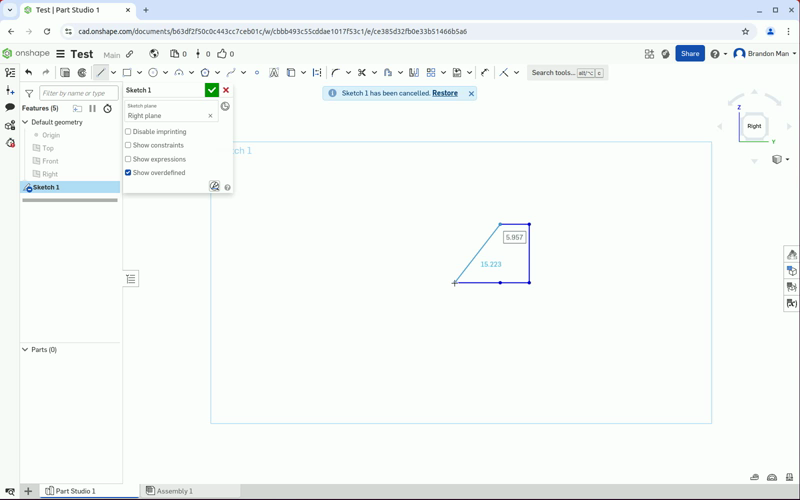
key(esc)
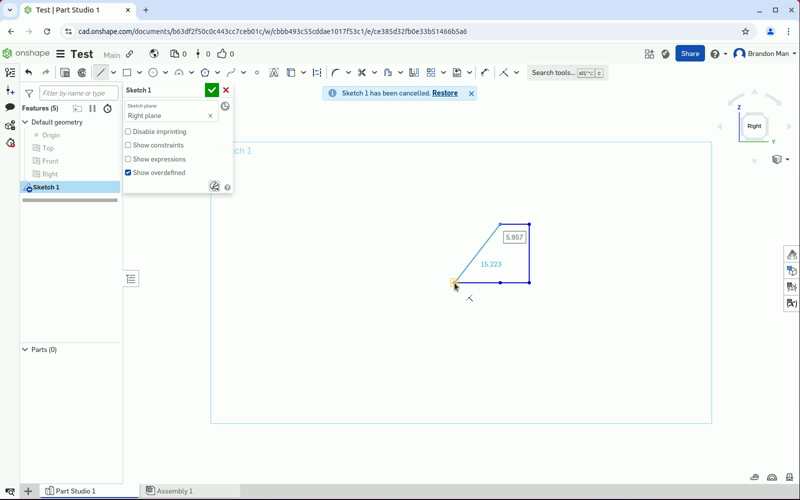
mouse_move(518, 260)
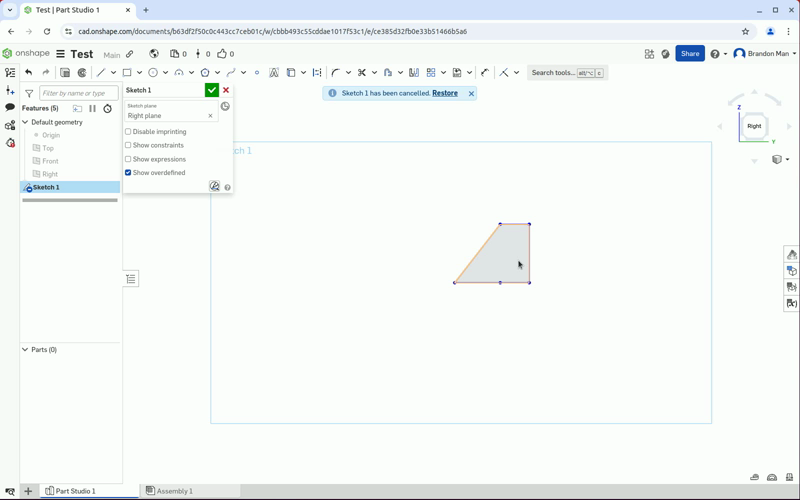
click(518, 260)
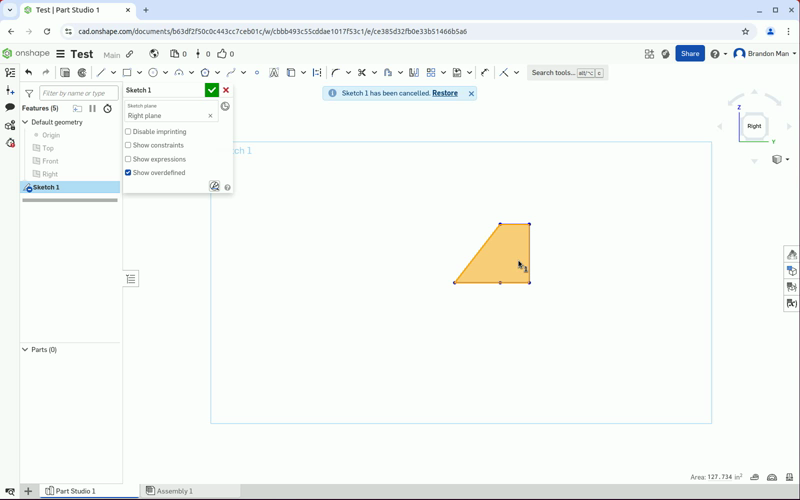
mouse_move(73, 352)
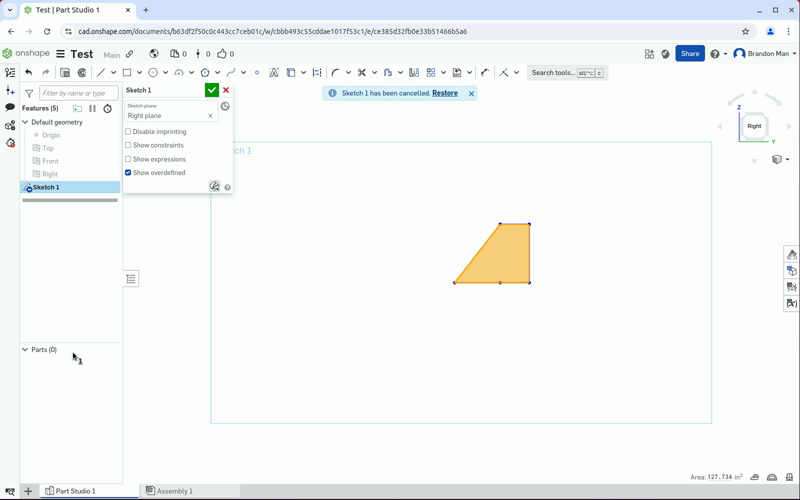
key(shift+y)
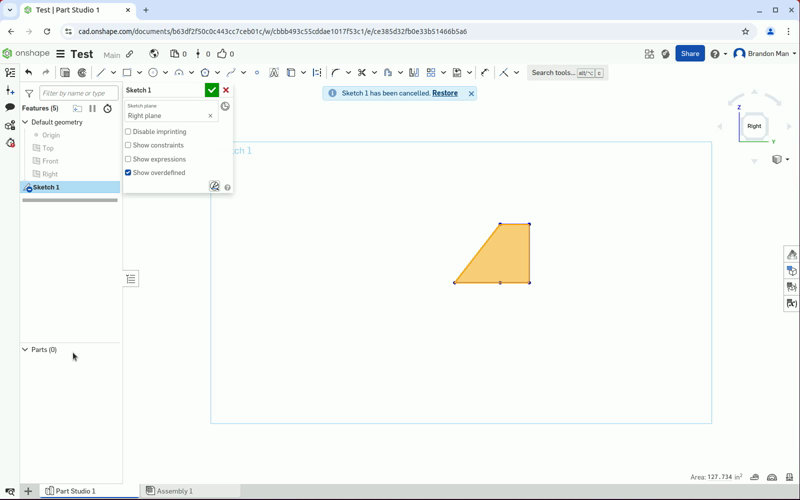
key(shift+e)
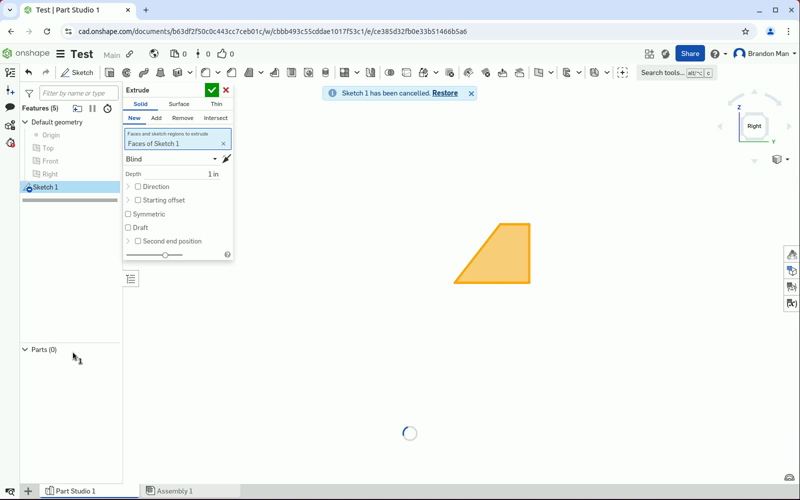
mouse_move(143, 106)
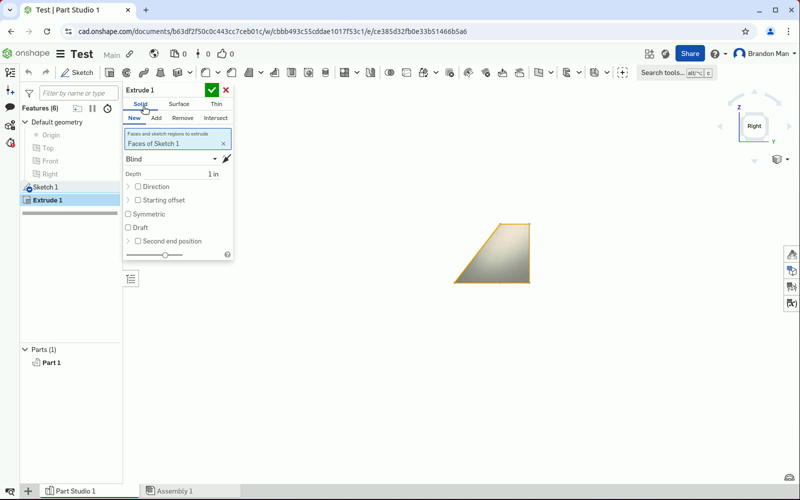
click(143, 106)
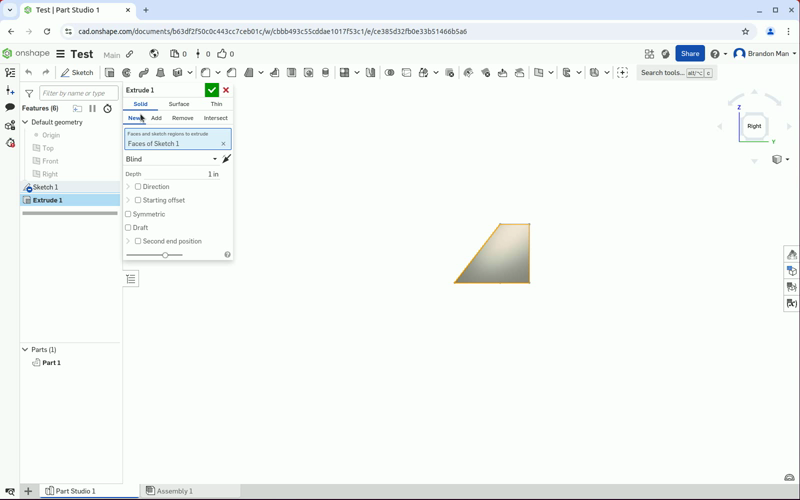
mouse_move(137, 120)
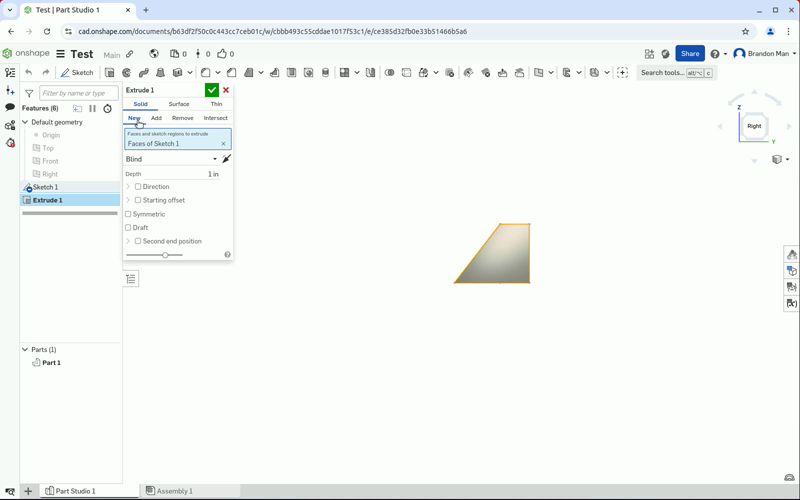
click(137, 120)
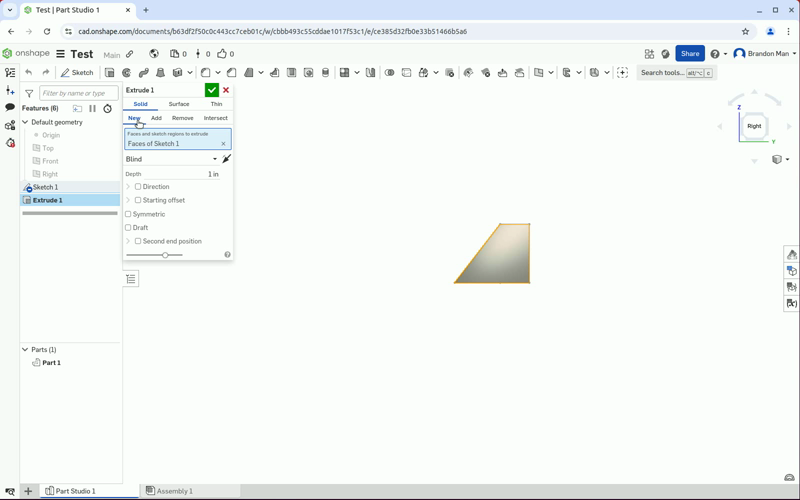
key(tab, 4)
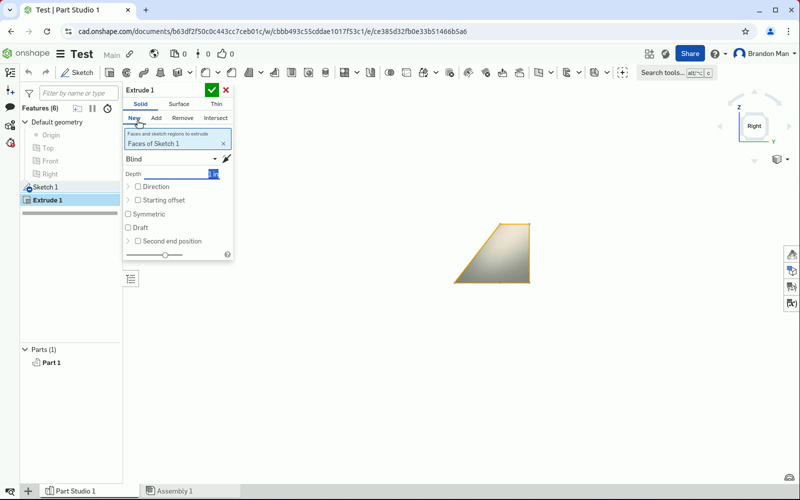
text(46.216)
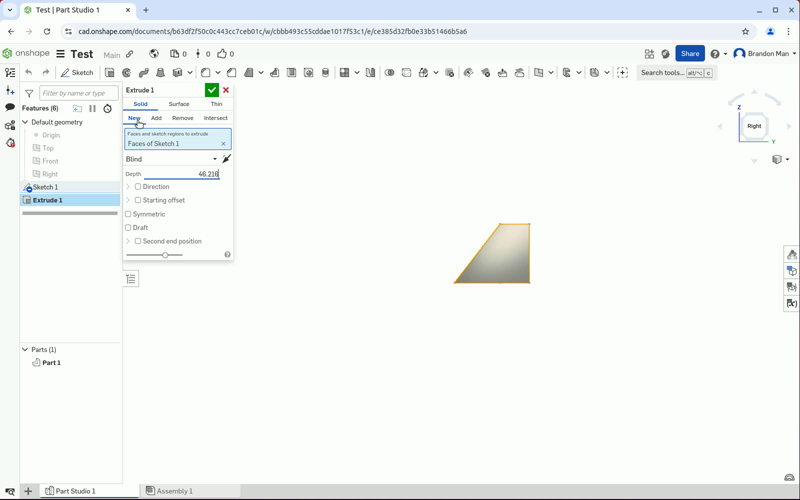
key(tab, 3)
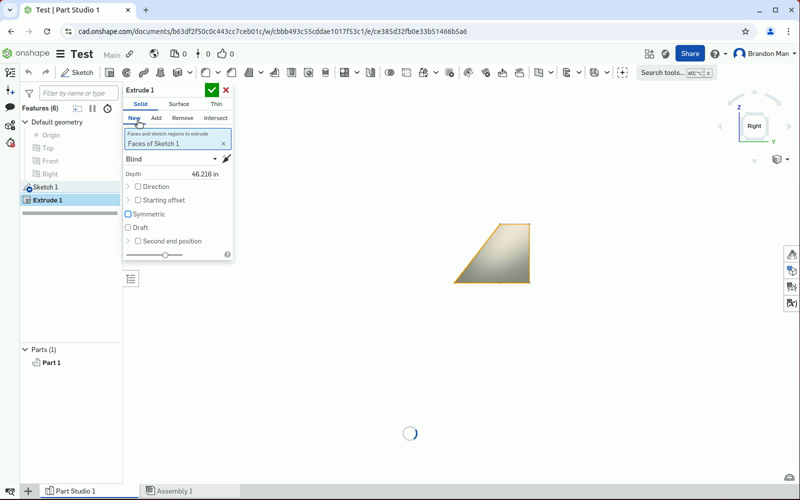
key(space)
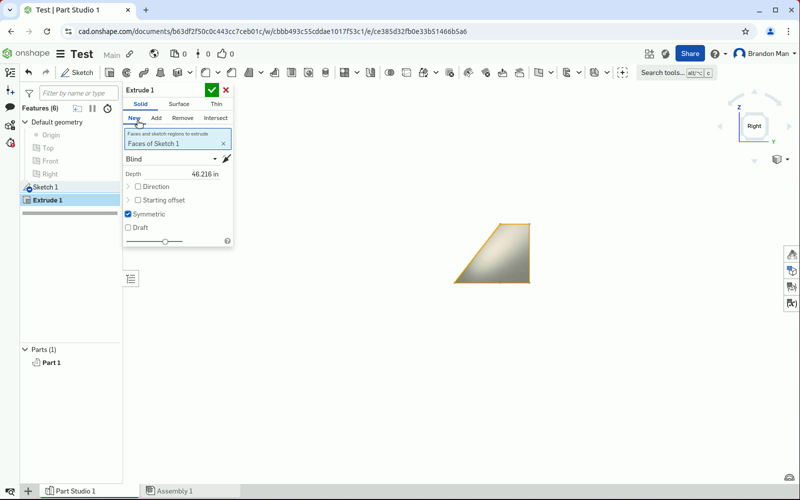
key(enter)
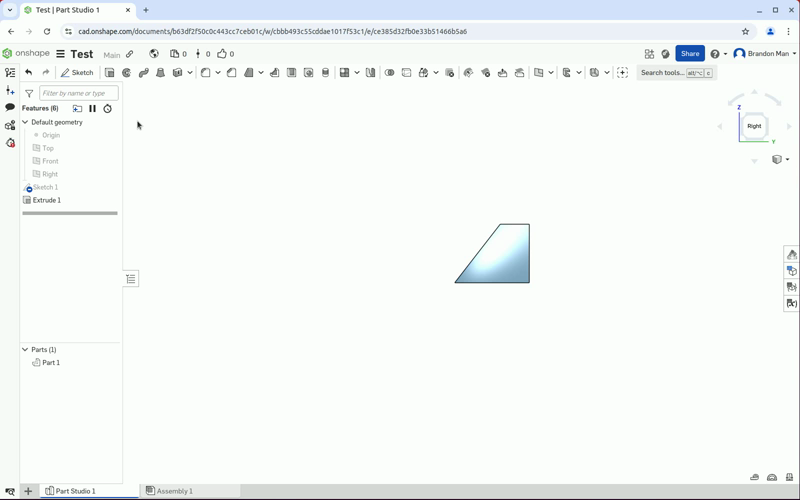
key(shift+h)
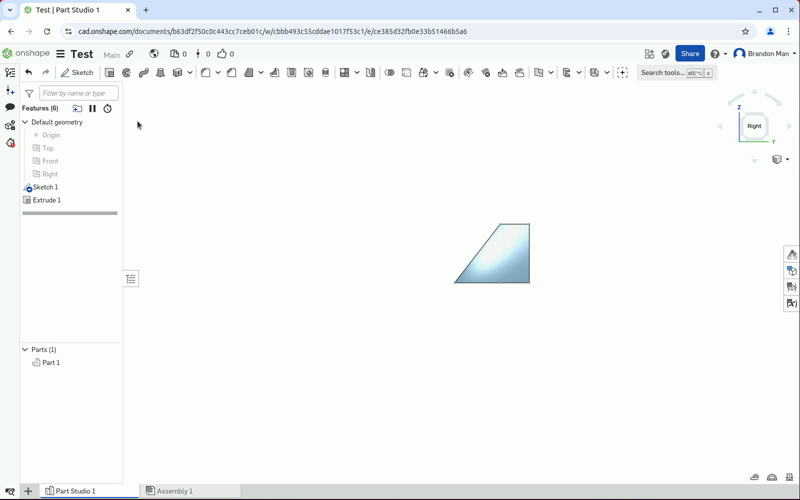
key(shift+h)
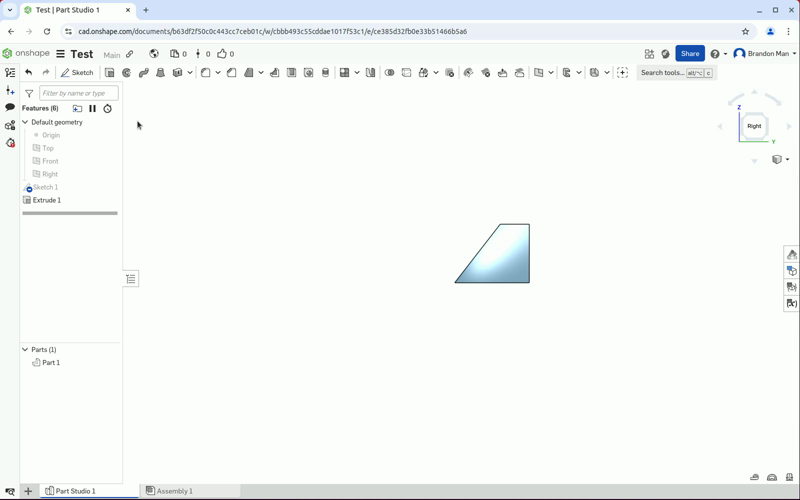
mouse_move(73, 189)
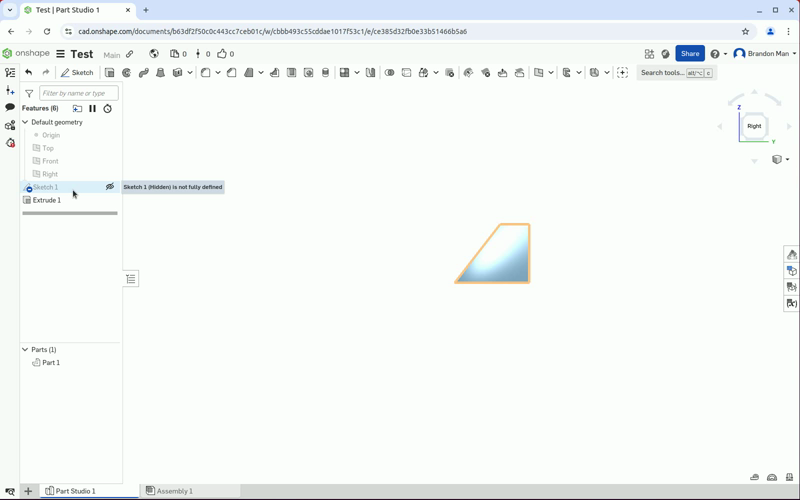
click(73, 189)
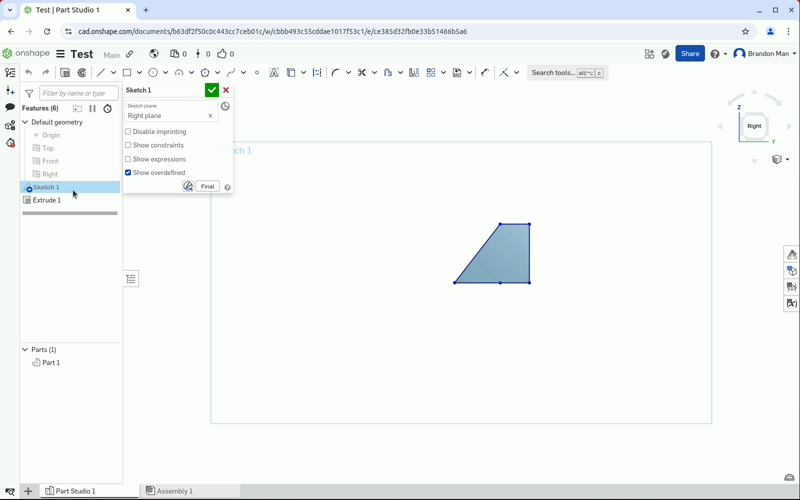
mouse_move(229, 92)
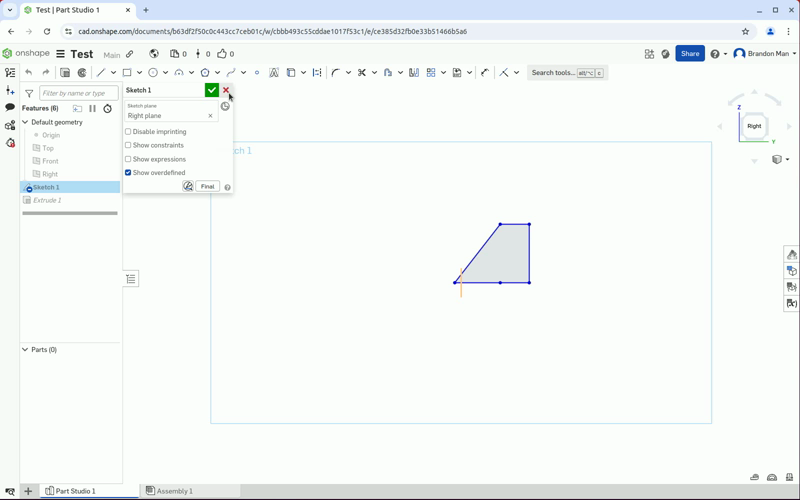
click(229, 92)
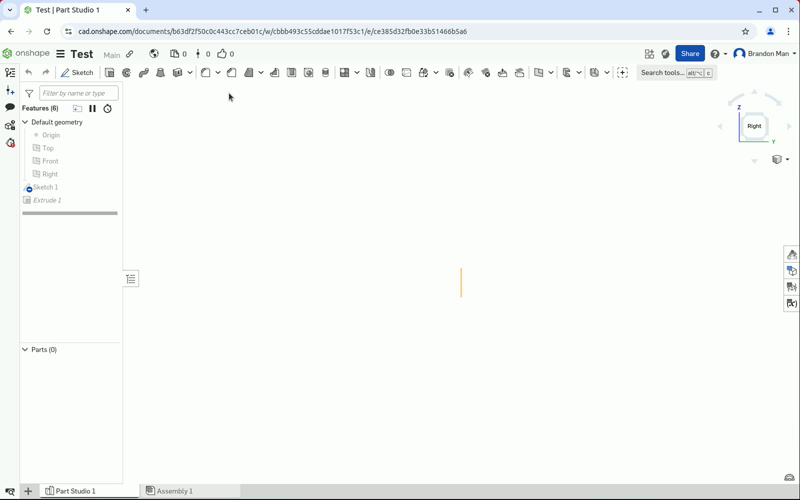
mouse_move(541, 75)
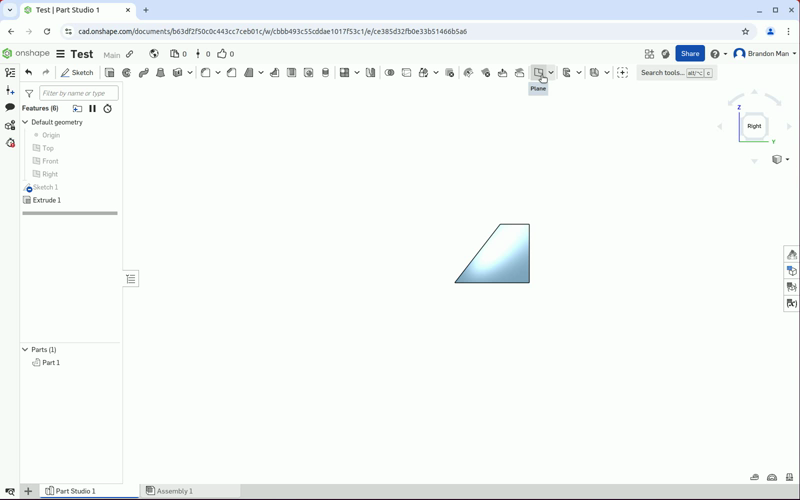
click(541, 75)
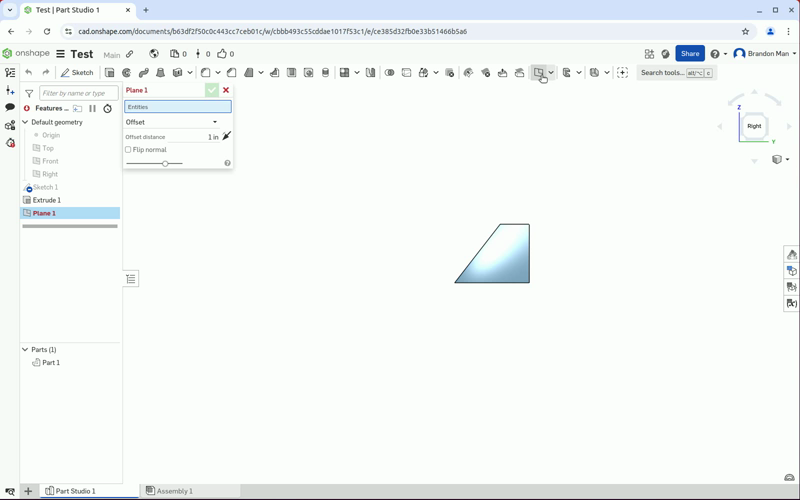
mouse_move(73, 176)
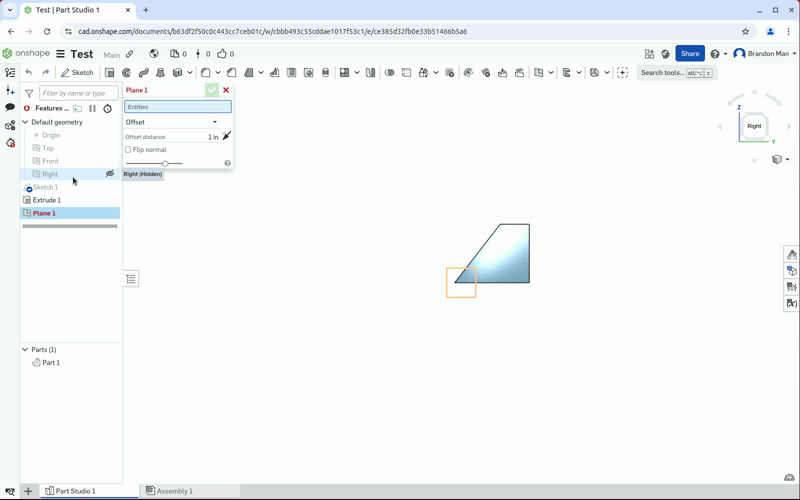
click(73, 176)
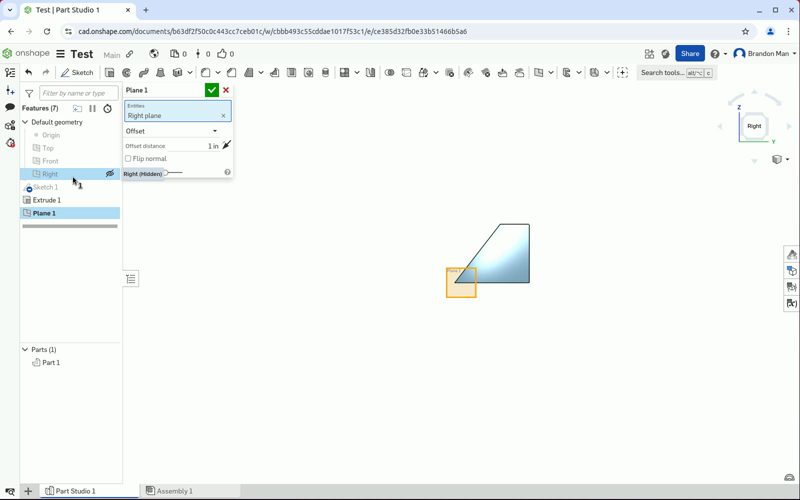
key(tab, 2)
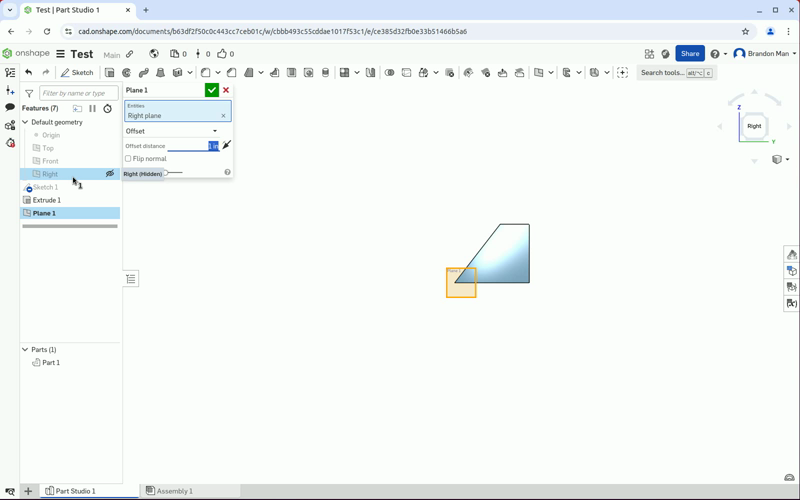
text(23.108)
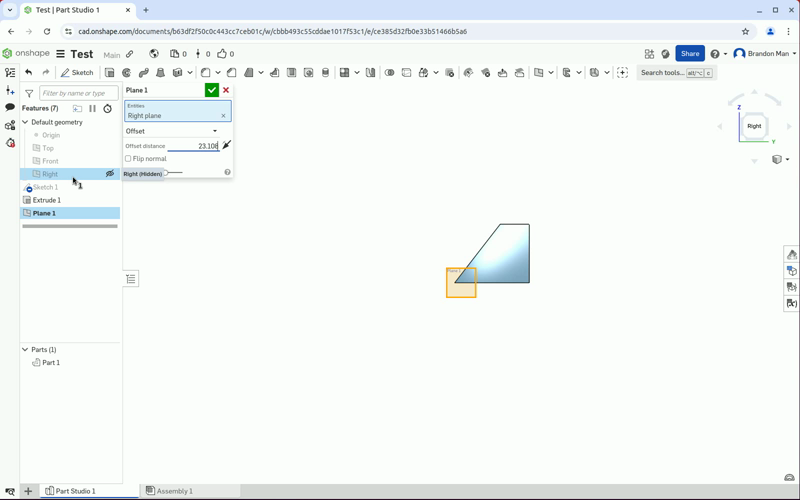
key(enter, 2)
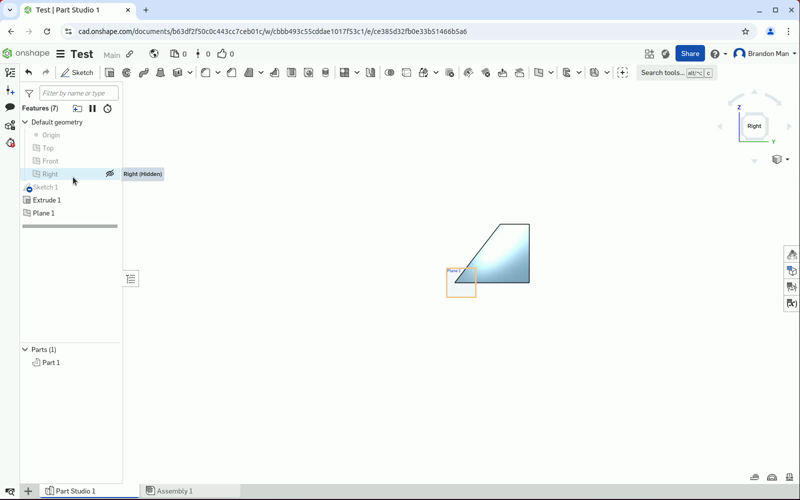
key(shift+s)
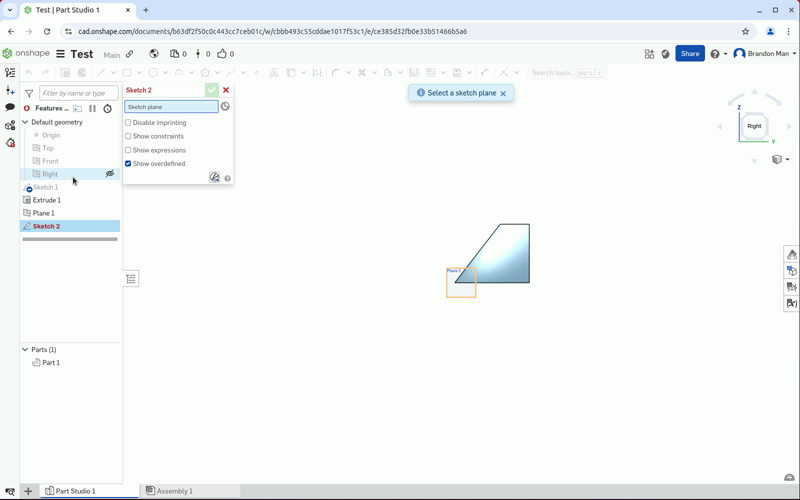
mouse_move(73, 215)
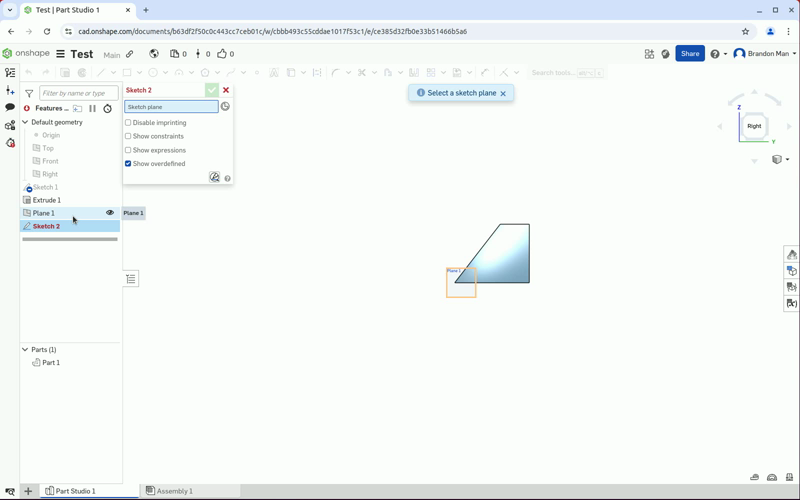
click(73, 215)
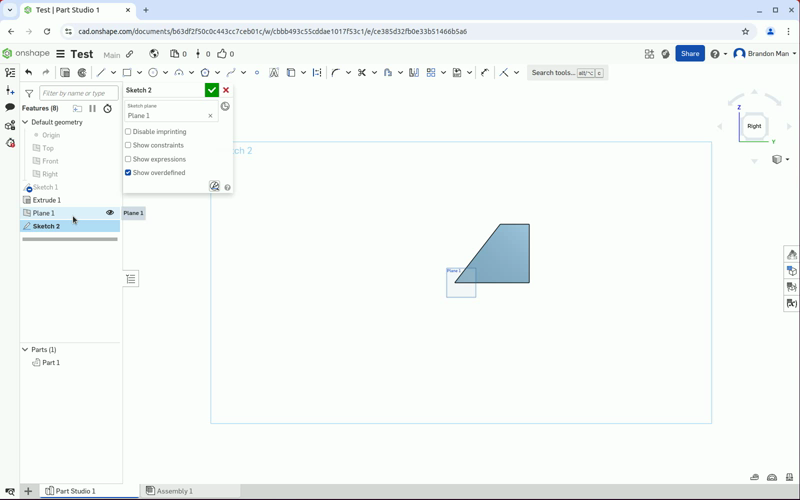
mouse_move(73, 352)
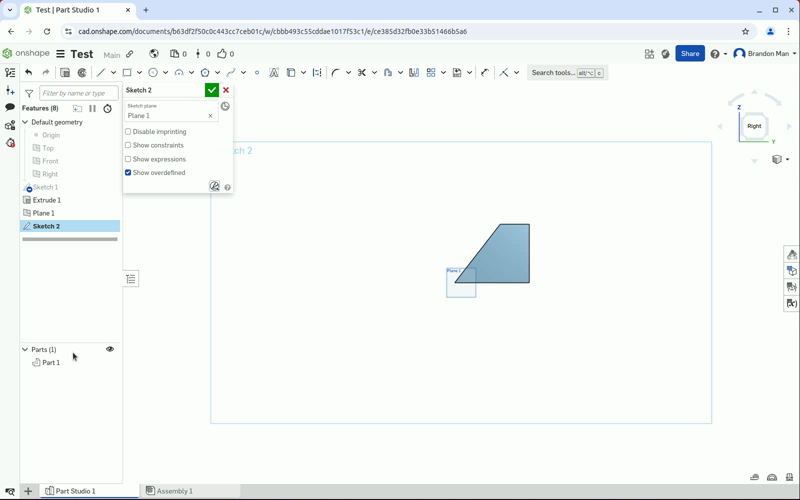
key(y)
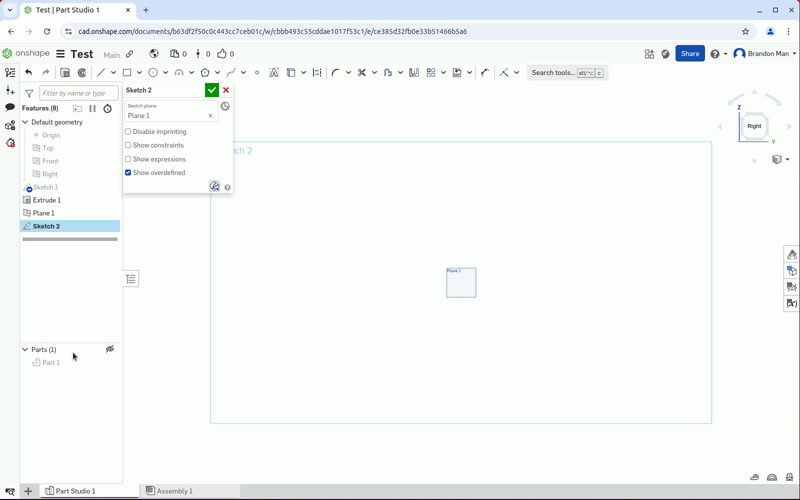
key(l)
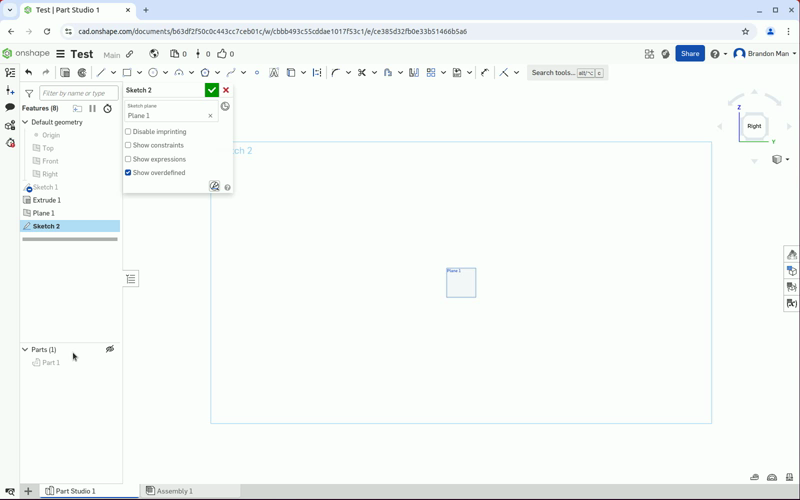
key_down(shift)
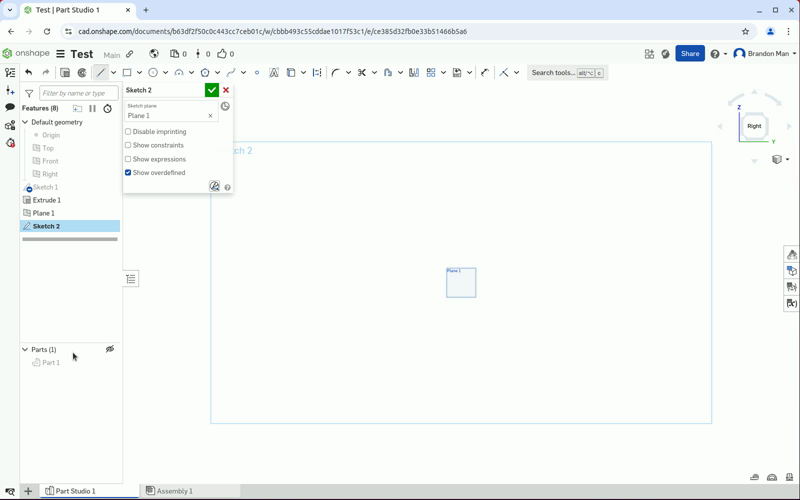
mouse_move(445, 275)
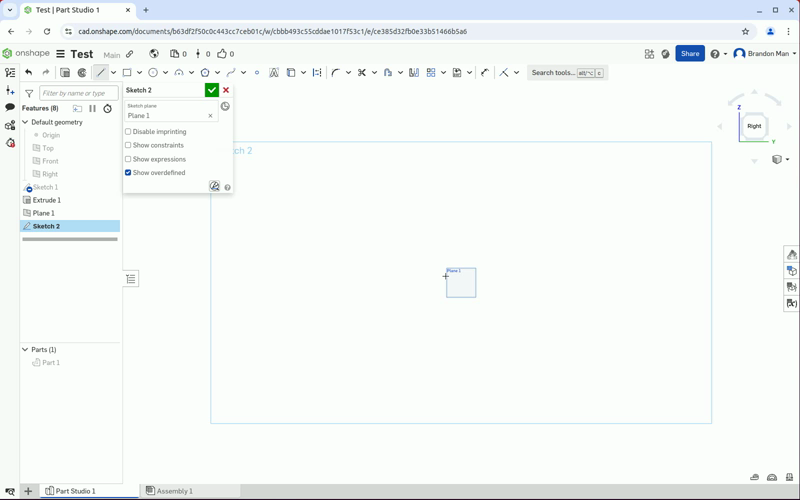
click(445, 275)
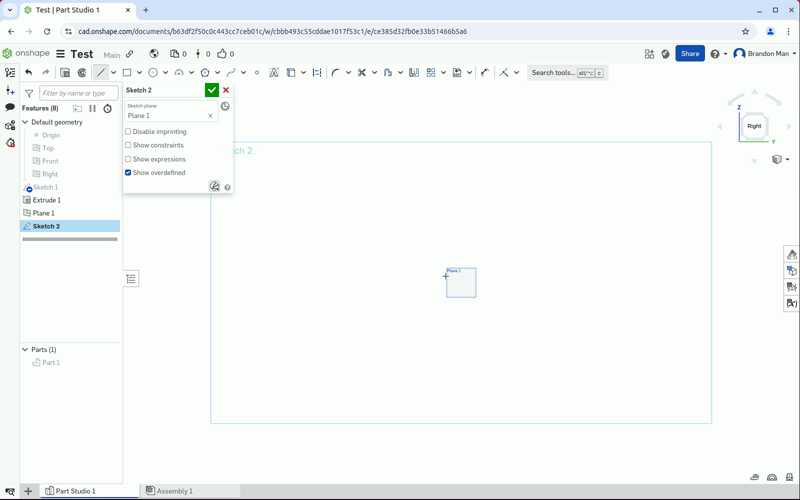
key_up(shift)
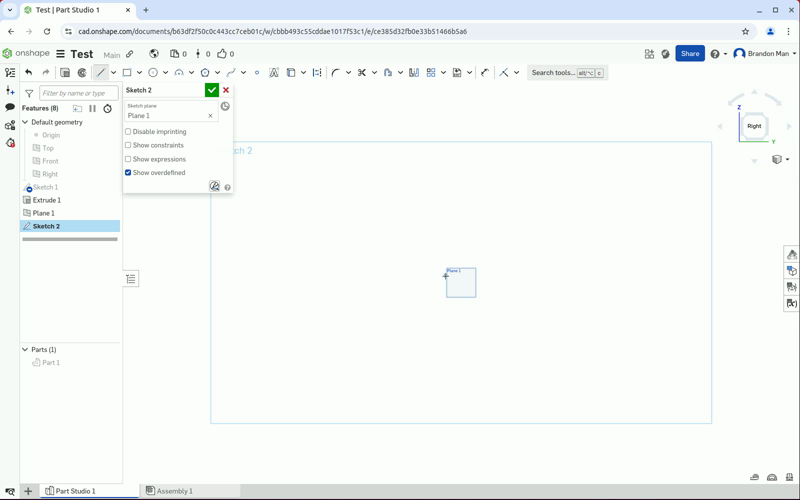
key_down(shift)
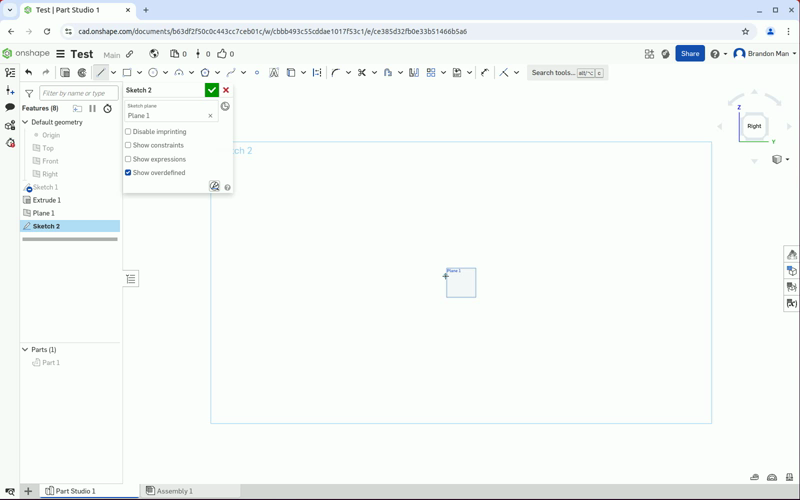
mouse_move(475, 275)
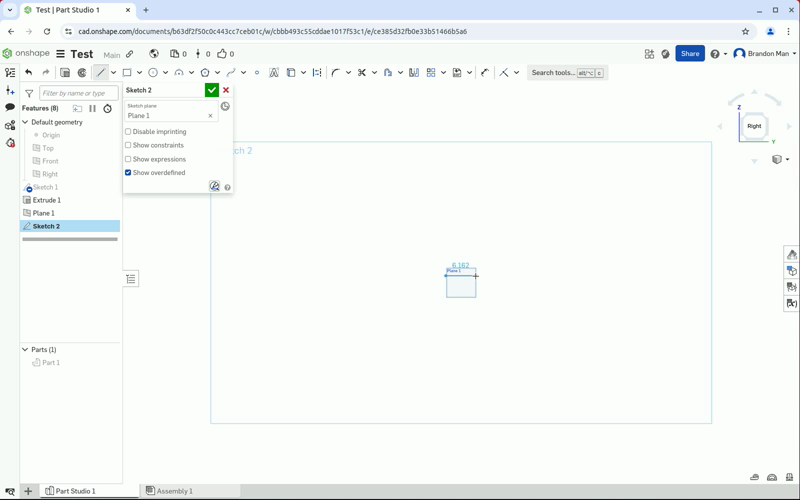
mouse_move(455, 283)
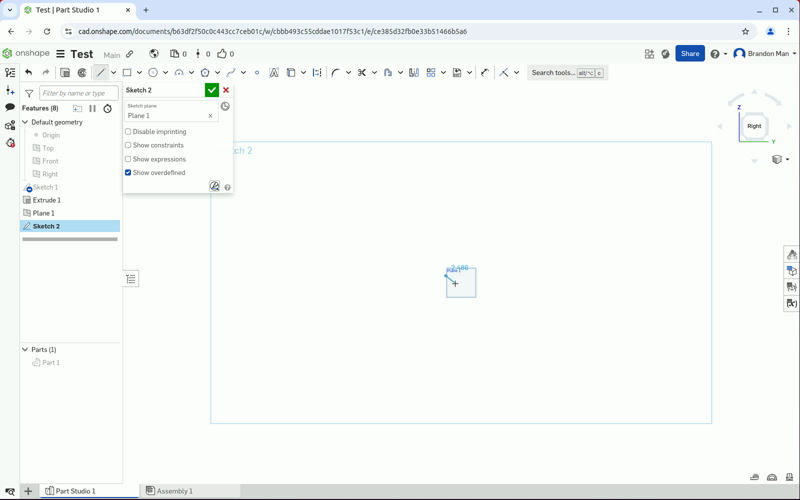
click(455, 283)
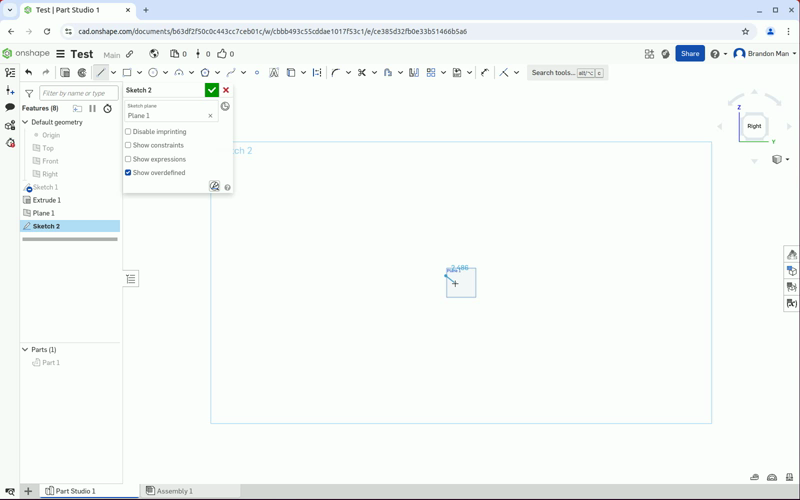
key_up(shift)
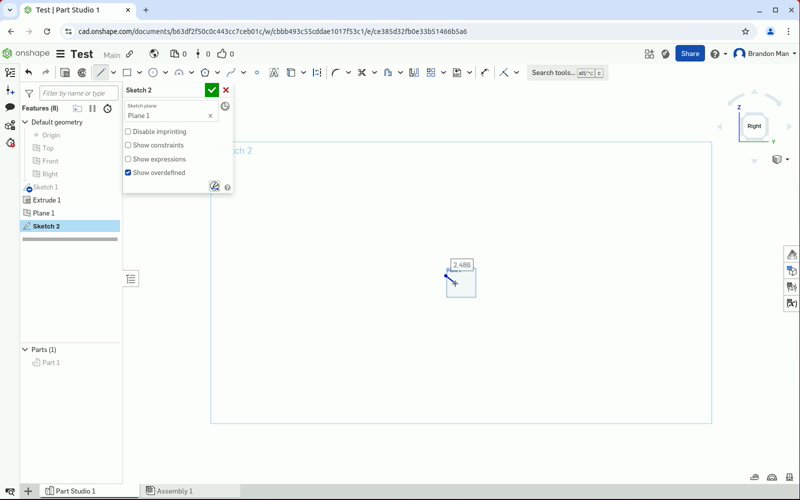
key_down(shift)
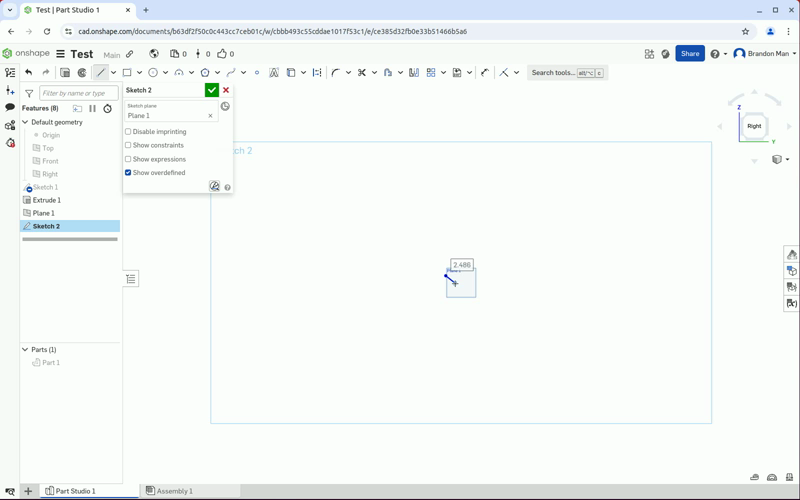
mouse_move(499, 225)
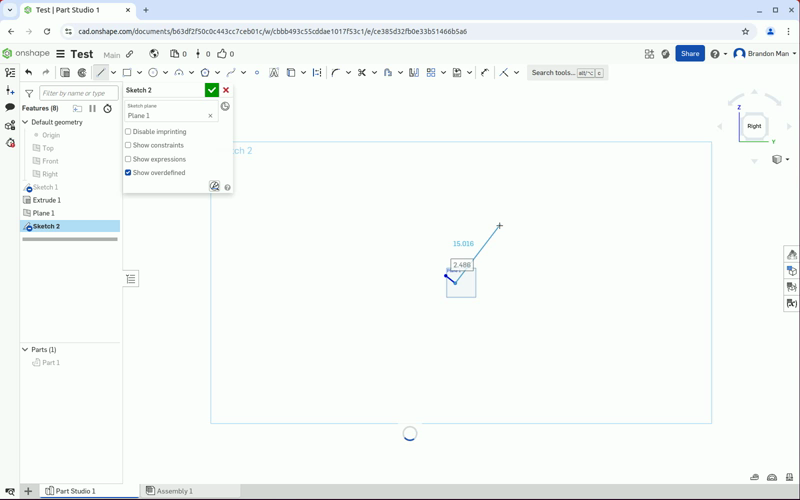
click(499, 225)
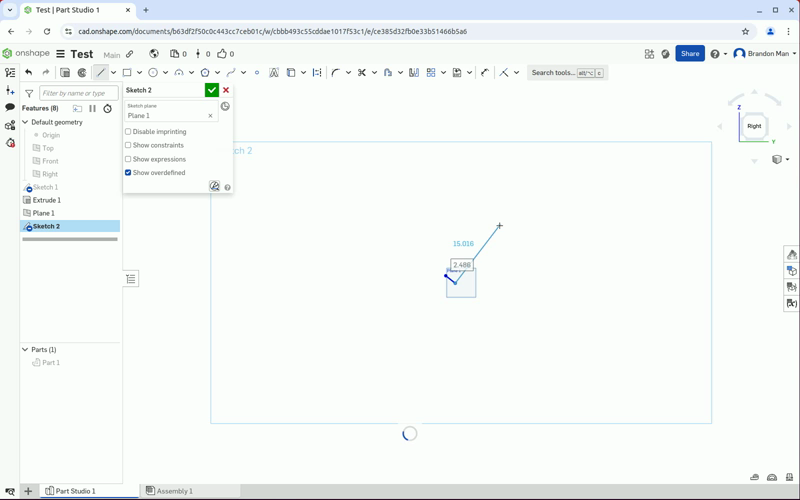
key_up(shift)
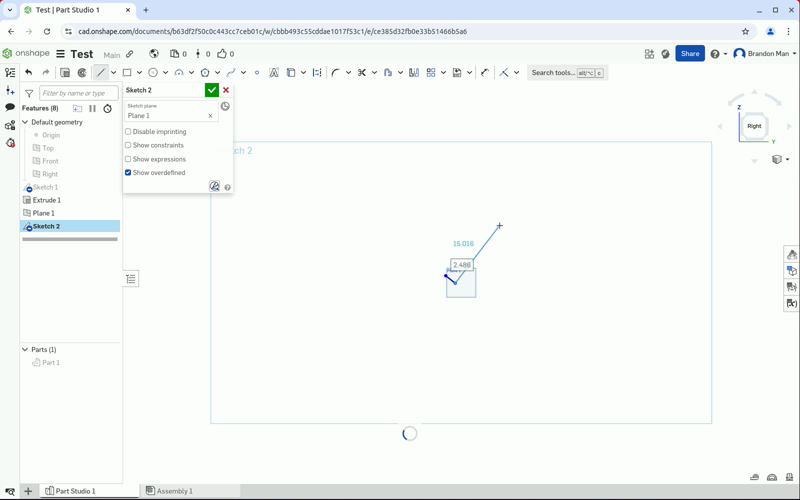
key_down(shift)
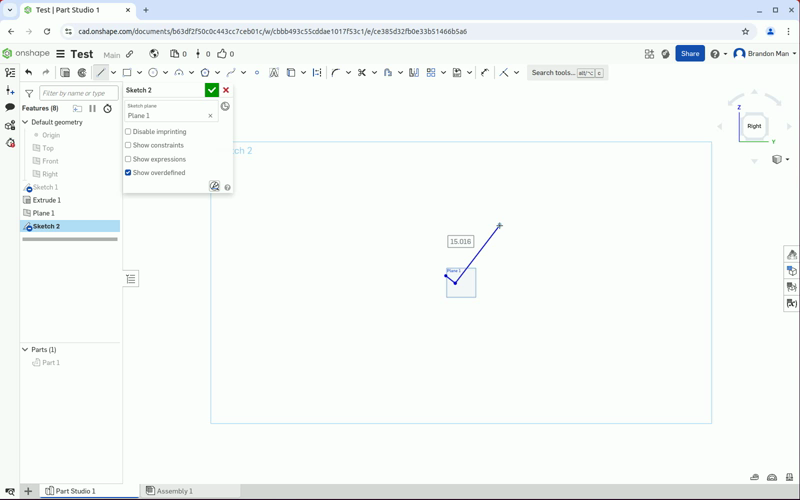
mouse_move(529, 225)
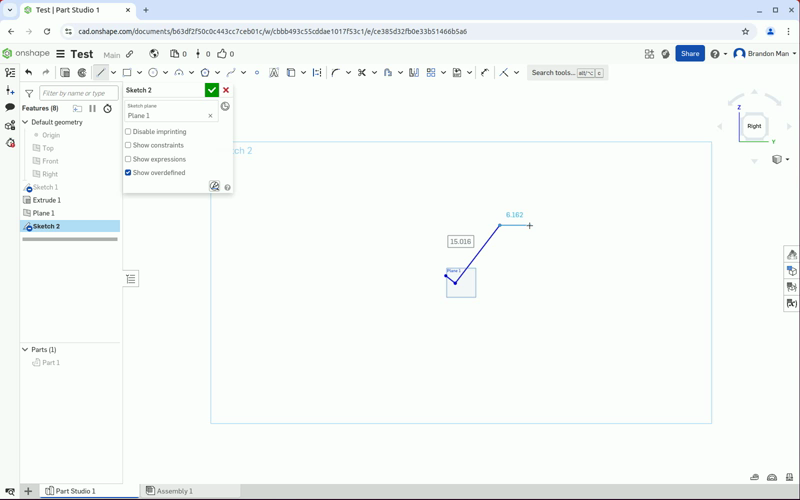
mouse_move(490, 217)
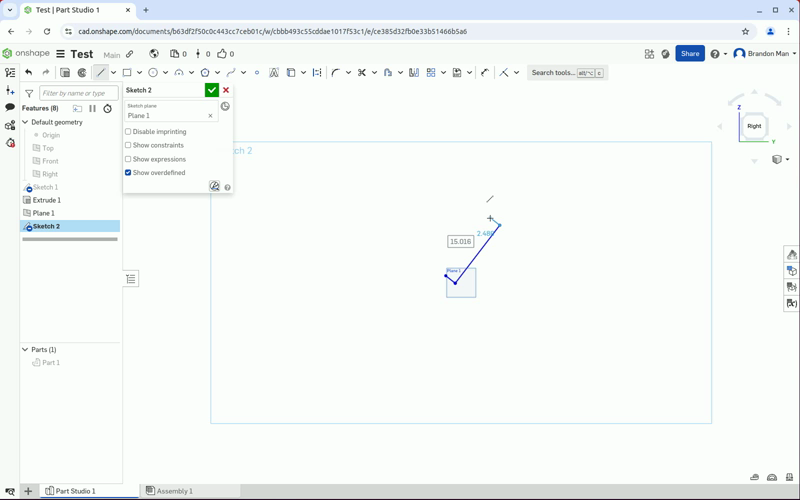
click(490, 217)
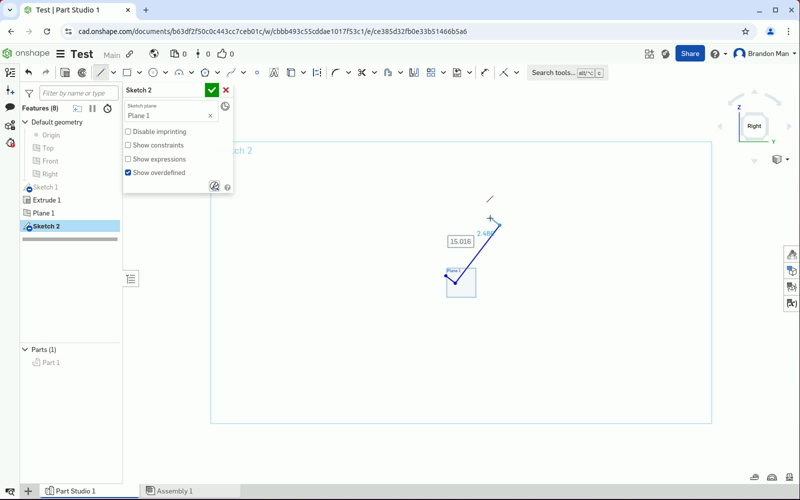
key_up(shift)
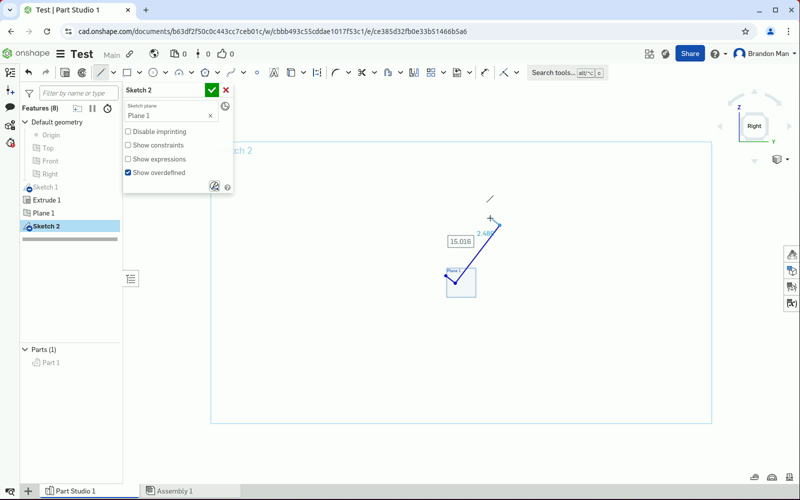
key_down(shift)
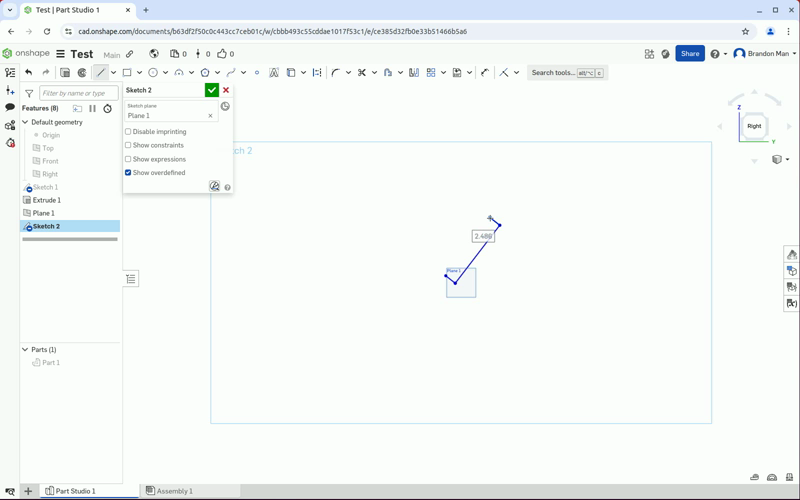
mouse_move(445, 275)
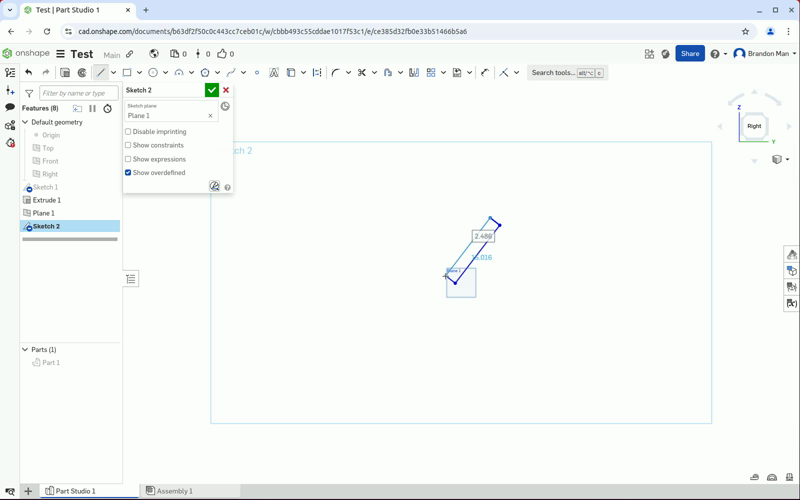
key_up(shift)
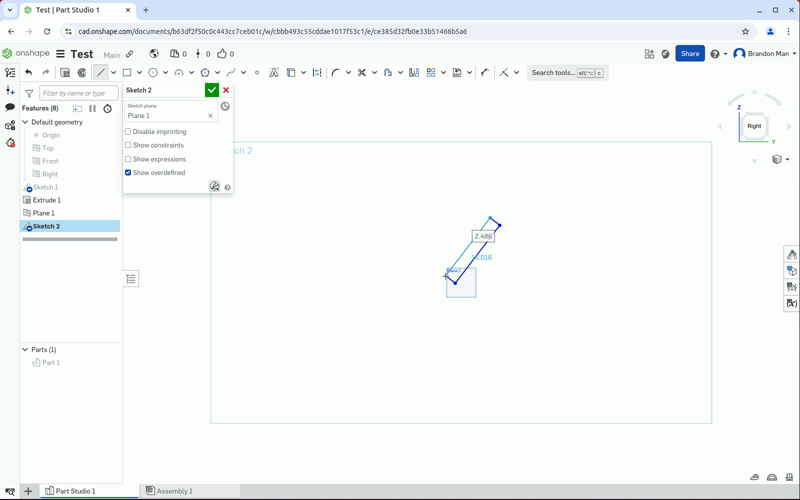
click(445, 275)
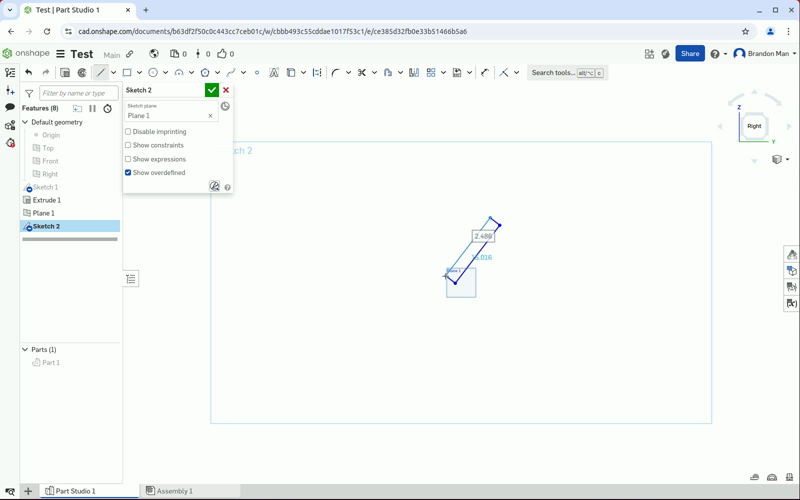
key(esc)
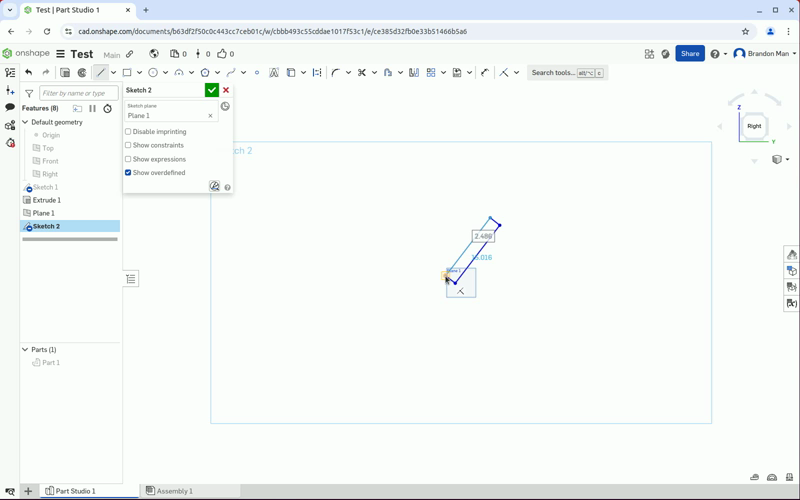
mouse_move(463, 264)
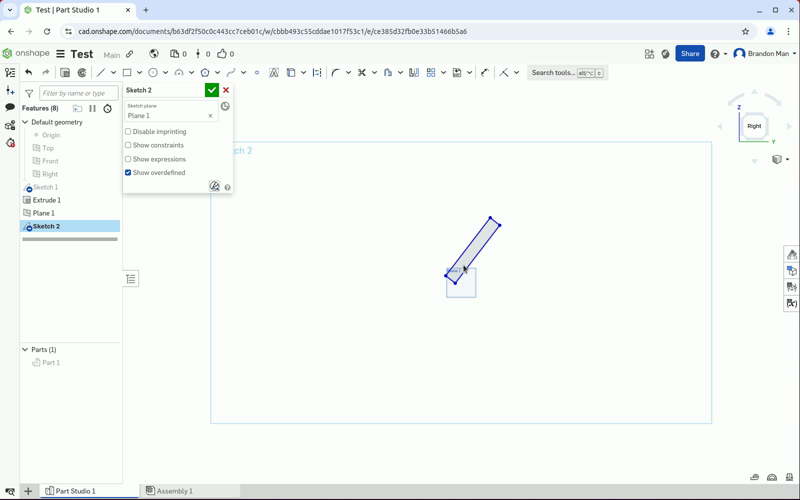
scroll(6)
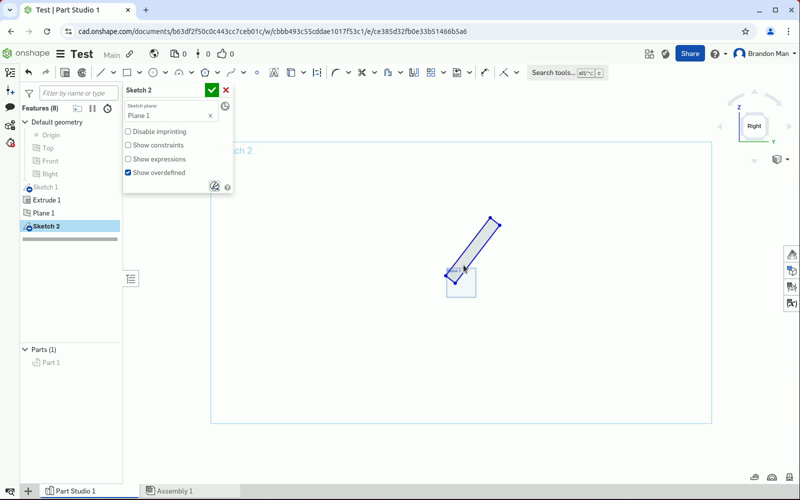
scroll(6)
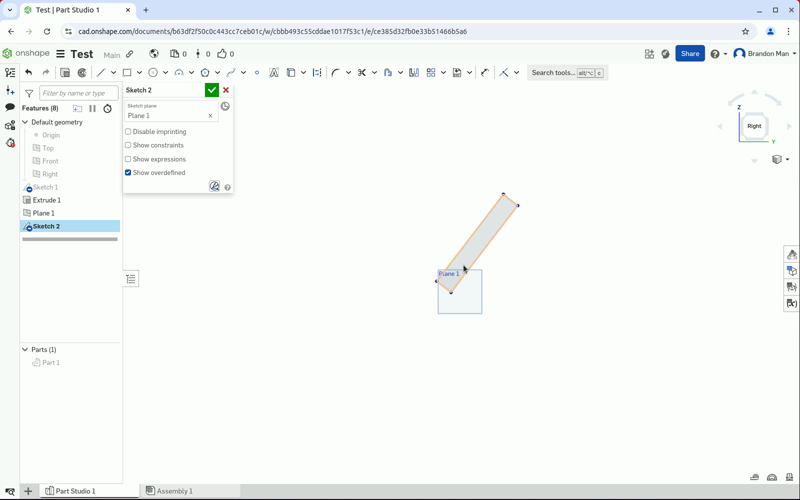
scroll(6)
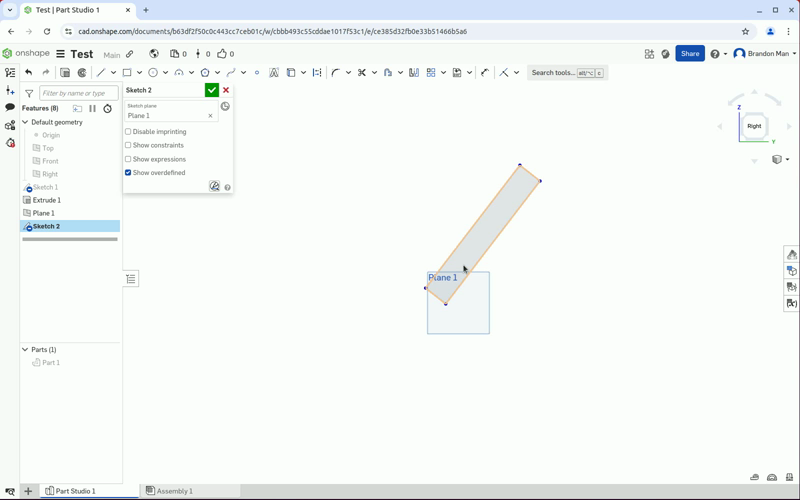
scroll(6)
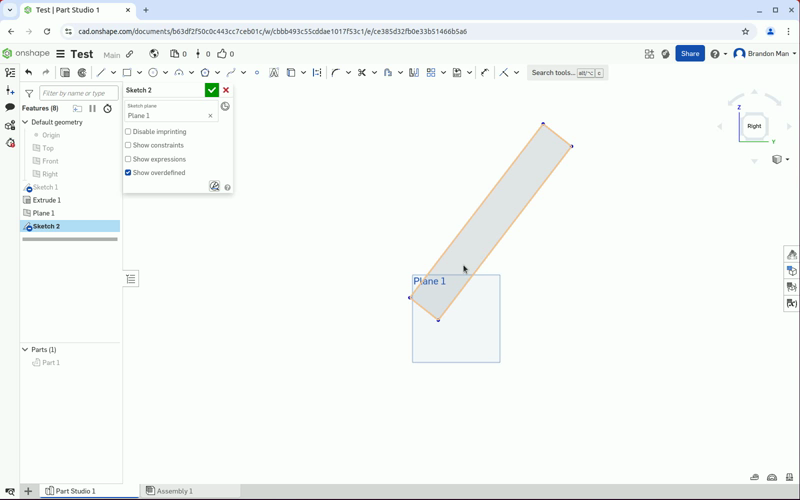
scroll(6)
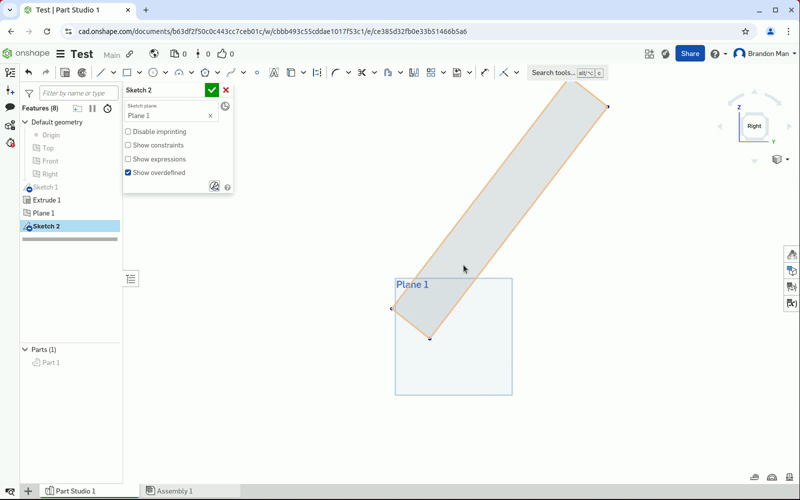
scroll(6)
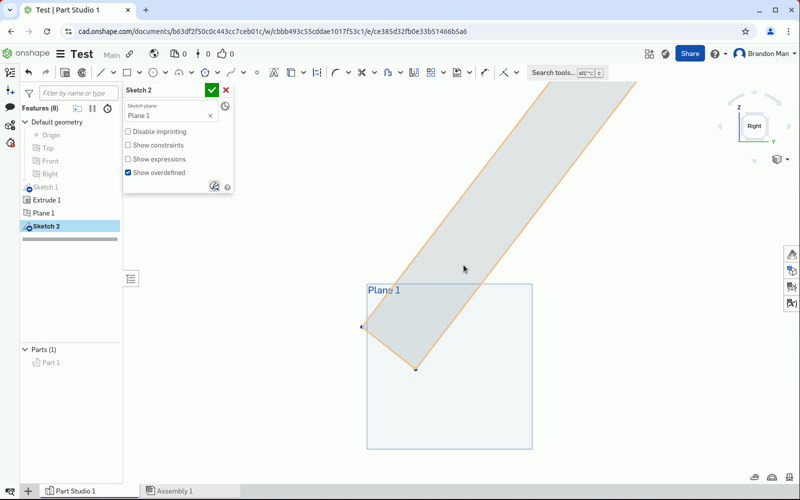
scroll(6)
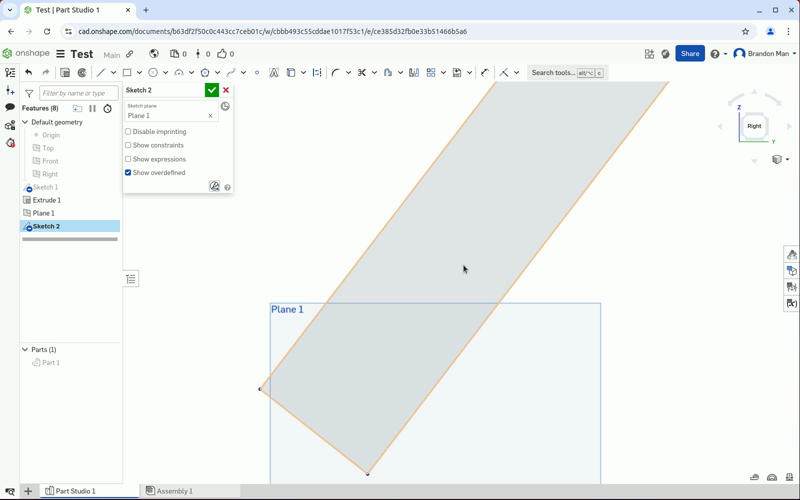
click(463, 264)
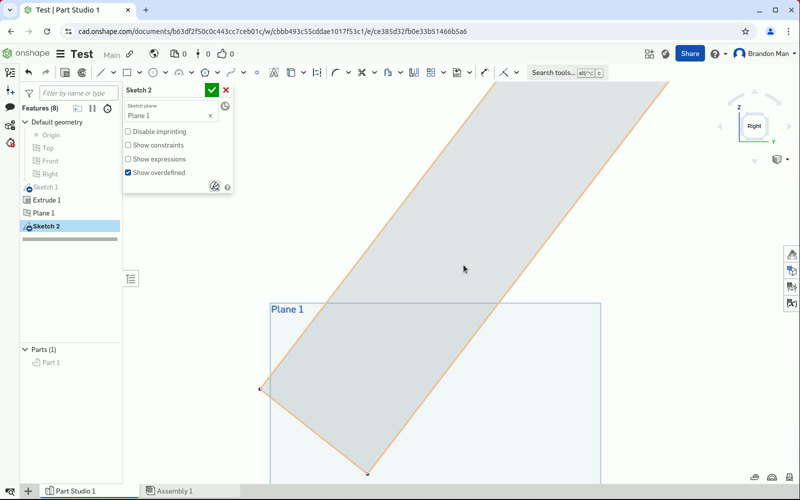
scroll(-6)
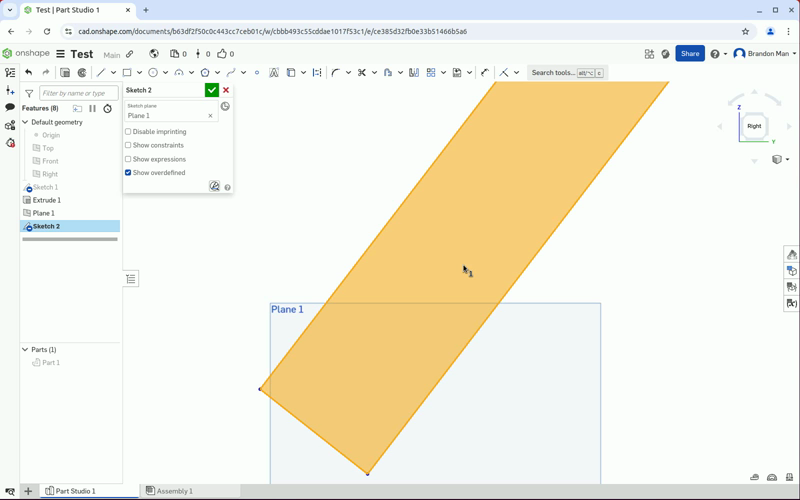
scroll(-6)
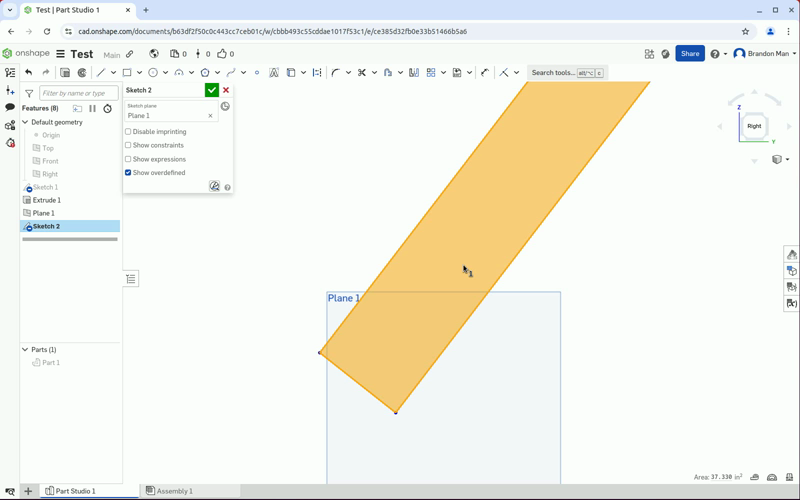
scroll(-6)
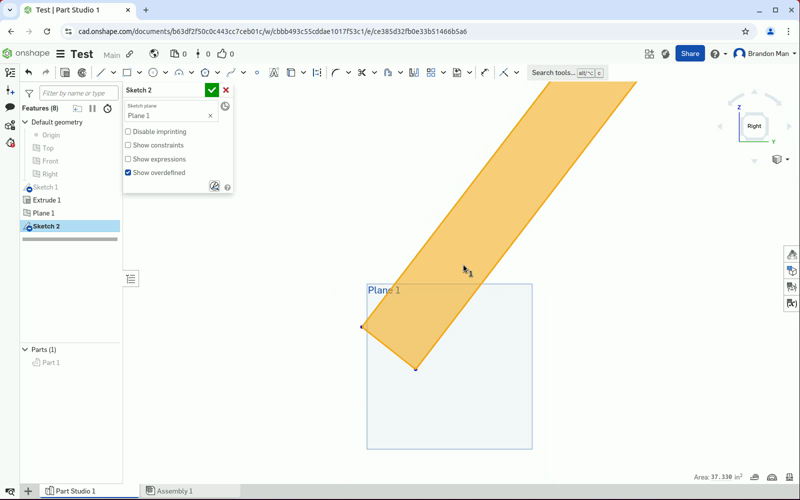
scroll(-6)
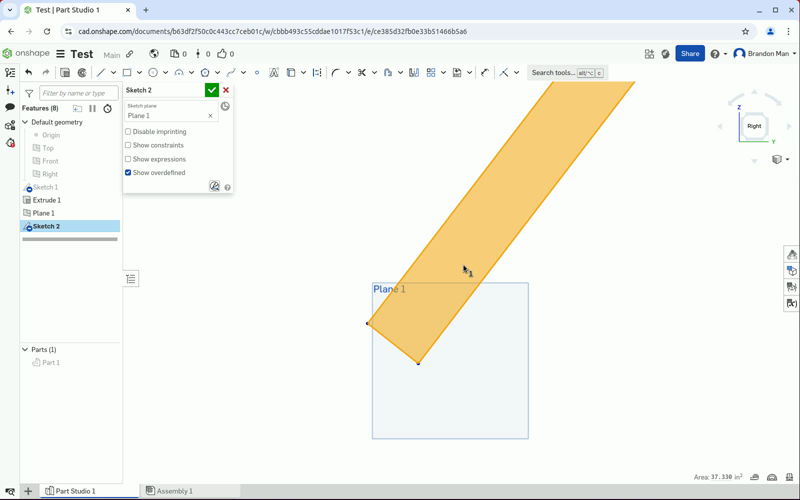
scroll(-6)
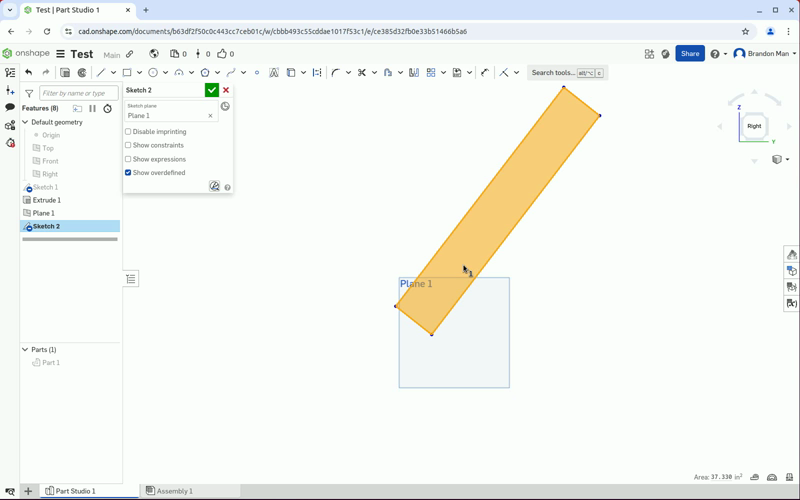
scroll(-6)
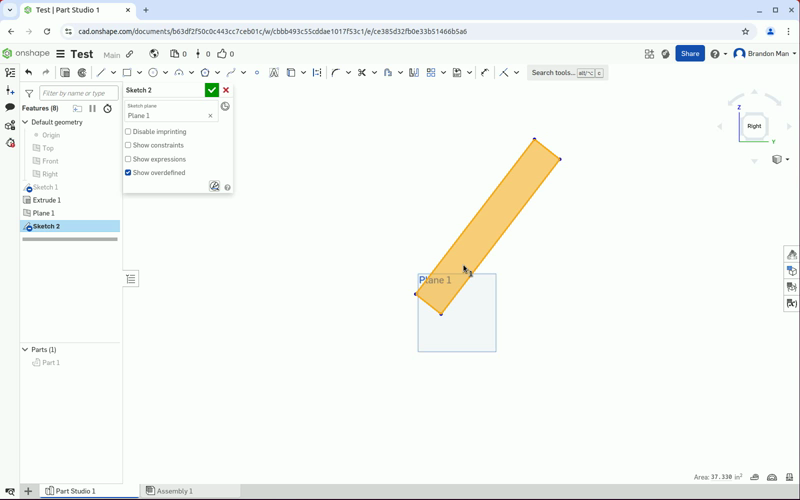
scroll(-6)
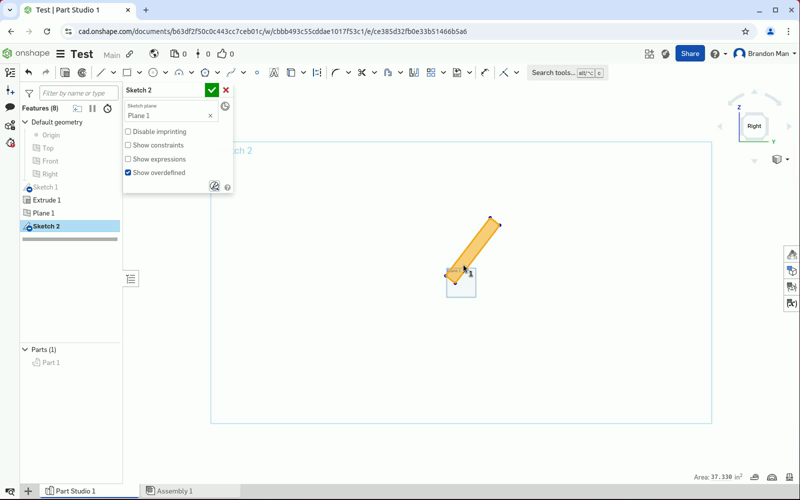
mouse_move(73, 352)
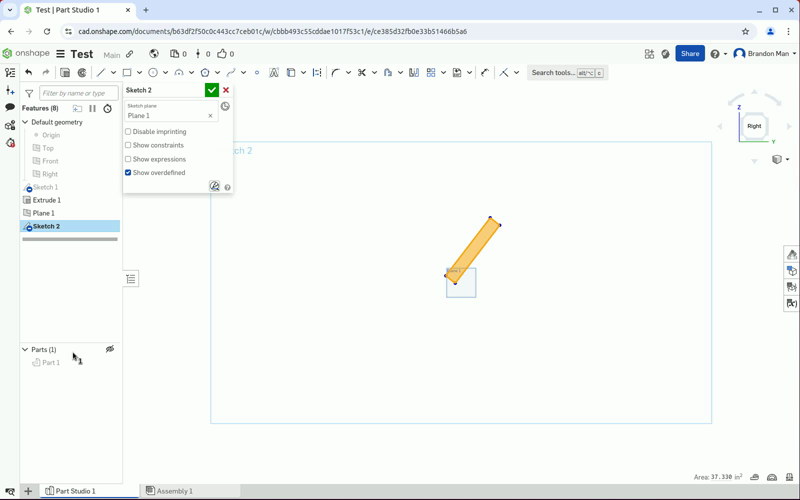
key(shift+y)
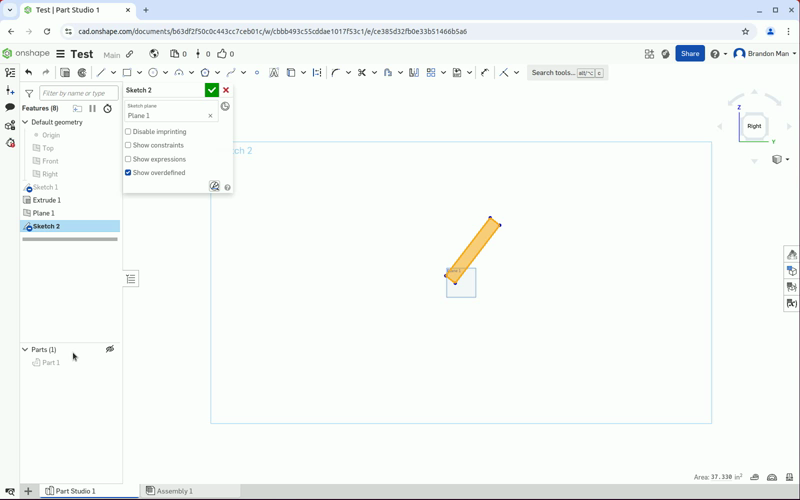
key(shift+e)
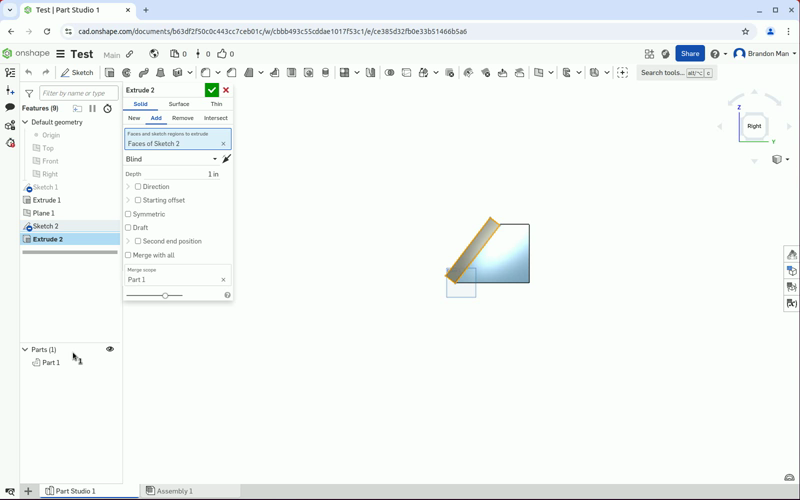
mouse_move(143, 106)
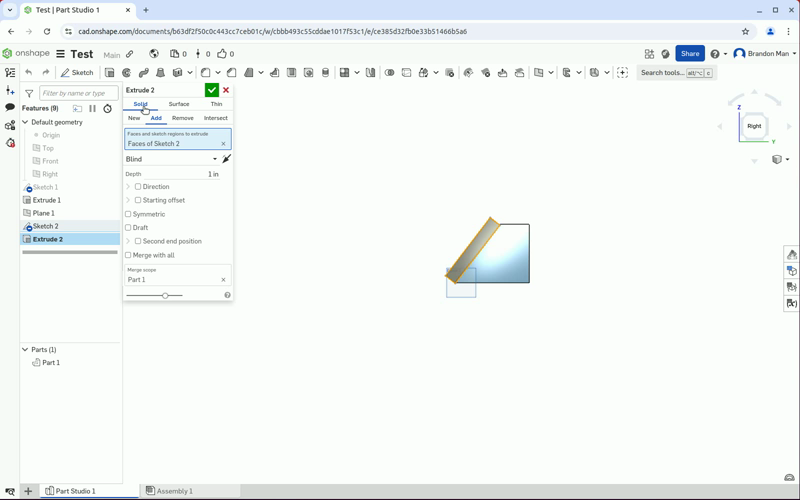
click(143, 106)
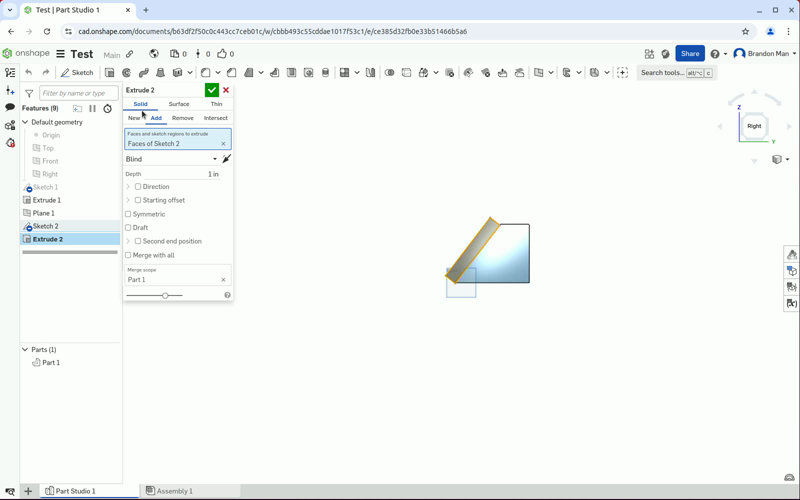
mouse_move(137, 120)
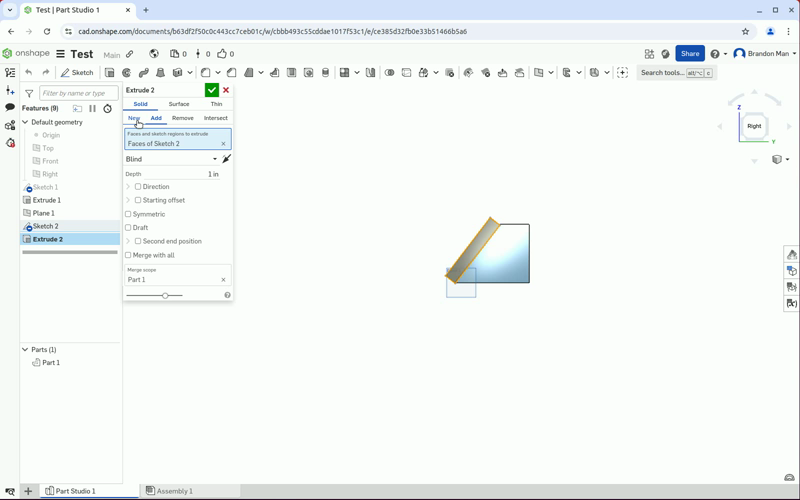
click(137, 120)
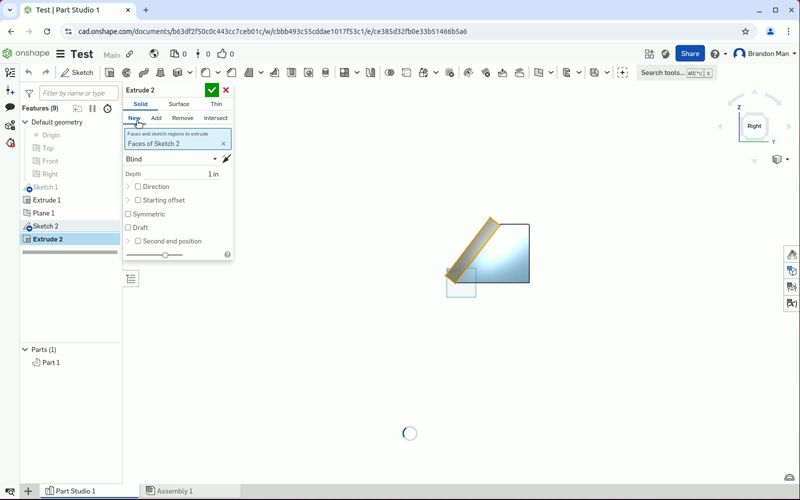
key(tab, 4)
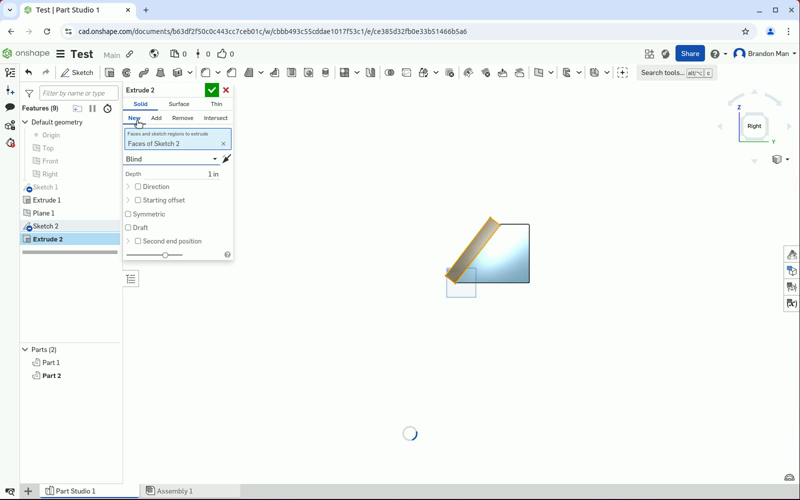
text(-0.481)
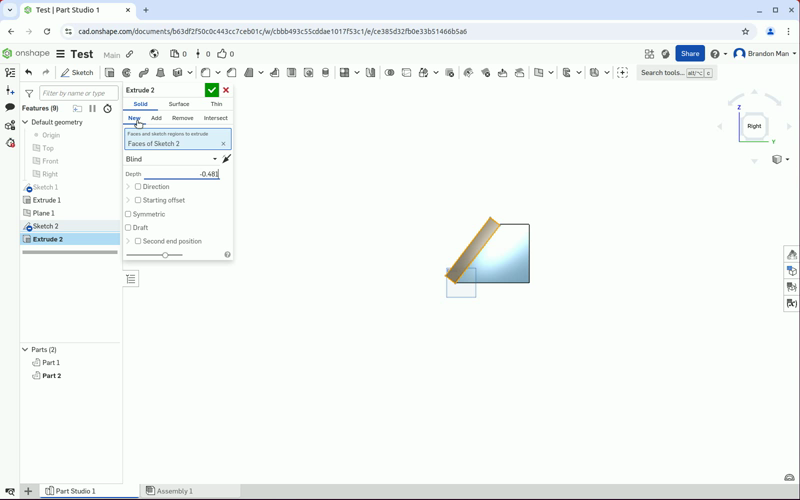
key(enter)
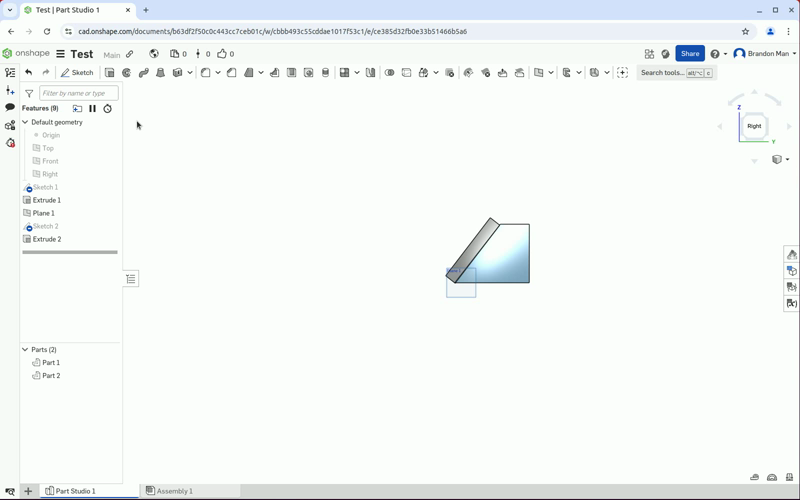
key(shift+h)
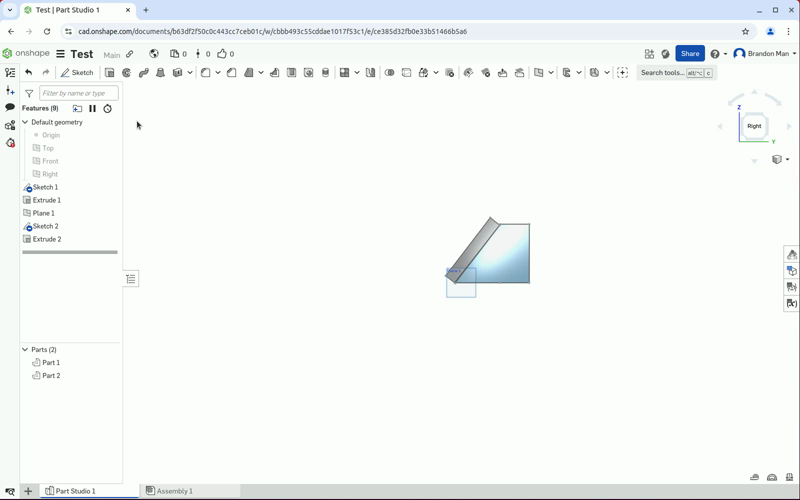
key(shift+h)
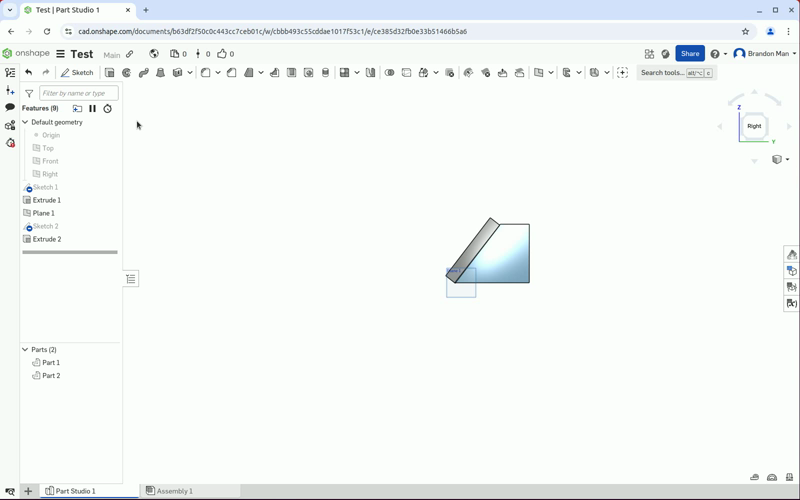
mouse_move(73, 189)
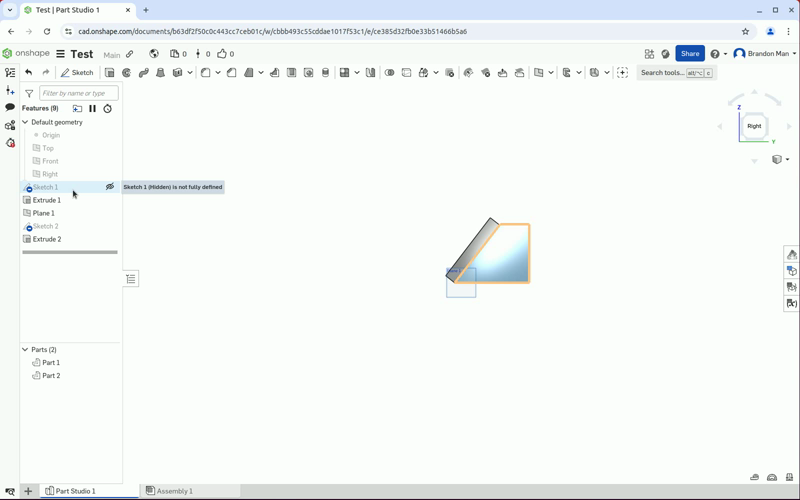
click(73, 189)
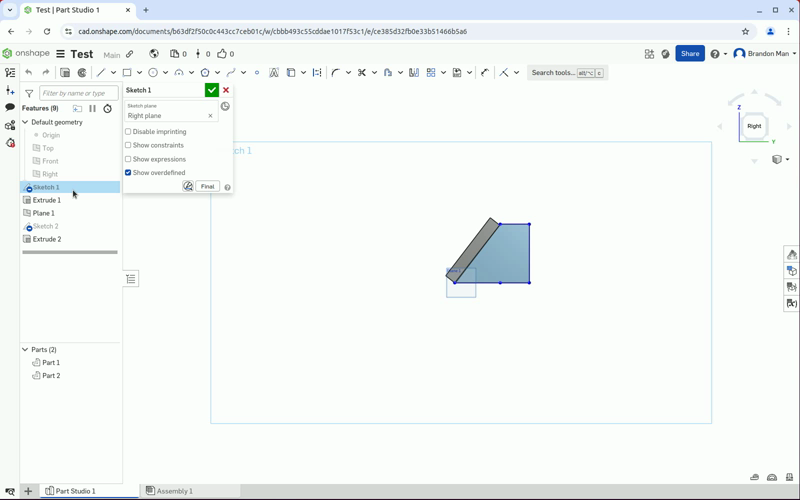
mouse_move(229, 92)
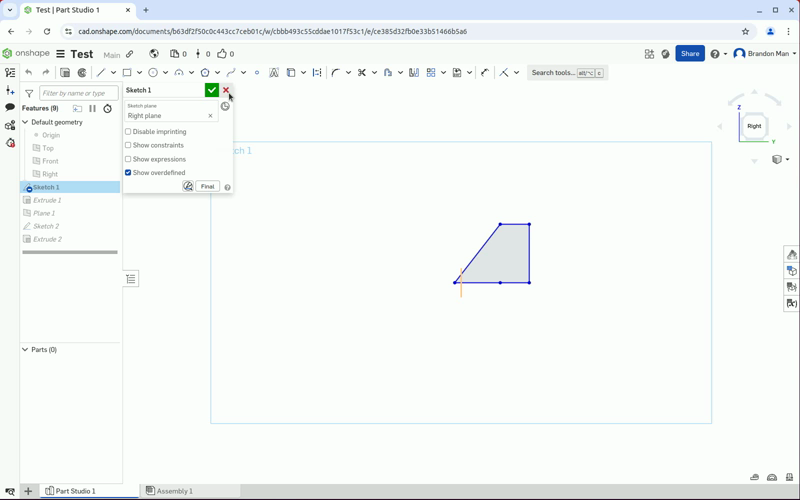
click(229, 92)
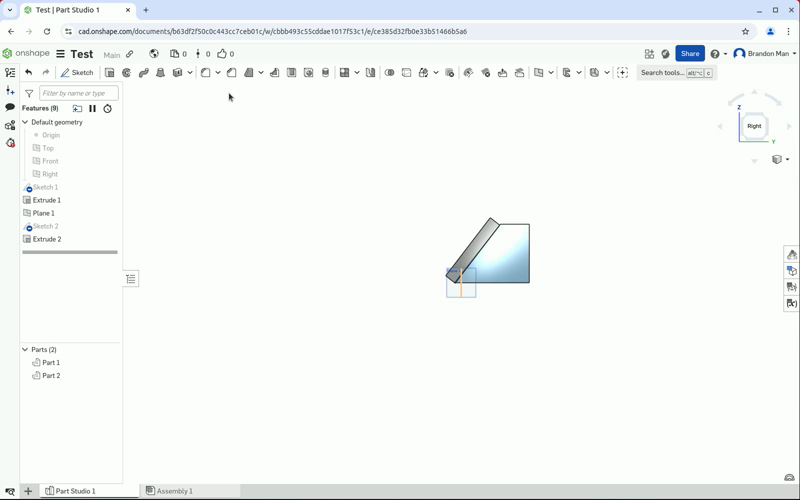
mouse_move(541, 75)
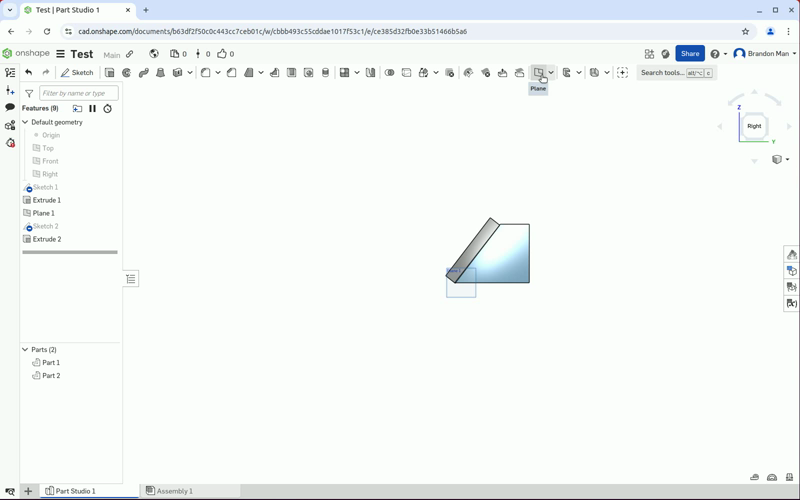
click(541, 75)
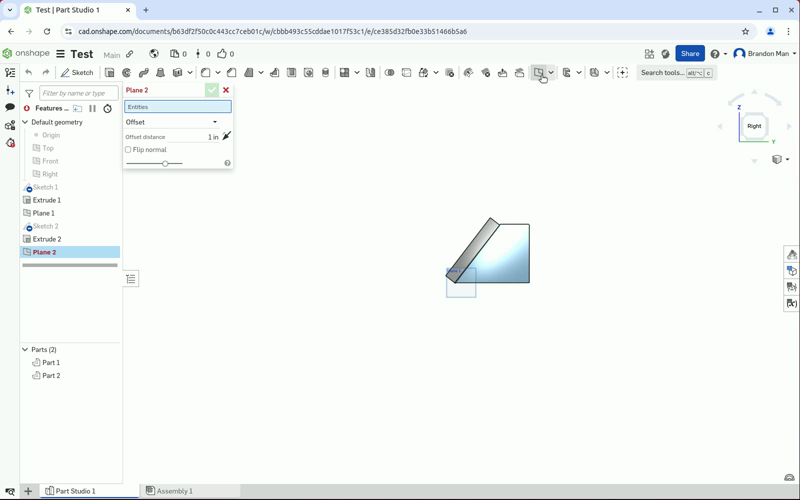
mouse_move(73, 176)
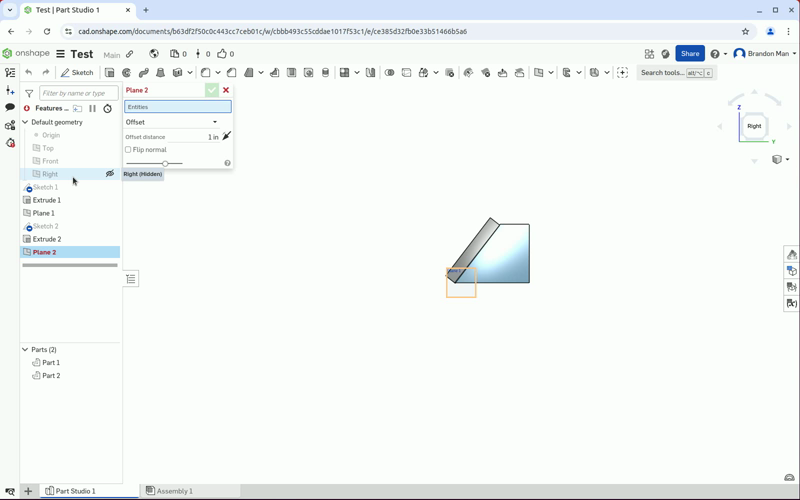
click(73, 176)
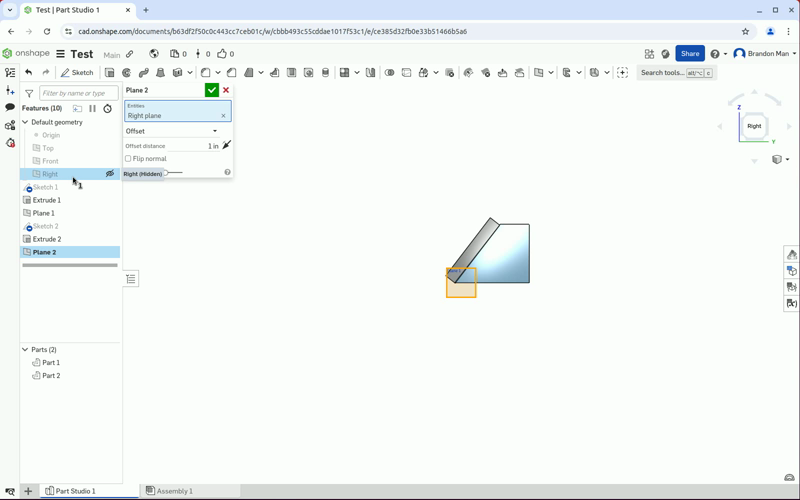
key(tab, 2)
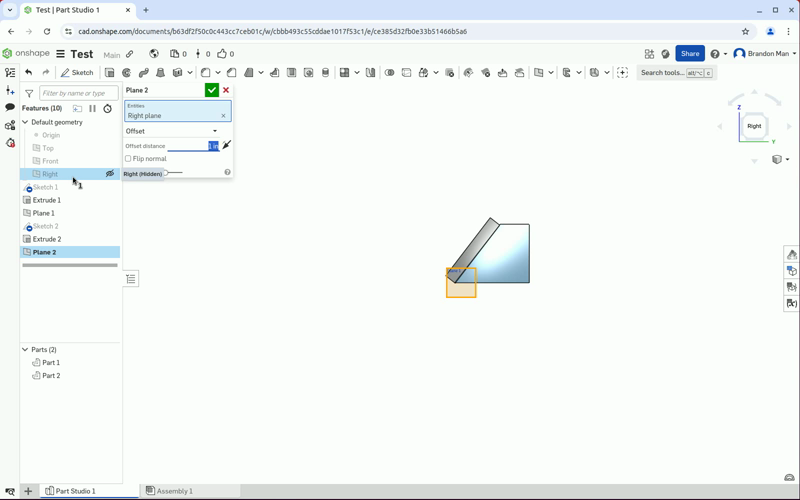
text(23.108)
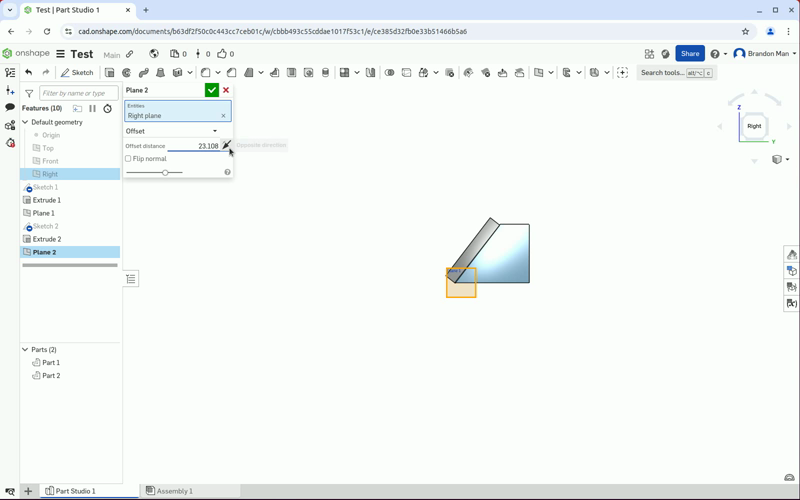
mouse_move(229, 147)
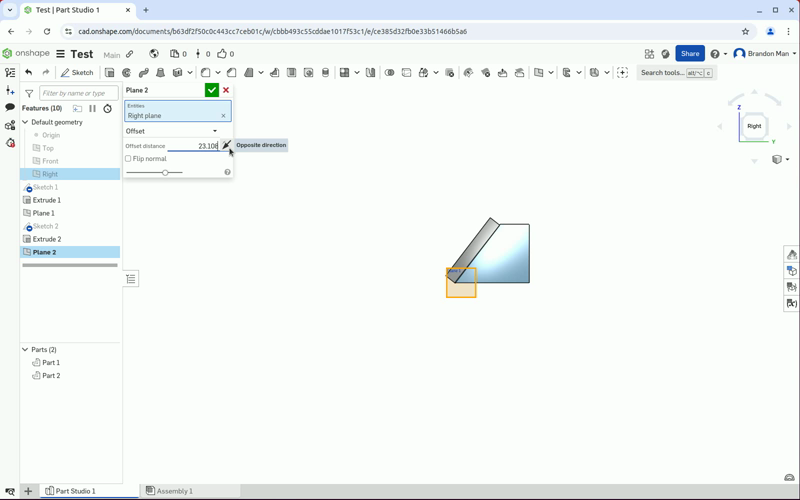
click(229, 147)
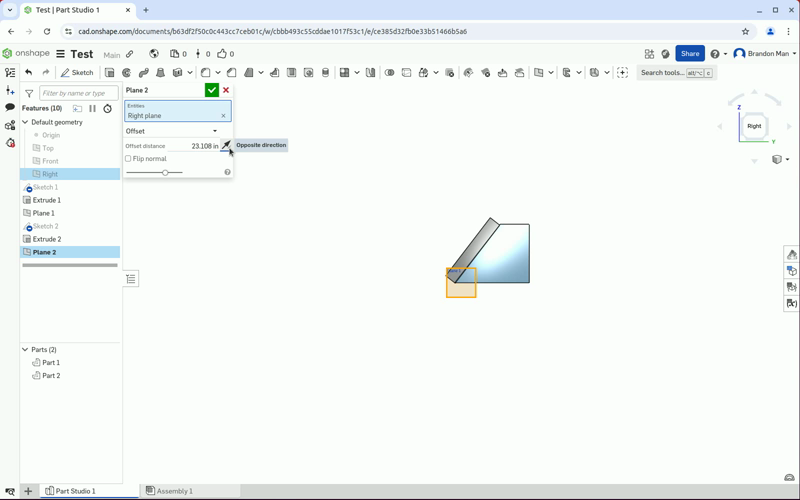
key(enter, 2)
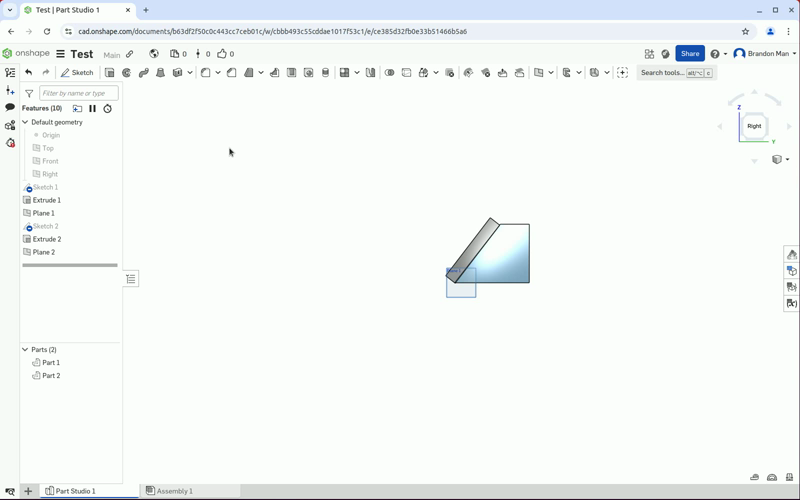
key(shift+s)
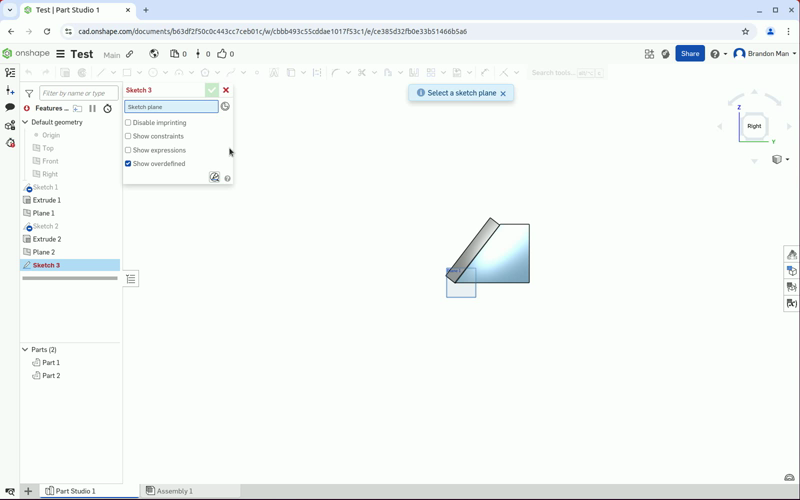
mouse_move(73, 254)
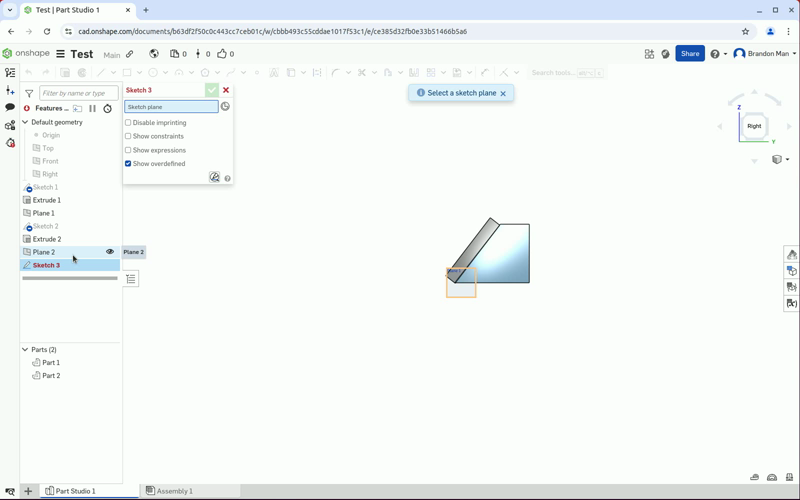
click(73, 254)
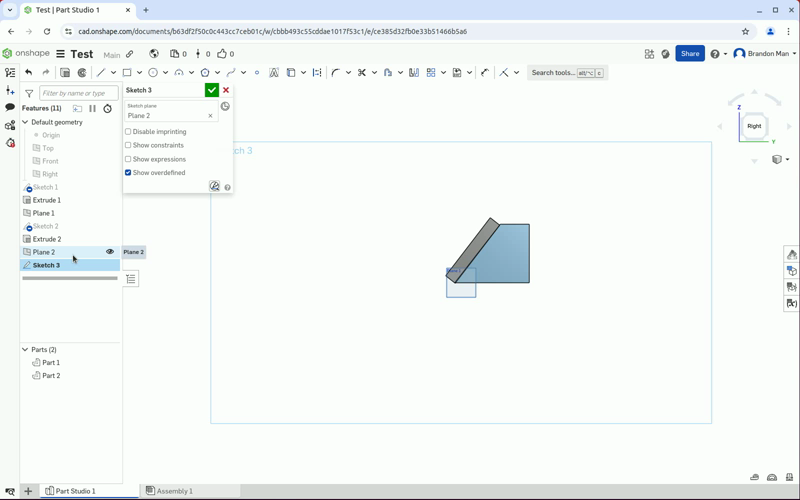
mouse_move(73, 352)
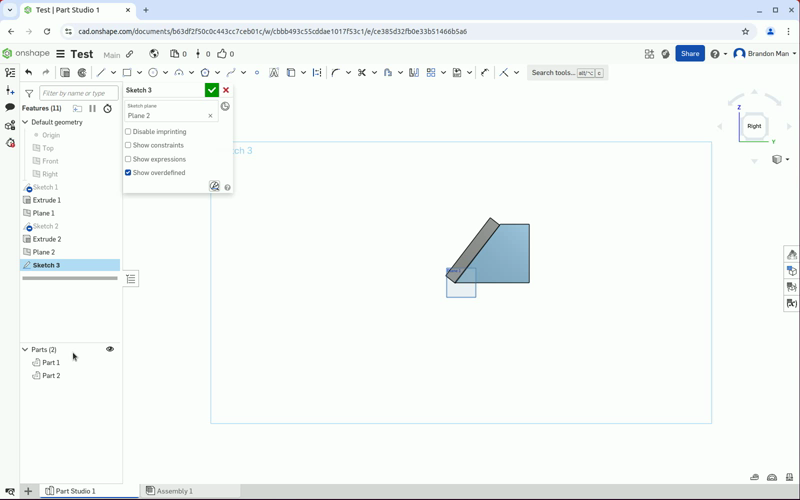
key(y)
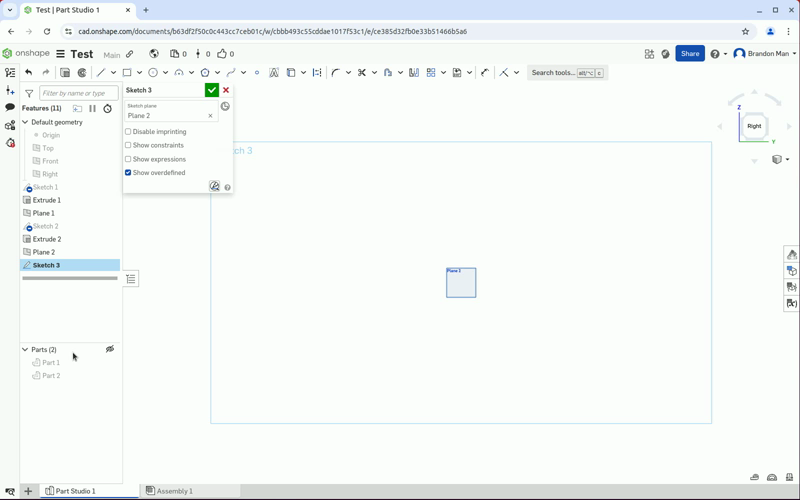
key(l)
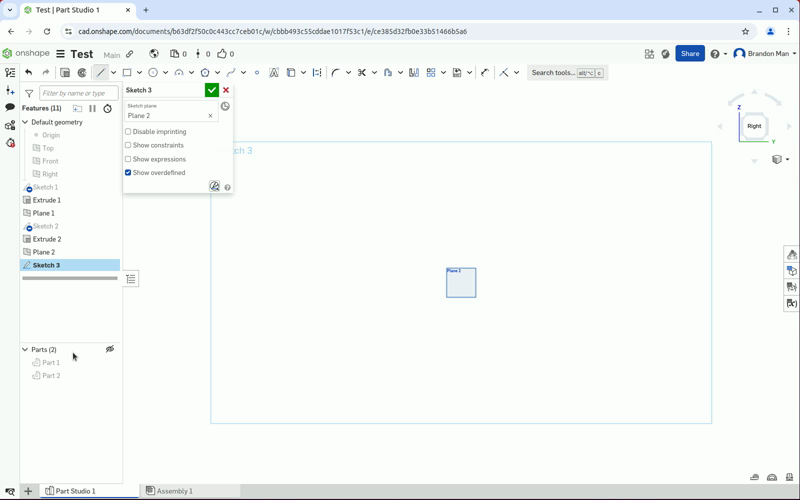
key_down(shift)
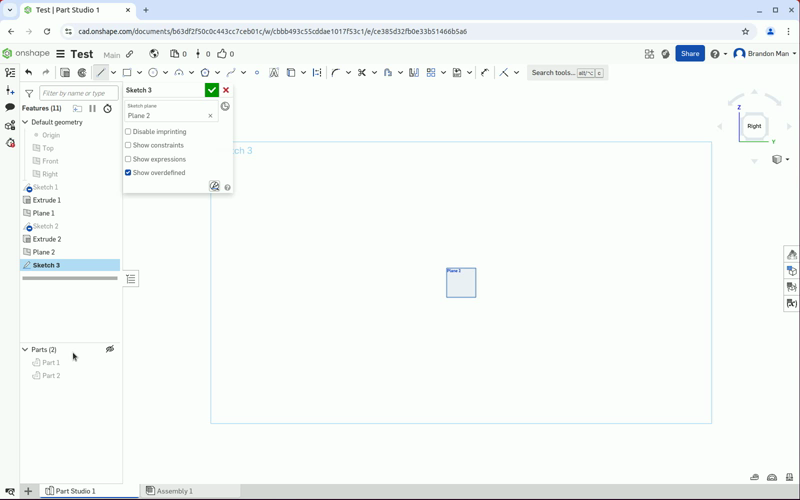
mouse_move(474, 225)
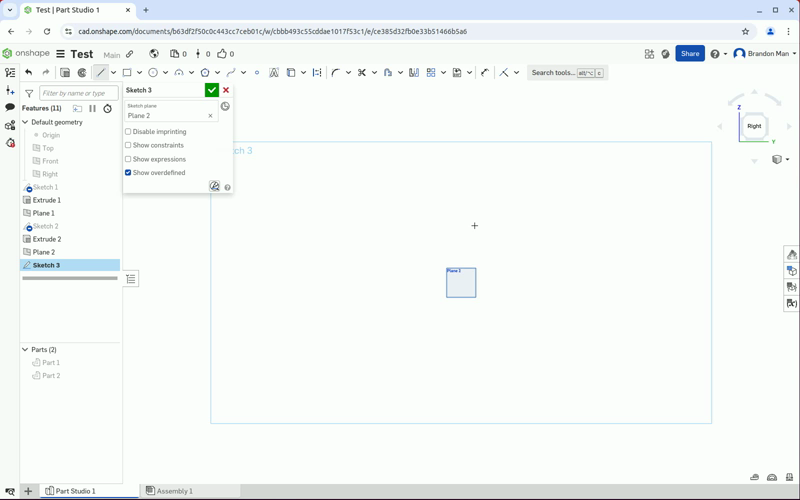
click(474, 225)
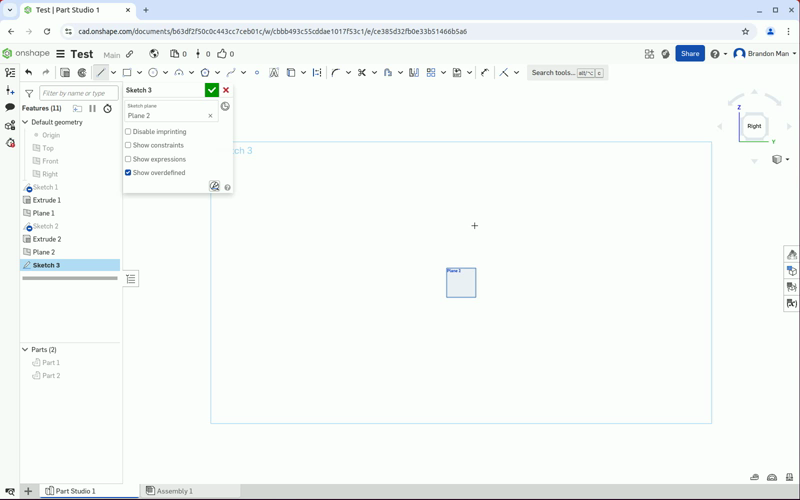
key_up(shift)
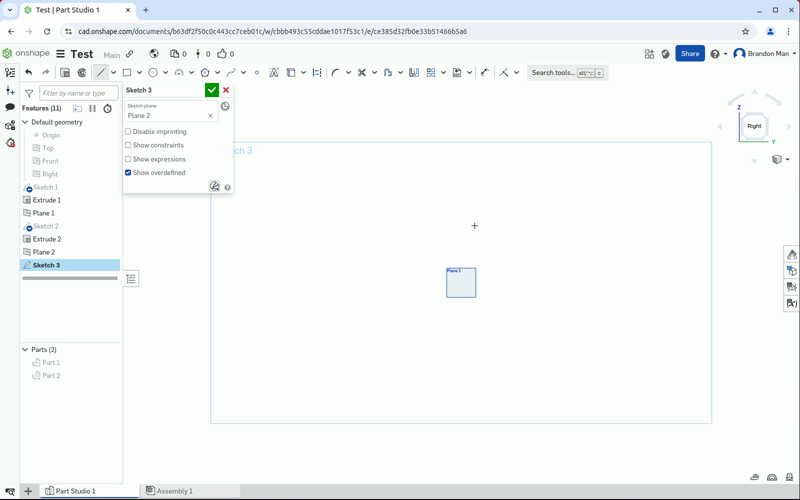
key_down(shift)
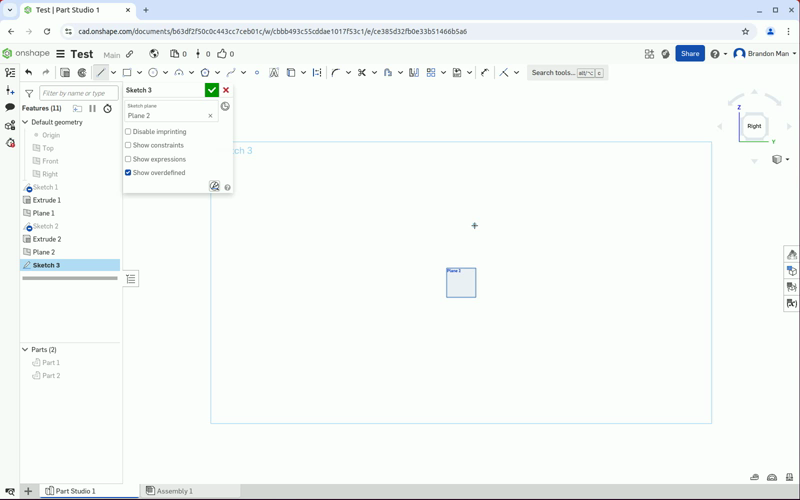
mouse_move(519, 283)
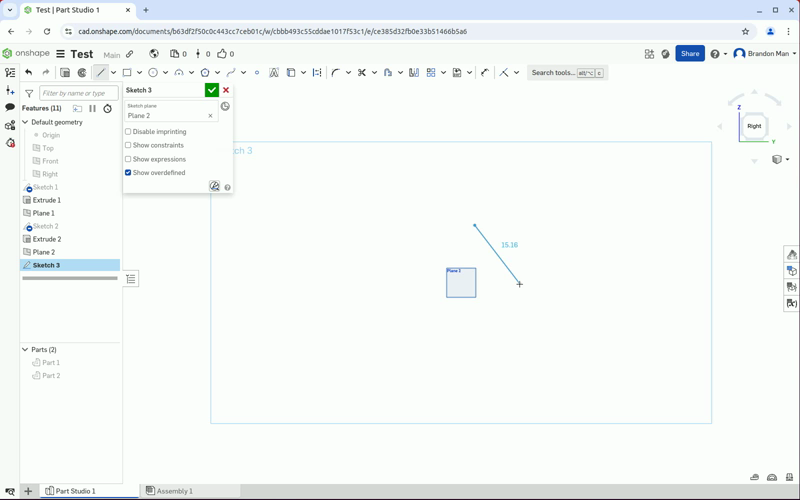
click(519, 283)
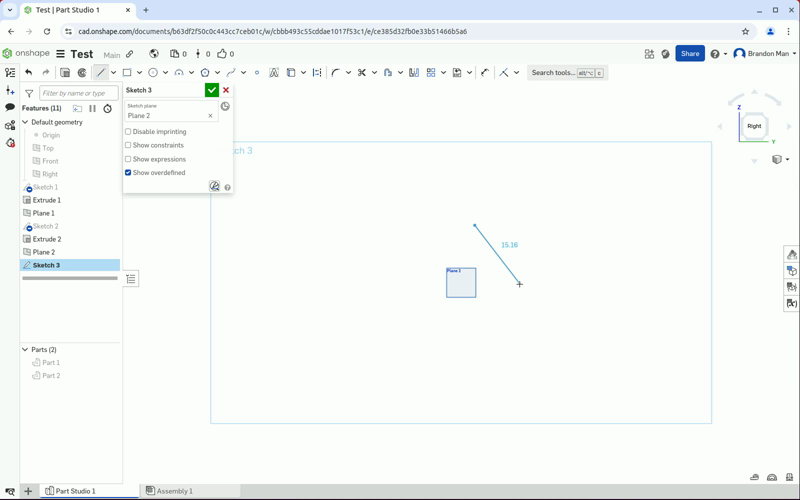
key_up(shift)
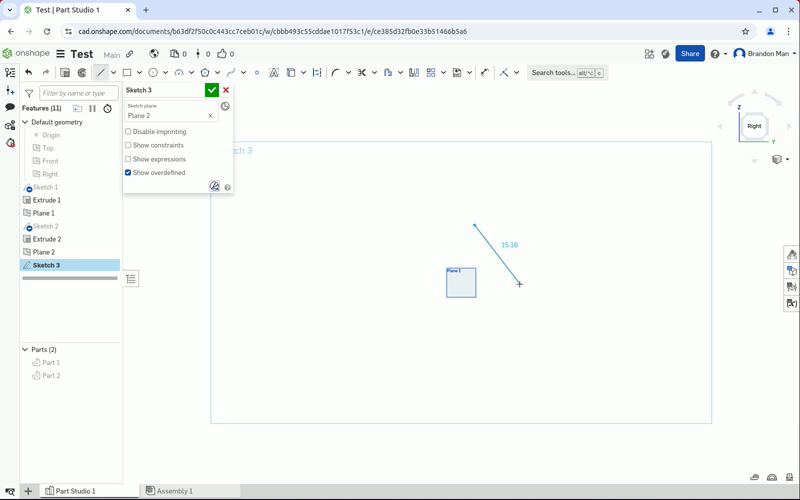
key_down(shift)
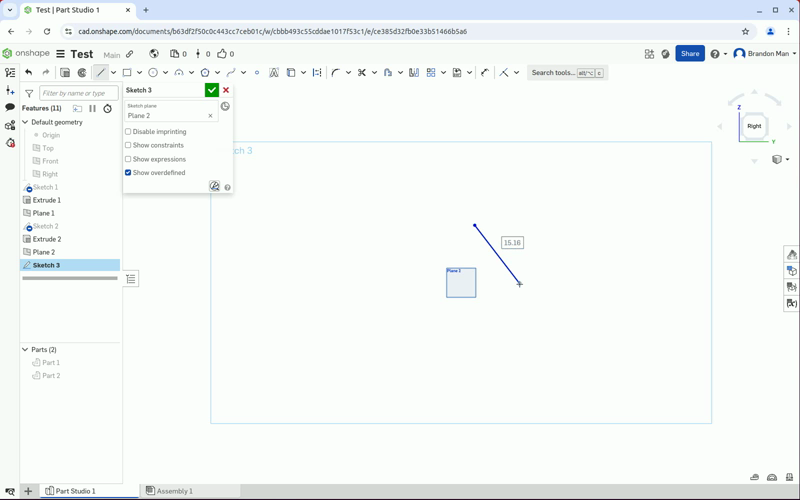
mouse_move(549, 283)
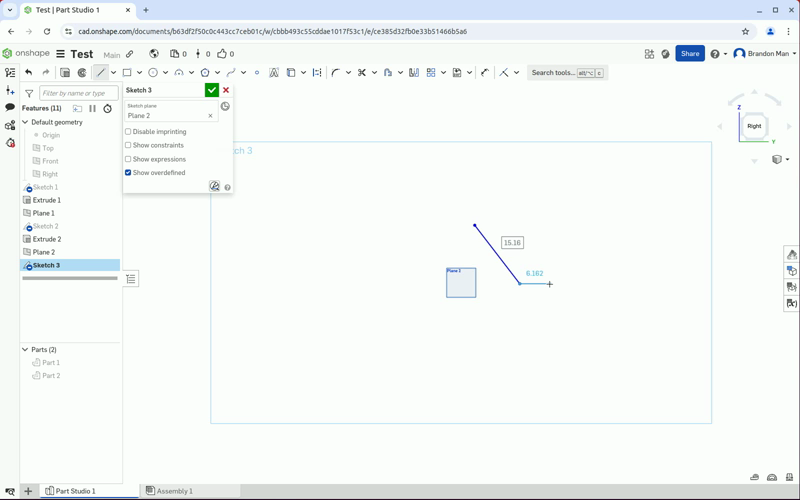
mouse_move(529, 276)
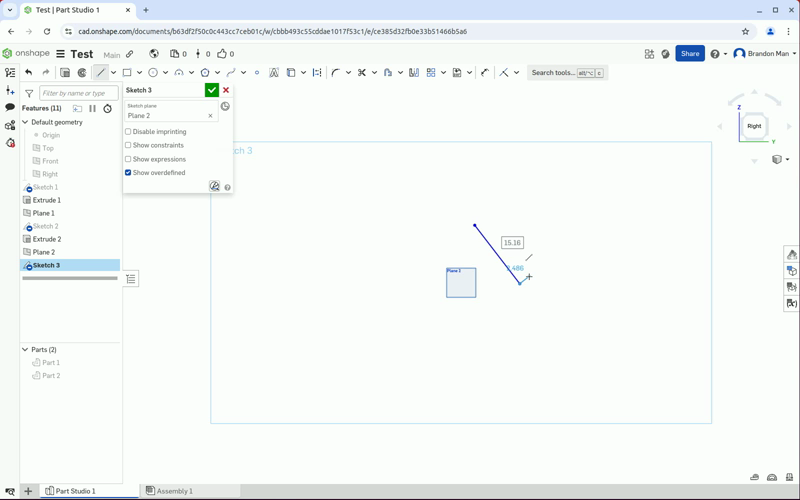
click(529, 276)
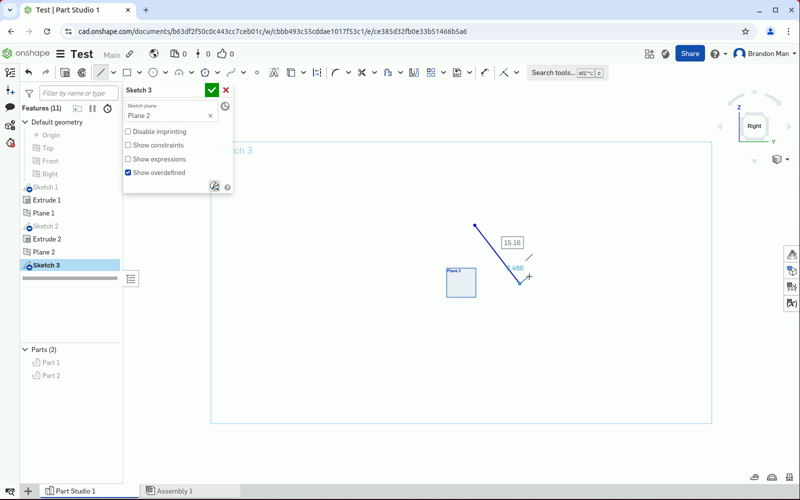
key_up(shift)
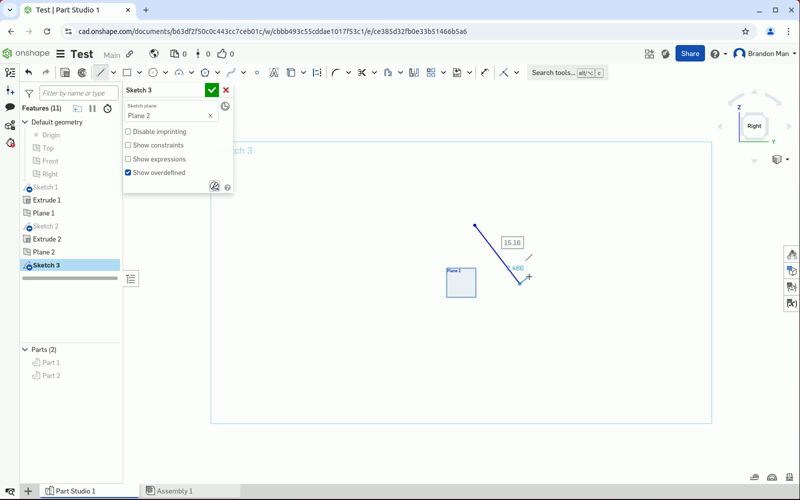
key_down(shift)
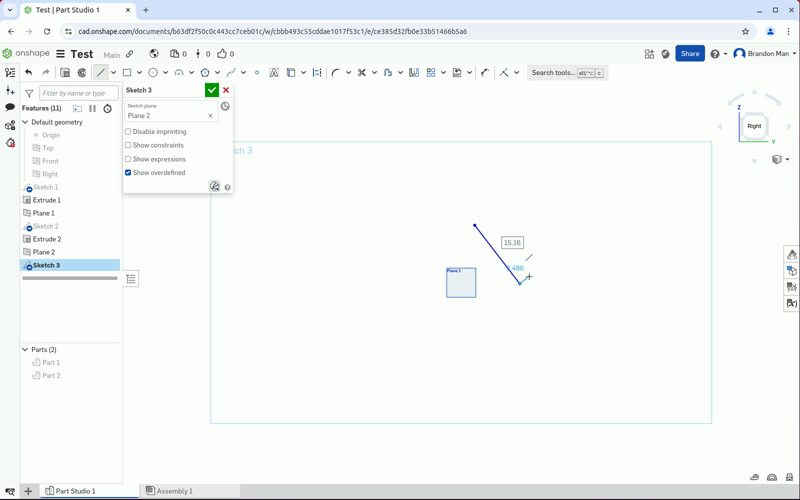
mouse_move(484, 218)
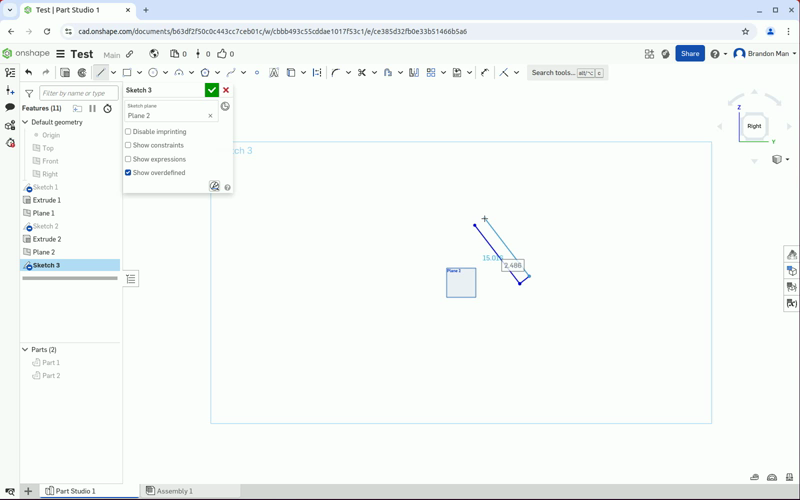
click(484, 218)
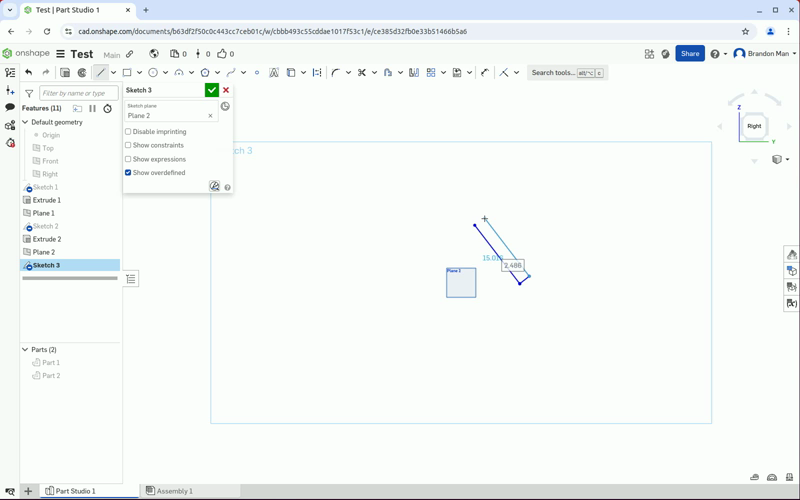
key_up(shift)
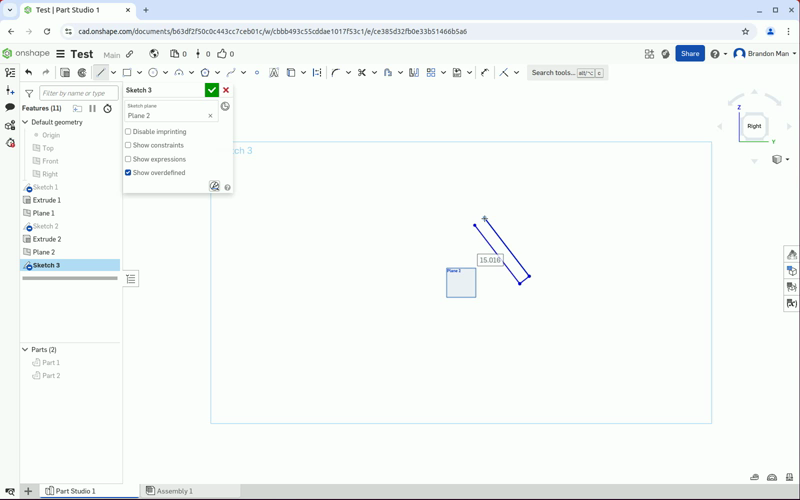
mouse_move(514, 218)
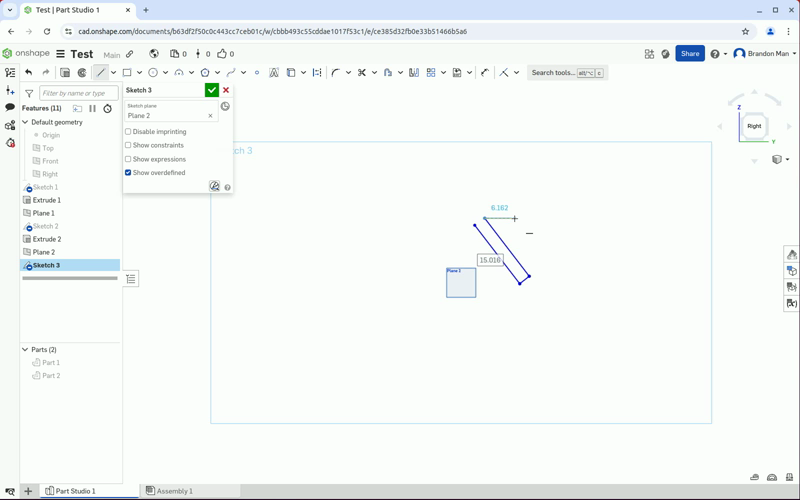
key_down(shift)
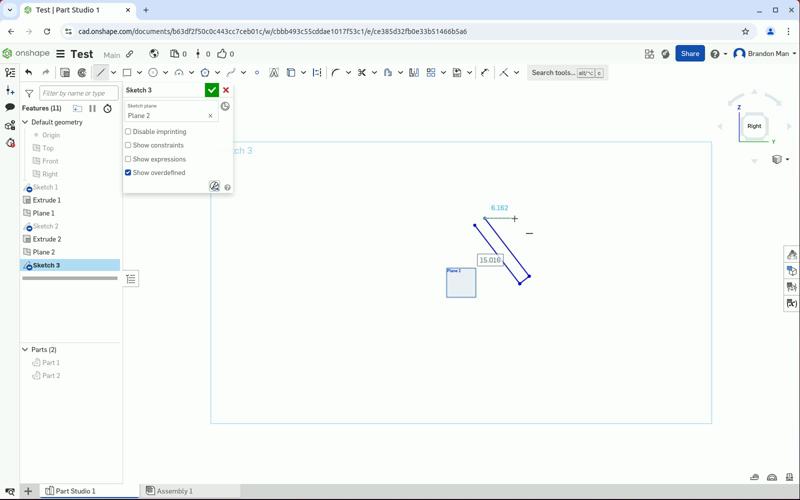
mouse_move(474, 225)
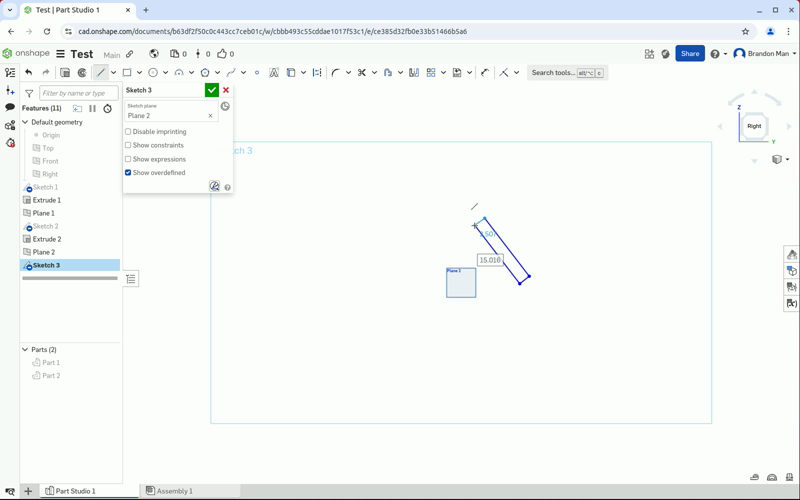
key_up(shift)
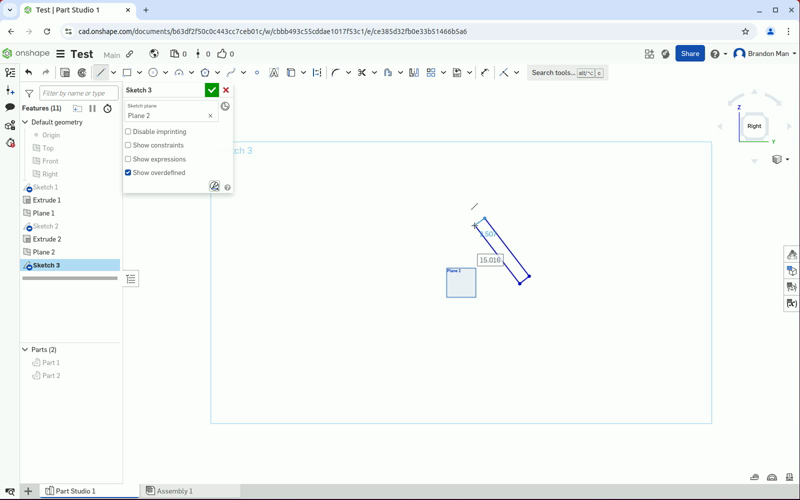
click(474, 225)
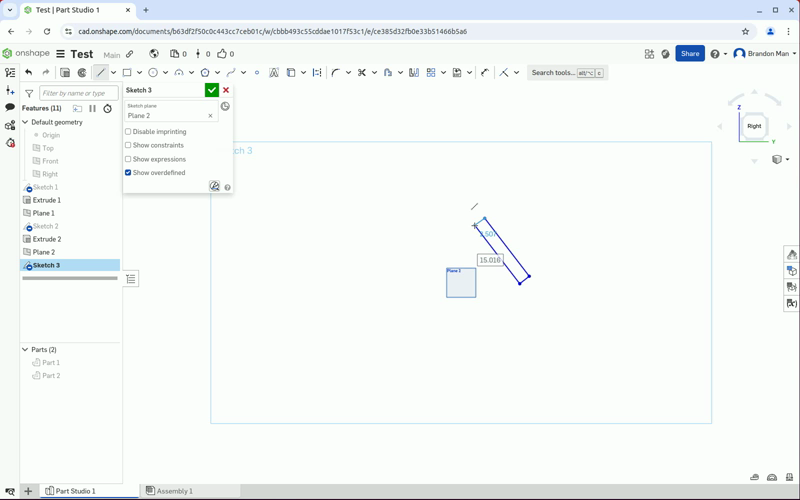
key(esc)
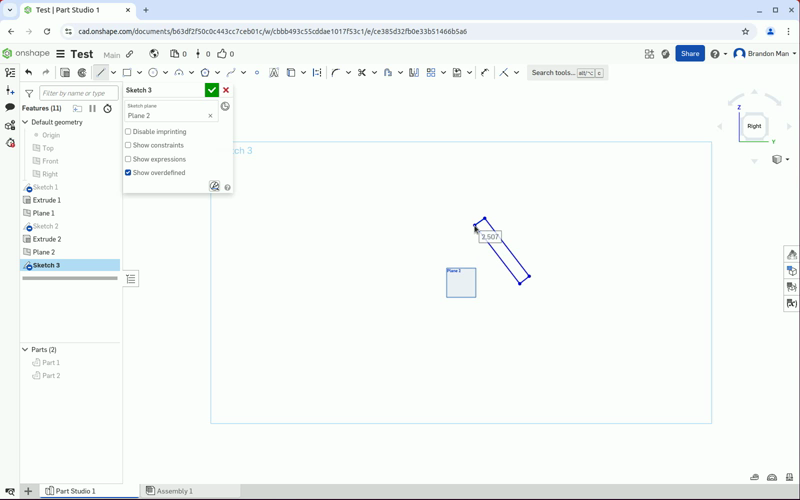
mouse_move(512, 264)
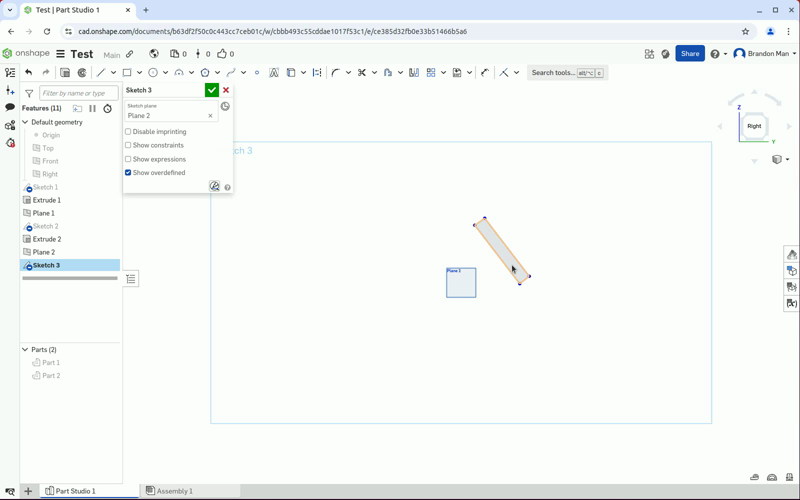
scroll(6)
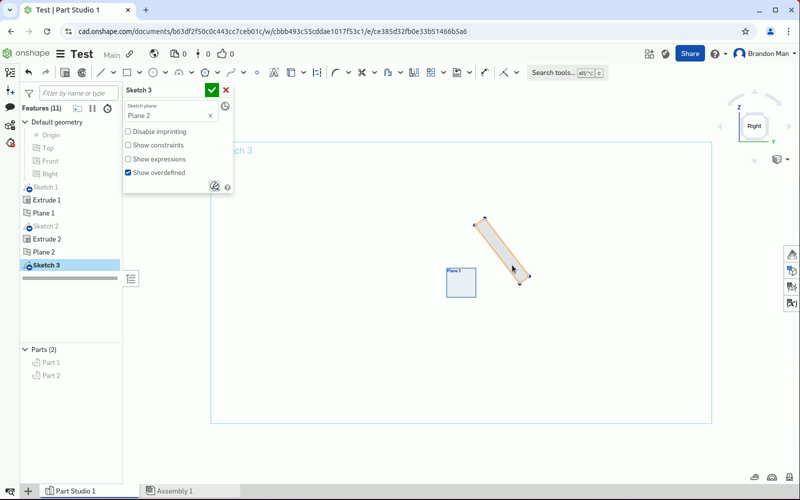
scroll(6)
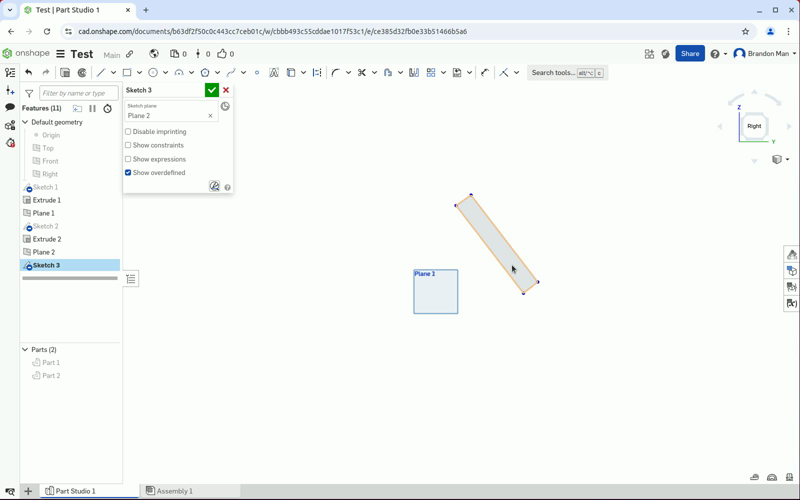
scroll(6)
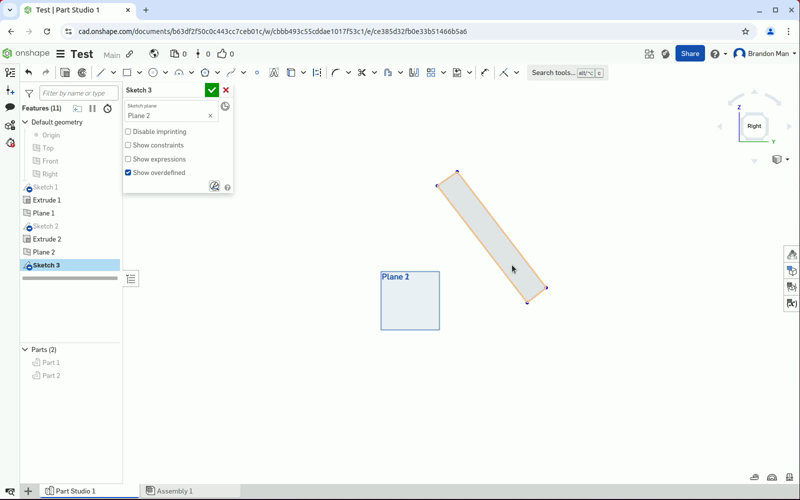
scroll(6)
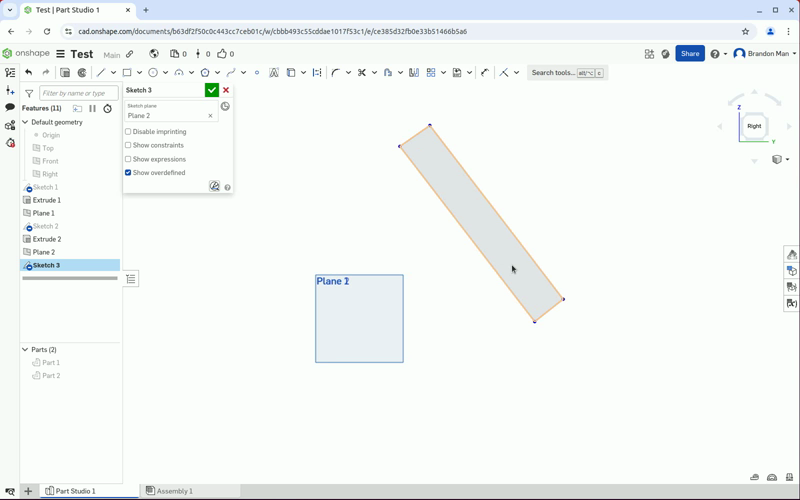
scroll(6)
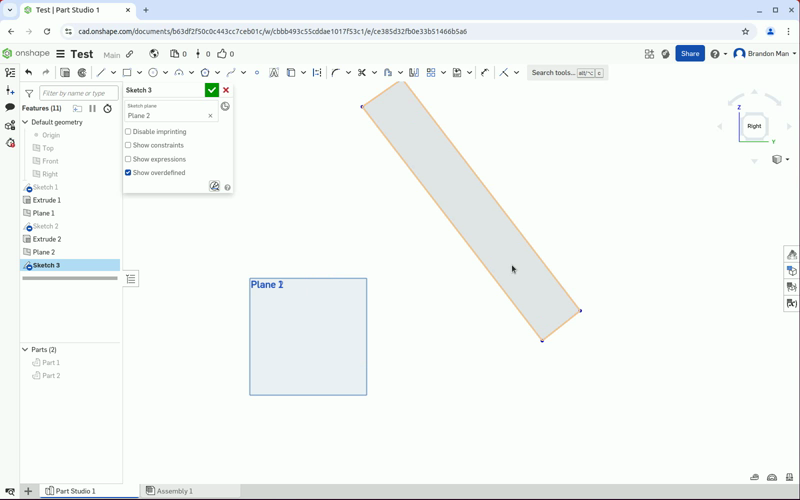
scroll(6)
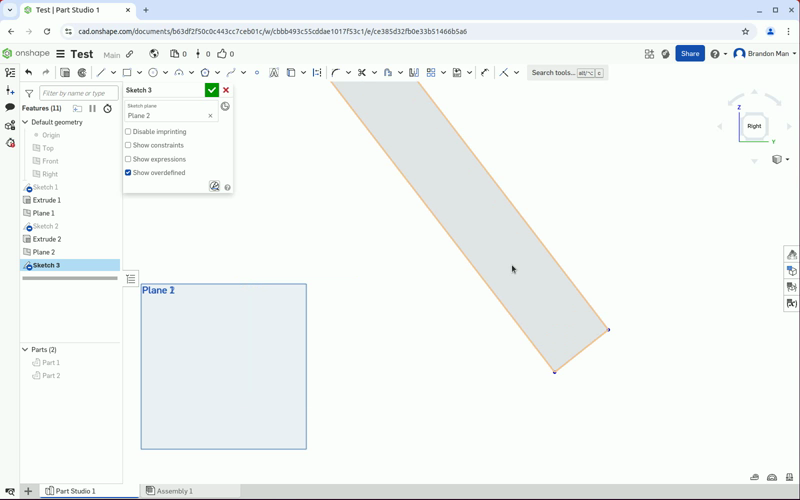
scroll(6)
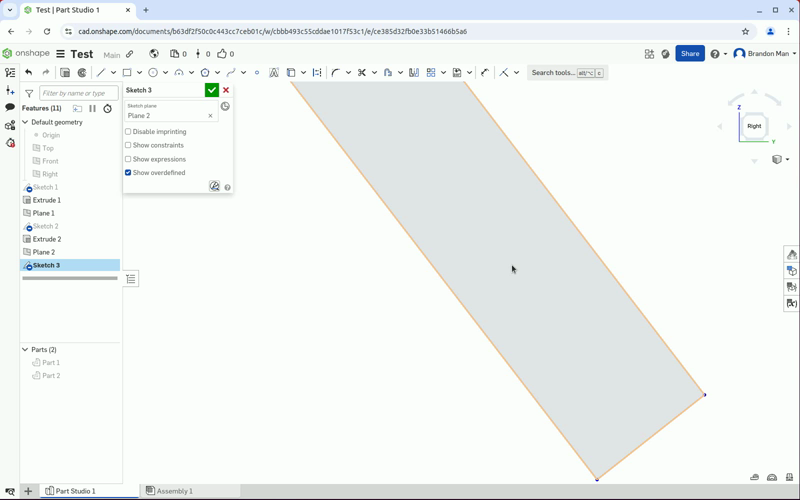
click(512, 264)
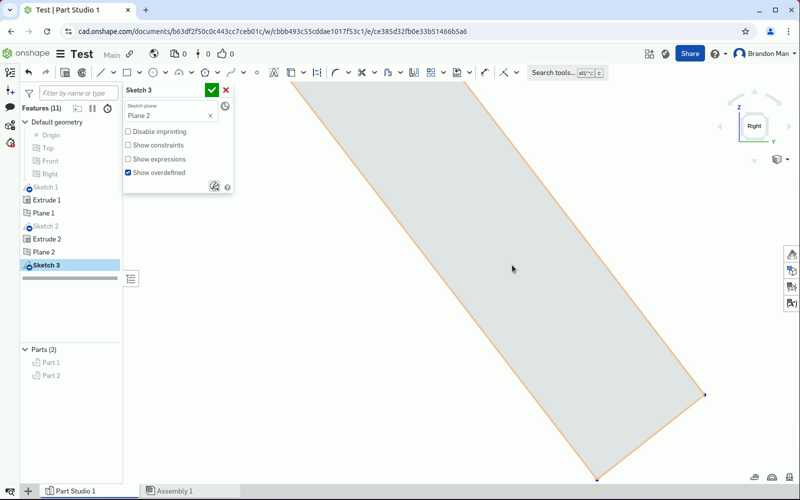
scroll(-6)
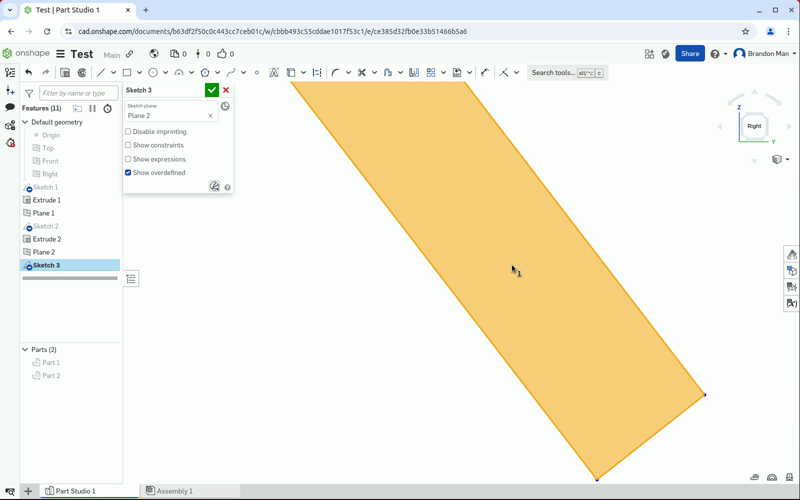
scroll(-6)
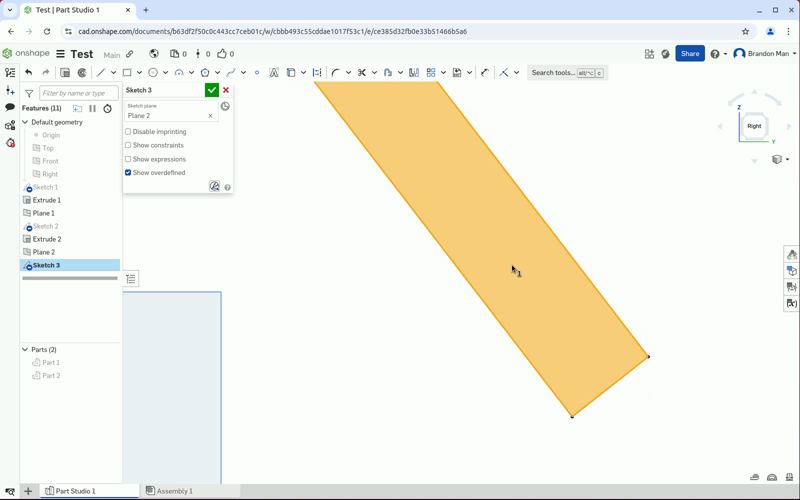
scroll(-6)
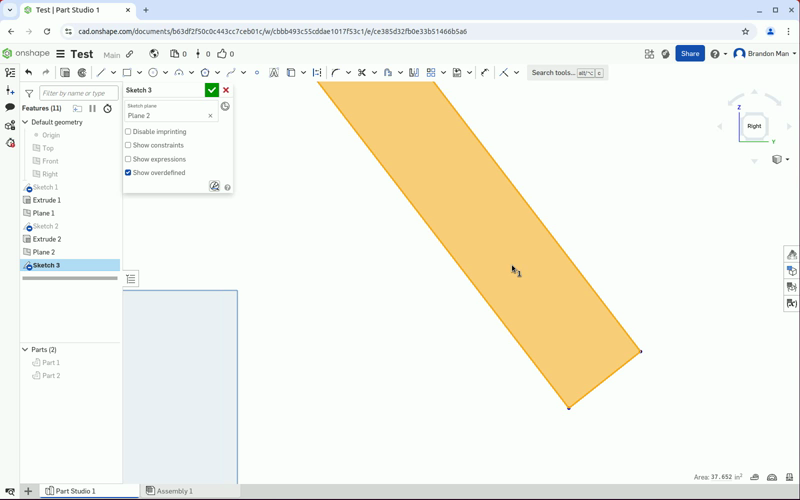
scroll(-6)
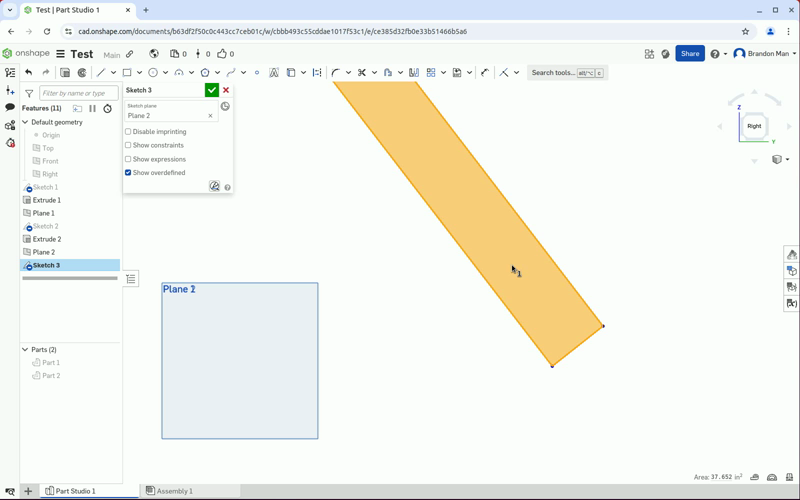
scroll(-6)
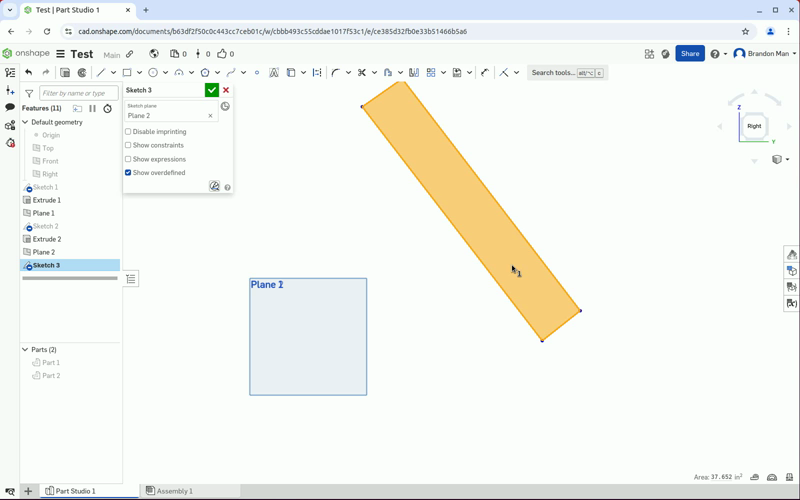
scroll(-6)
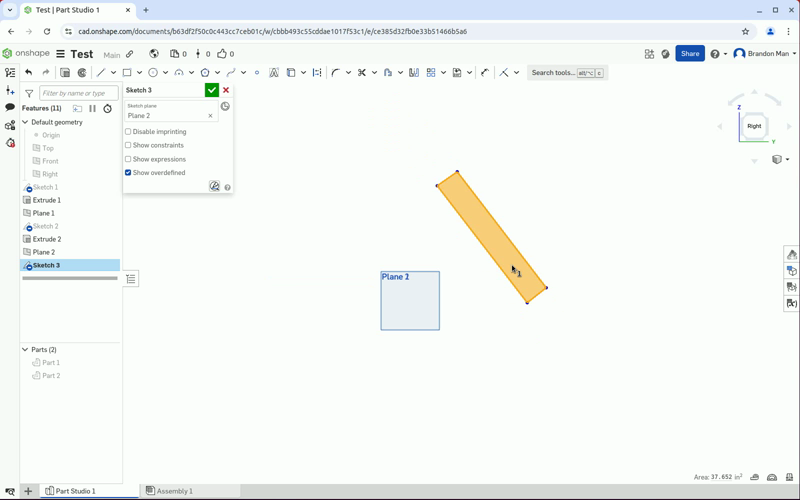
scroll(-6)
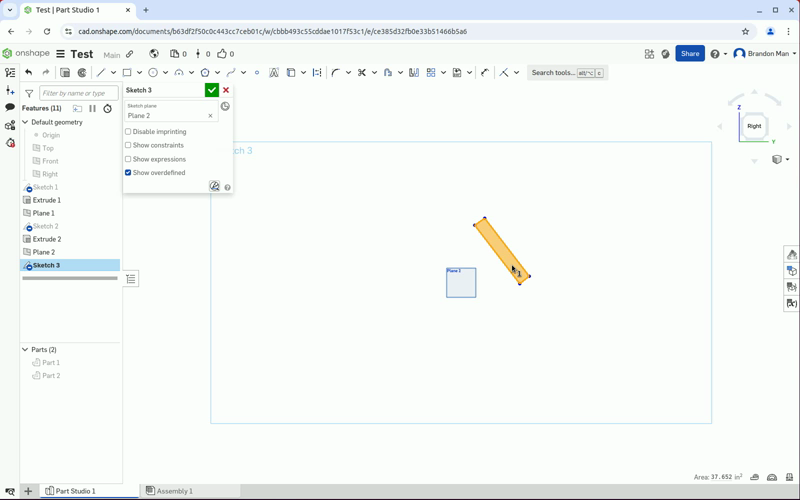
mouse_move(73, 352)
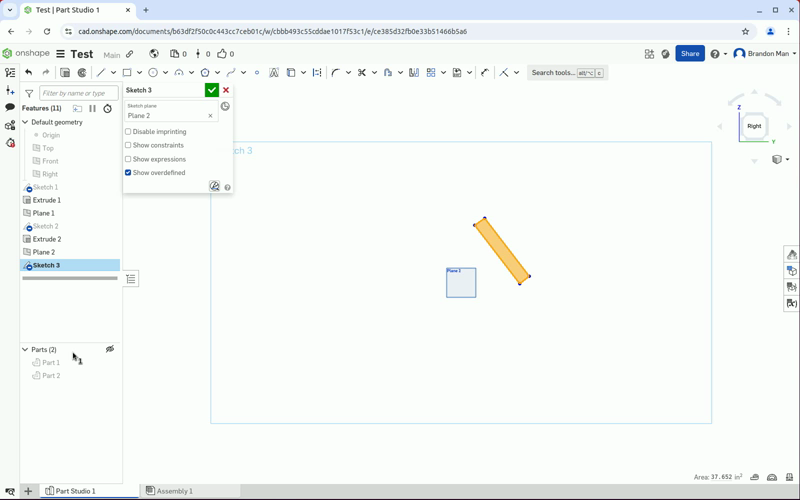
key(shift+y)
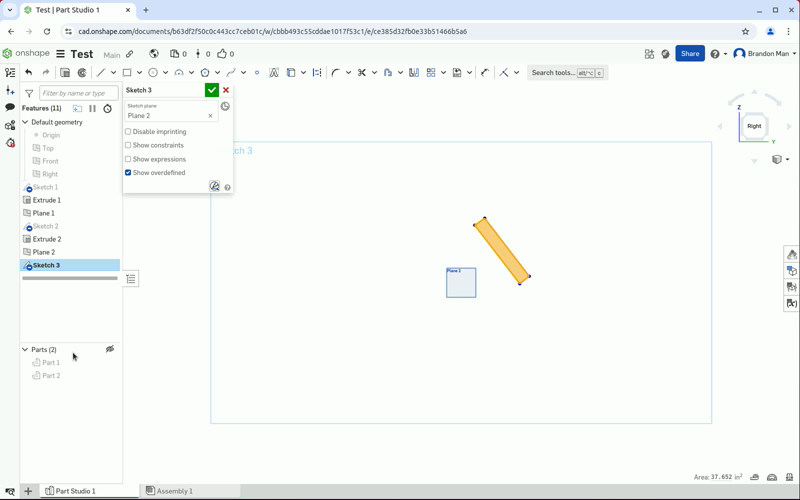
key(shift+e)
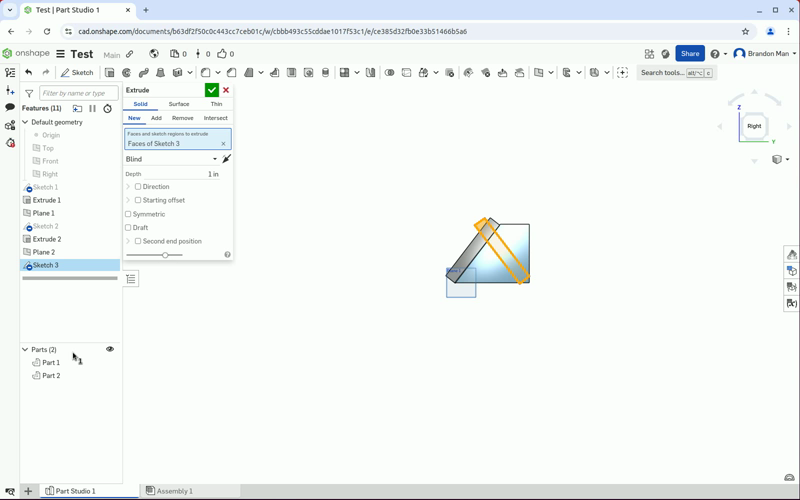
mouse_move(143, 106)
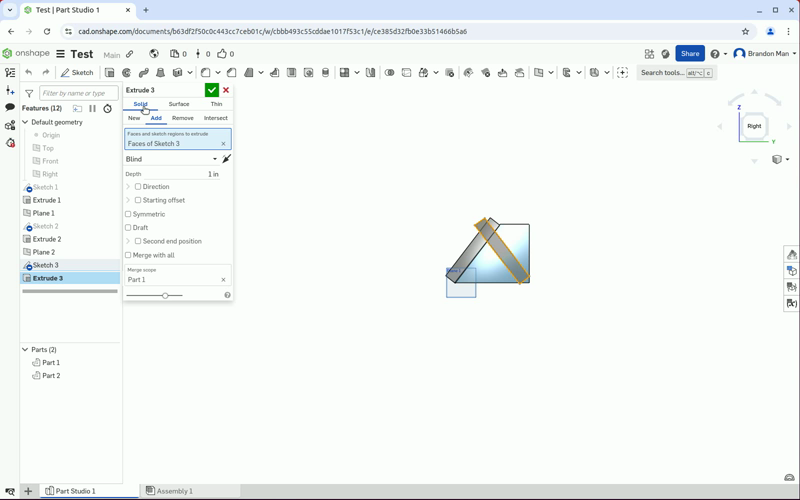
click(143, 106)
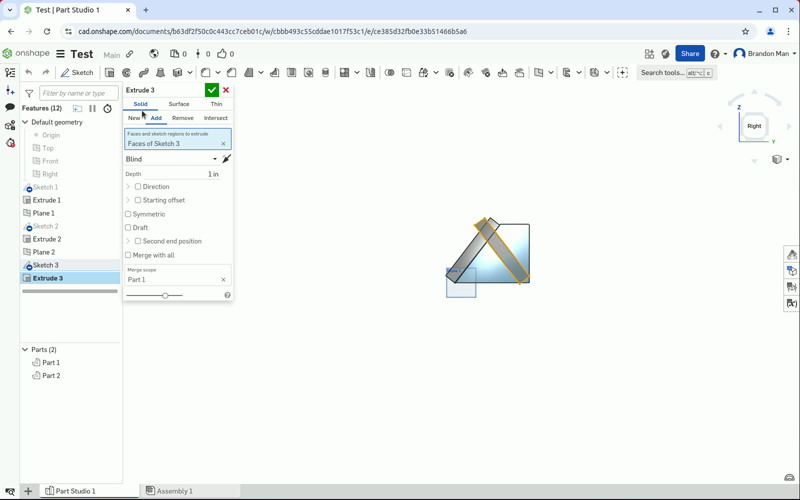
mouse_move(137, 120)
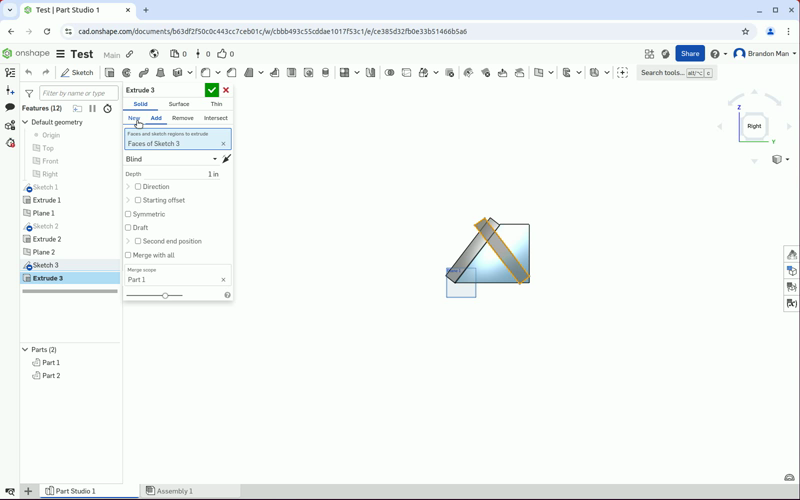
click(137, 120)
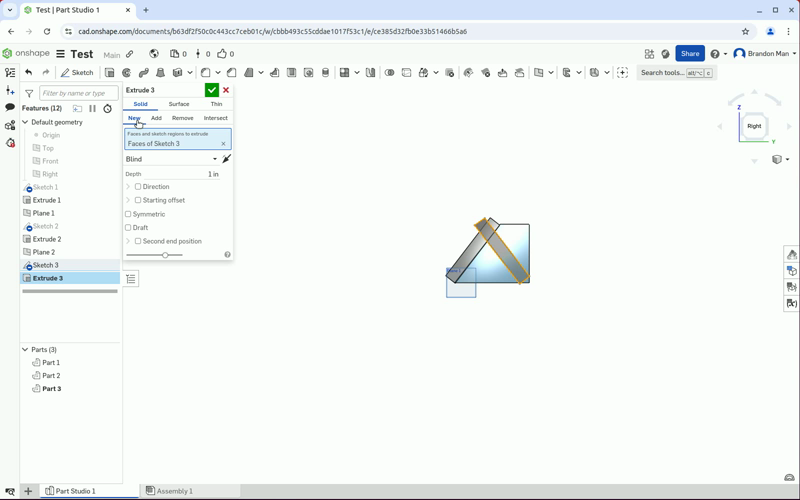
key(tab, 4)
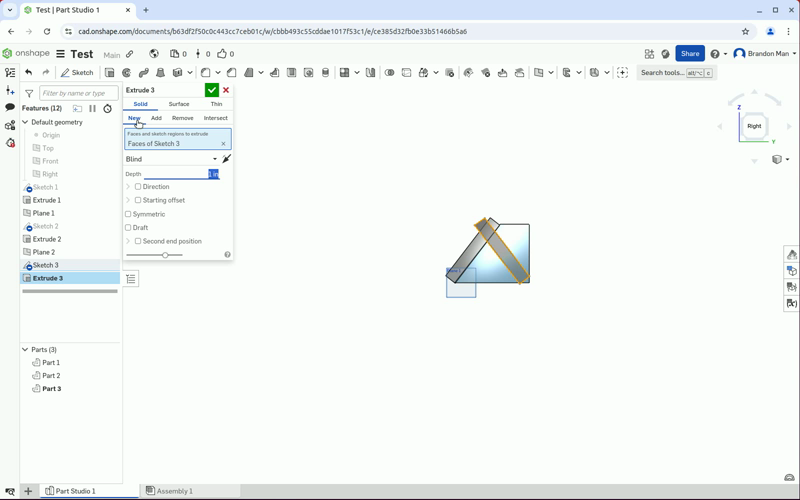
text(-0.481)
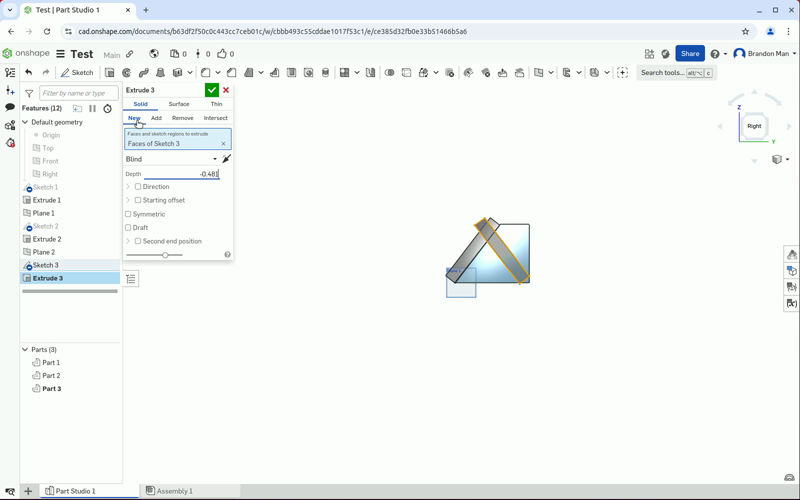
key(enter)
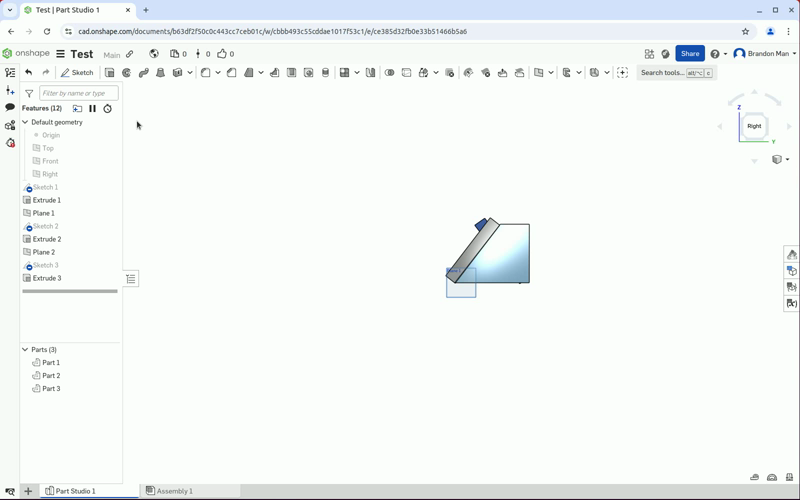
key(shift+h)
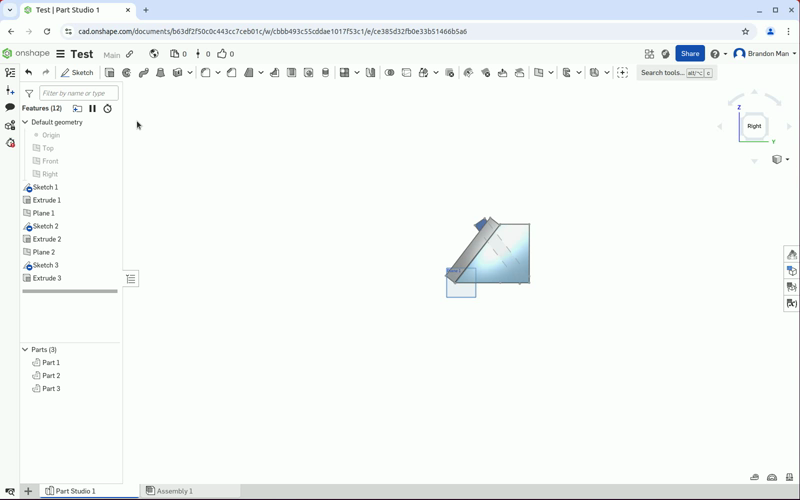
key(shift+h)
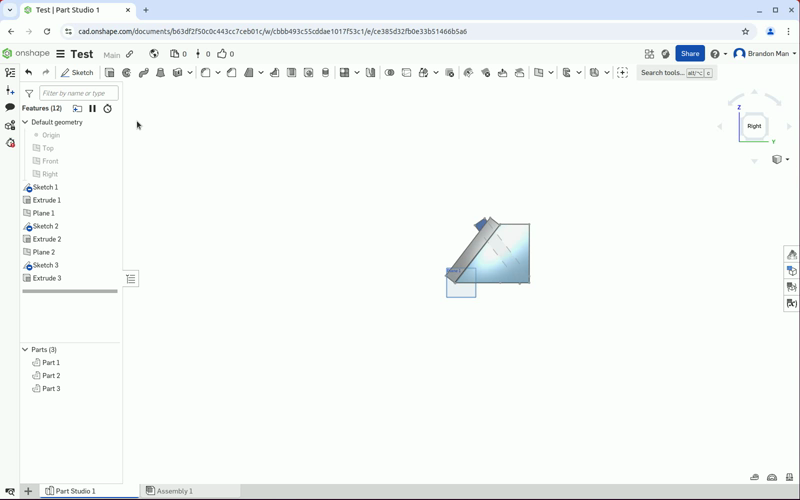
key(shift+7)
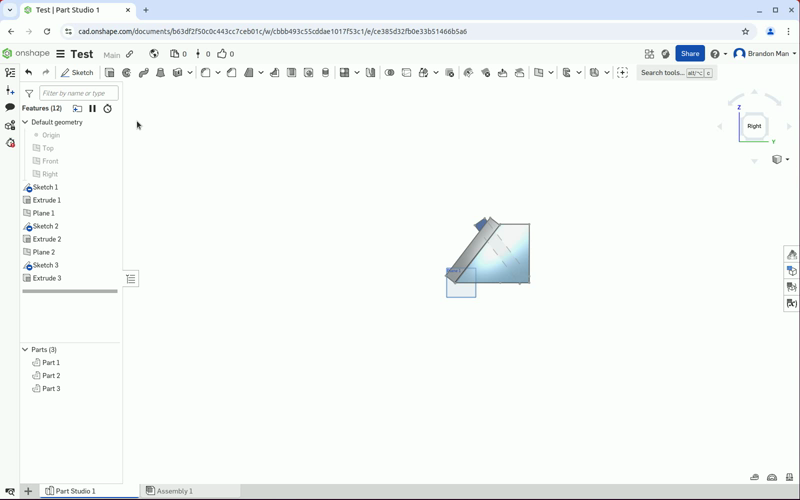
key(right, 2)
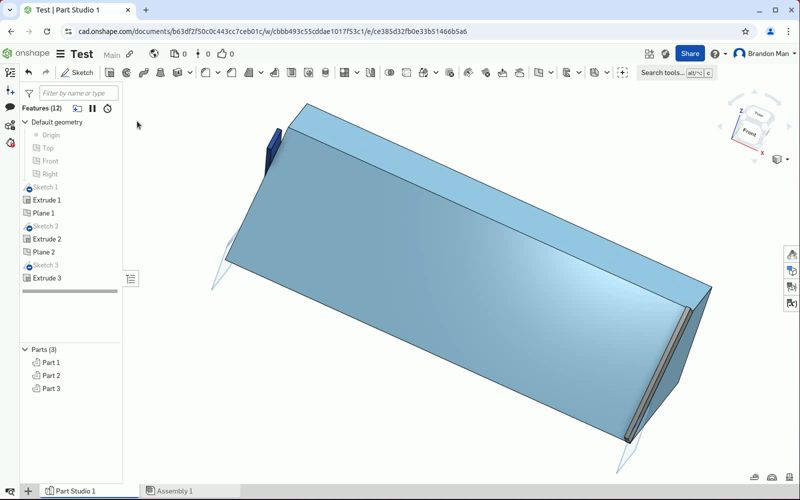
key(down, 2)
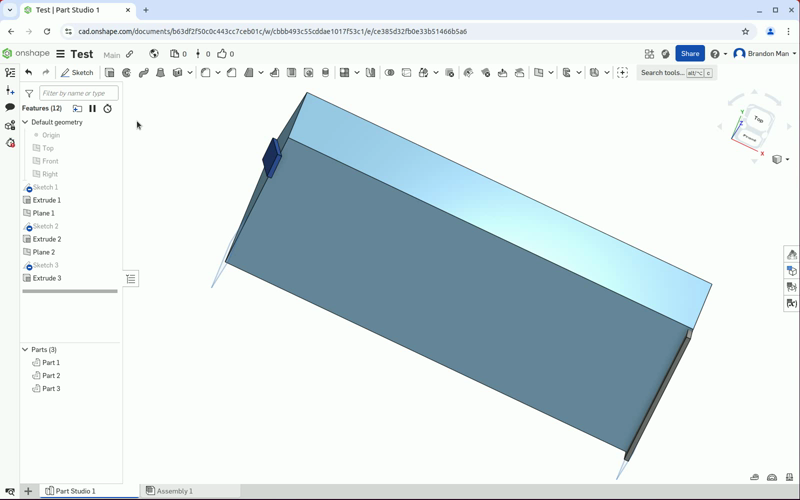
key(up, 2)
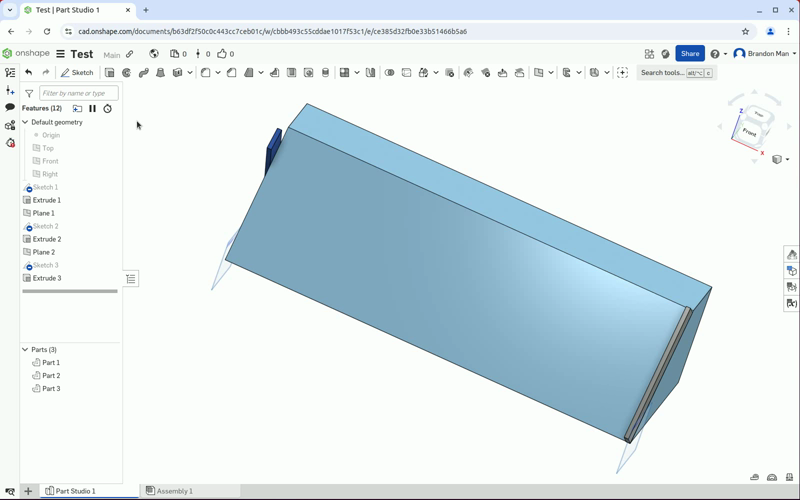
key(left, 2)
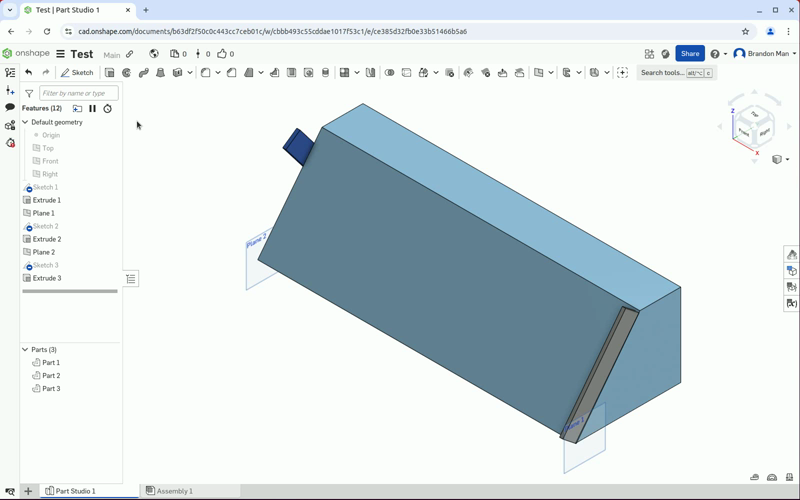
mouse_move(73, 189)
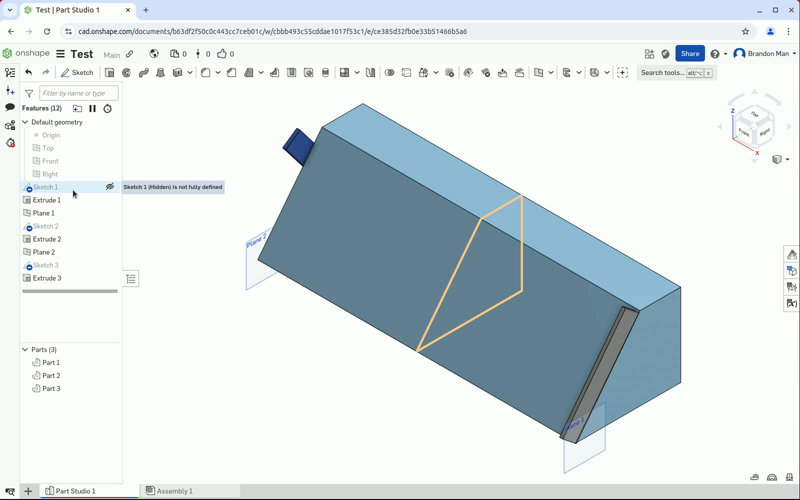
click(73, 189)